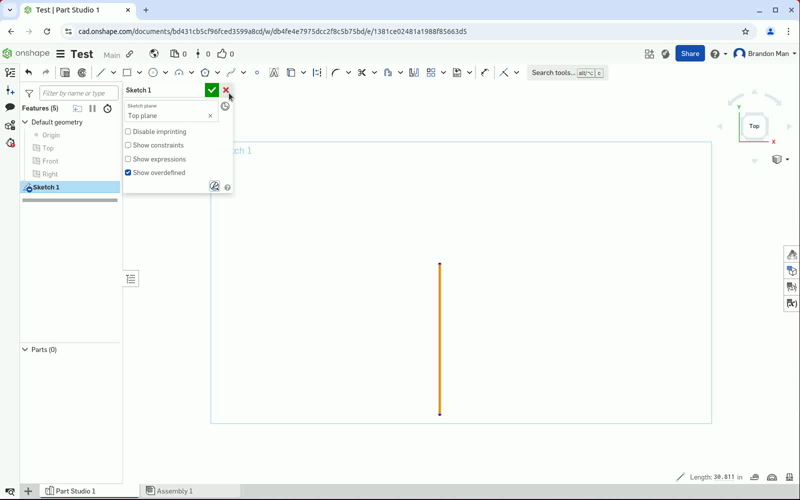
key(shift+h)
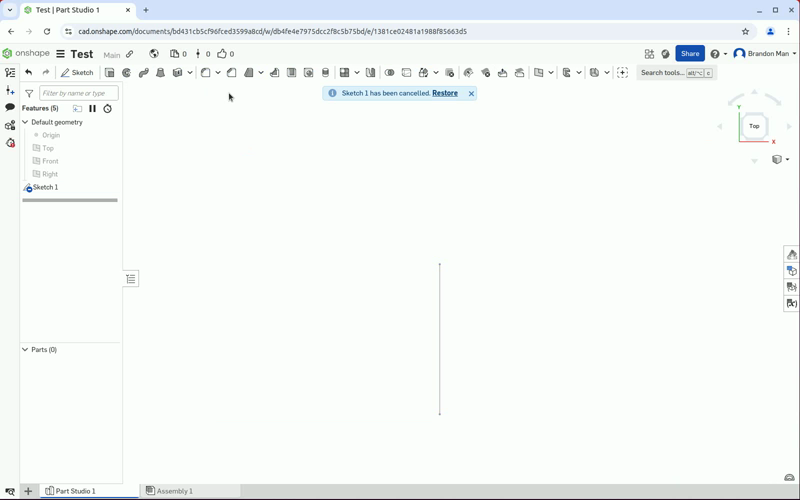
key(shift+s)
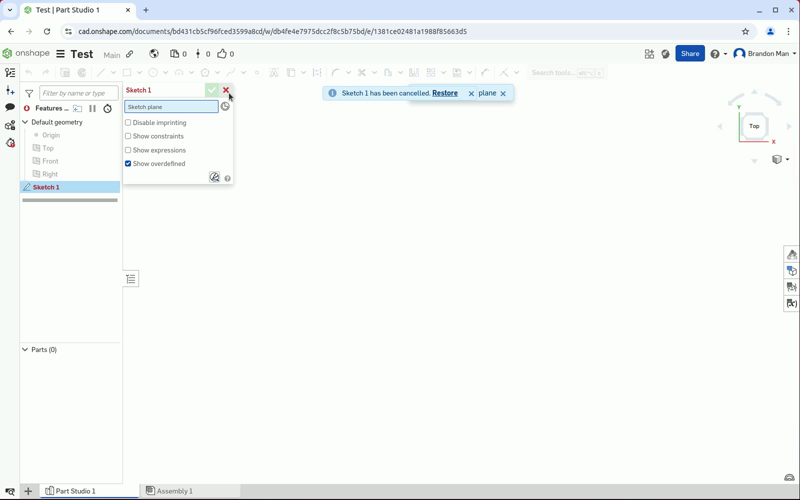
mouse_move(73, 150)
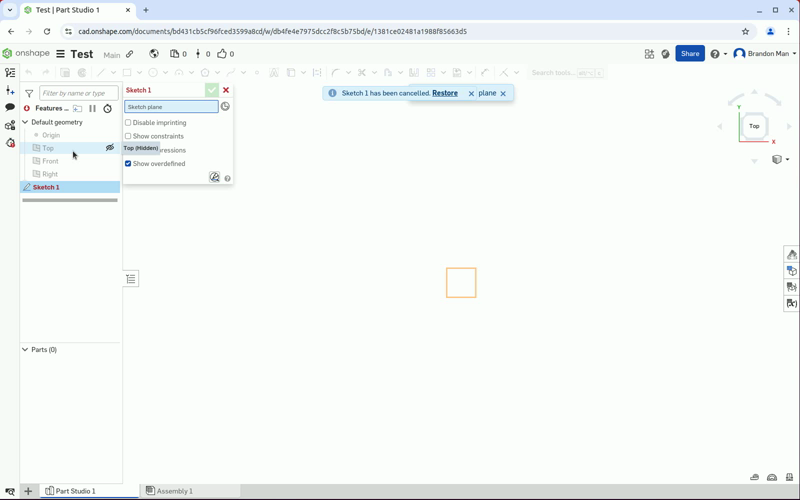
click(73, 150)
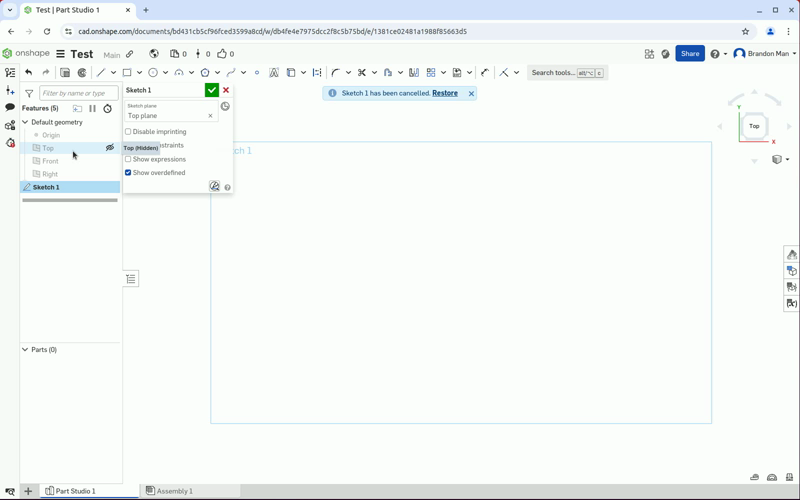
mouse_move(73, 352)
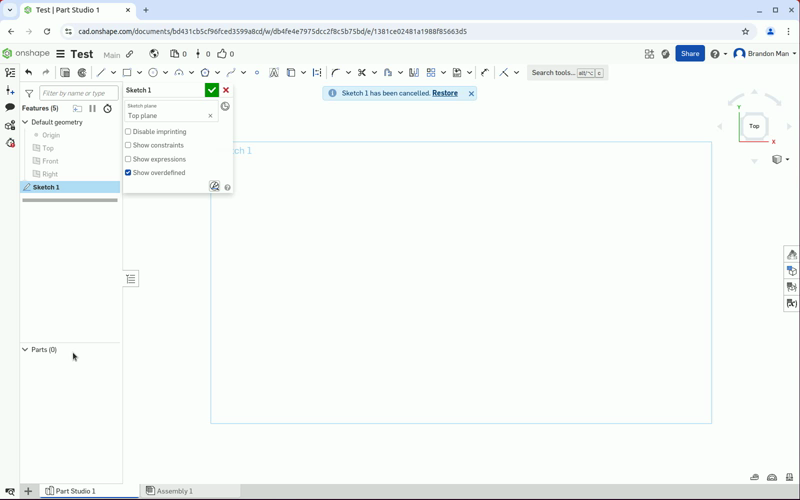
key(y)
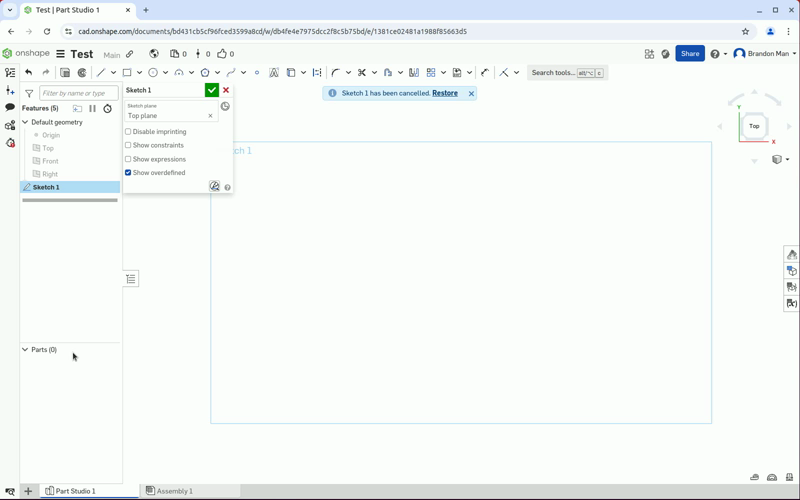
key(l)
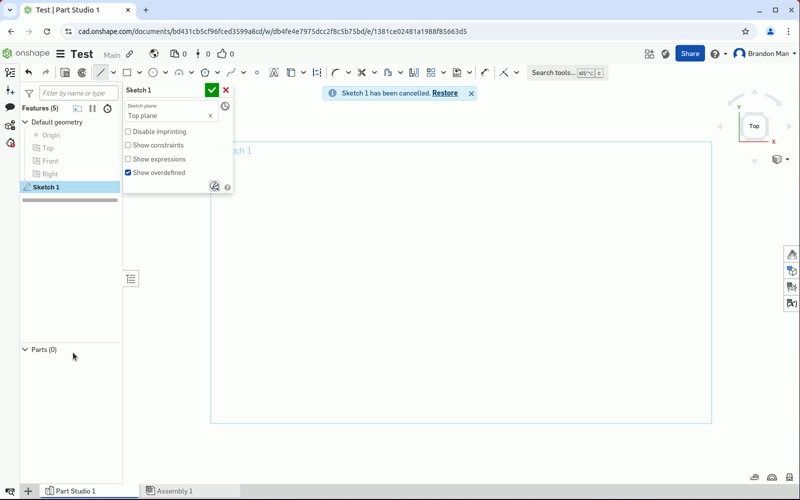
key_down(shift)
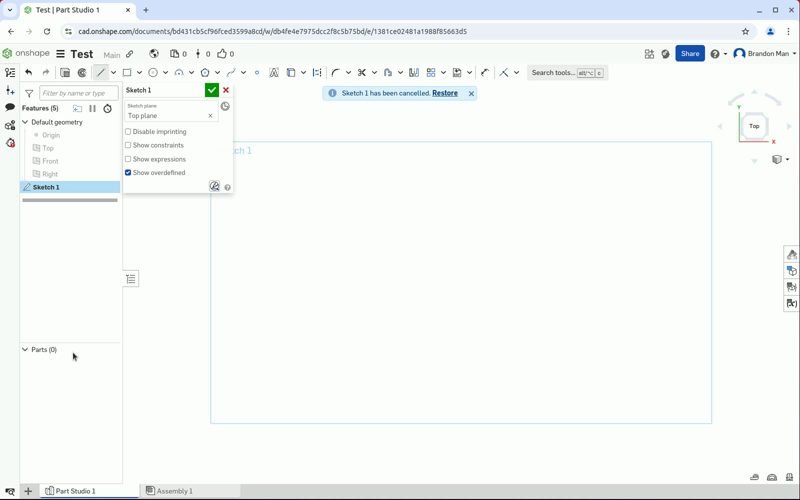
mouse_move(460, 282)
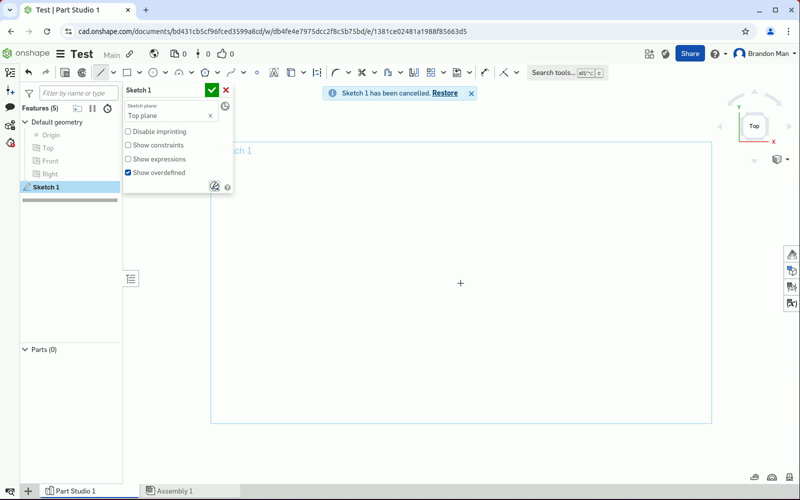
click(460, 282)
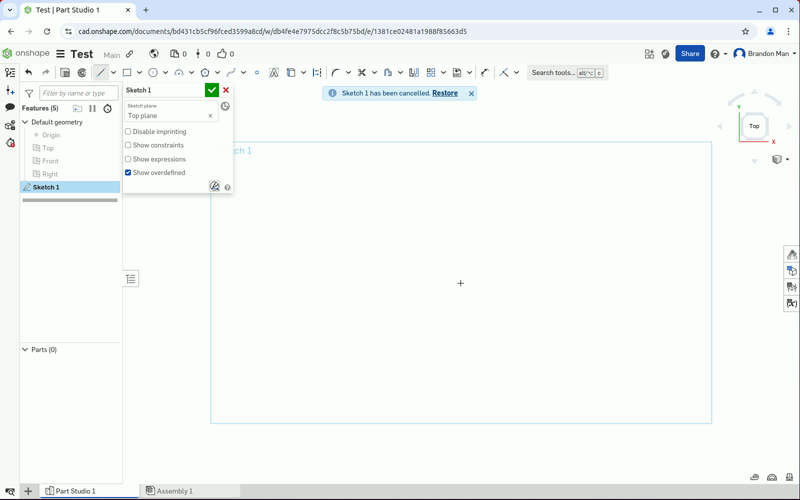
key_up(shift)
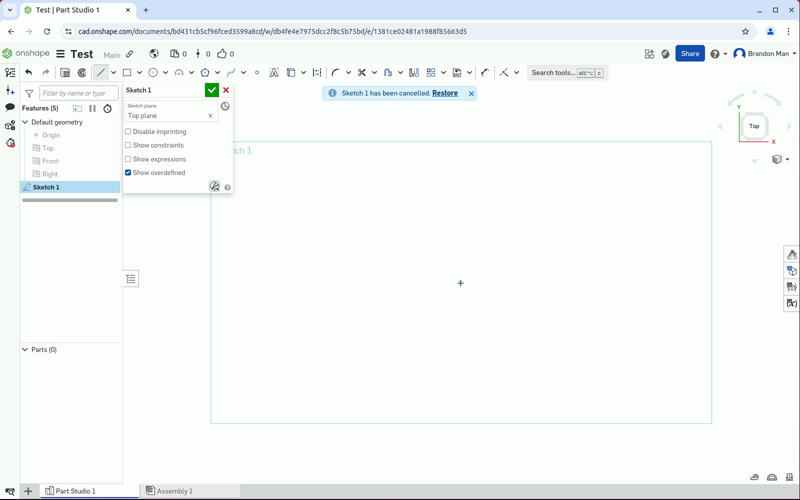
key_down(shift)
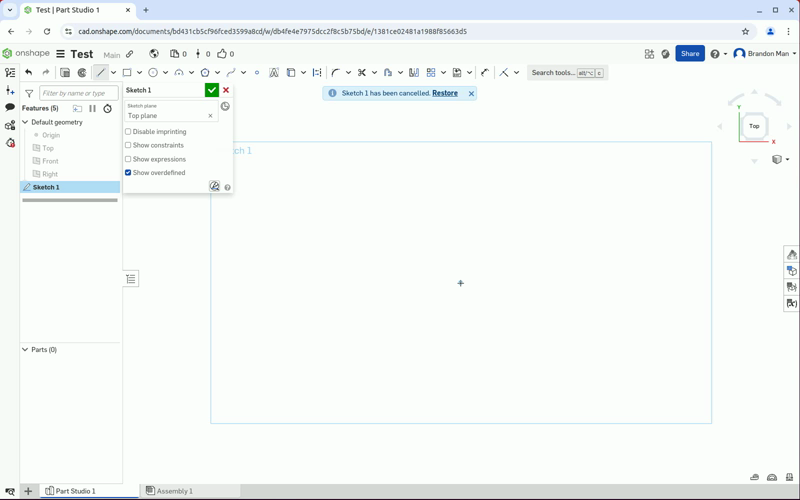
mouse_move(545, 282)
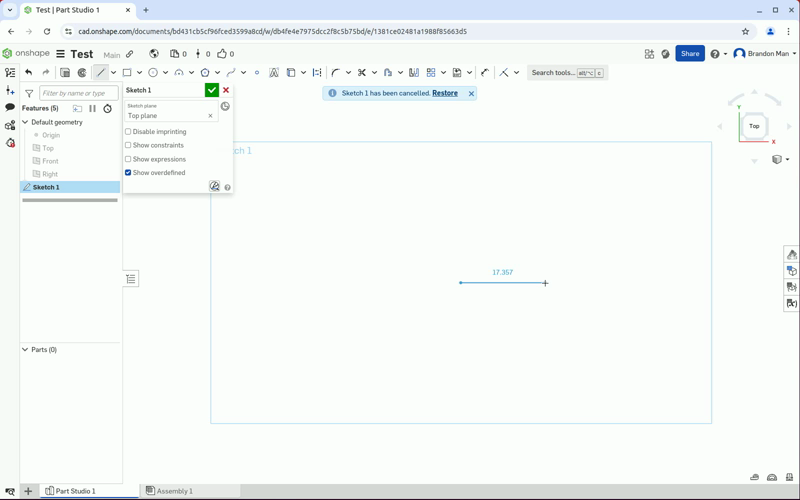
click(545, 282)
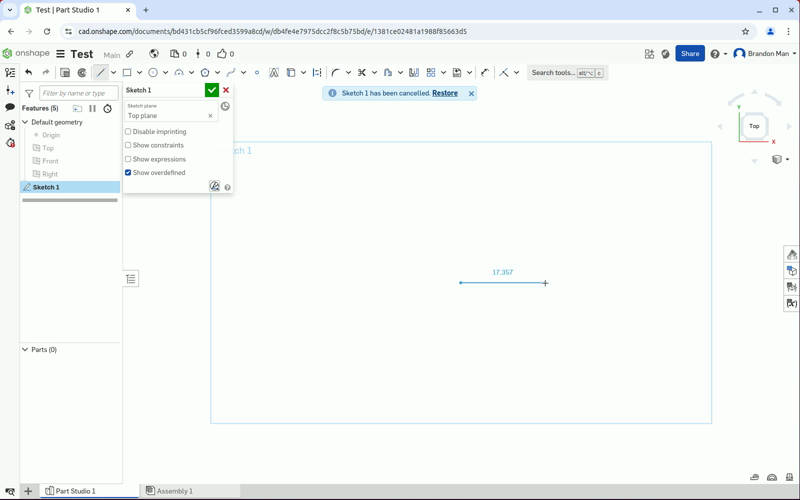
key_up(shift)
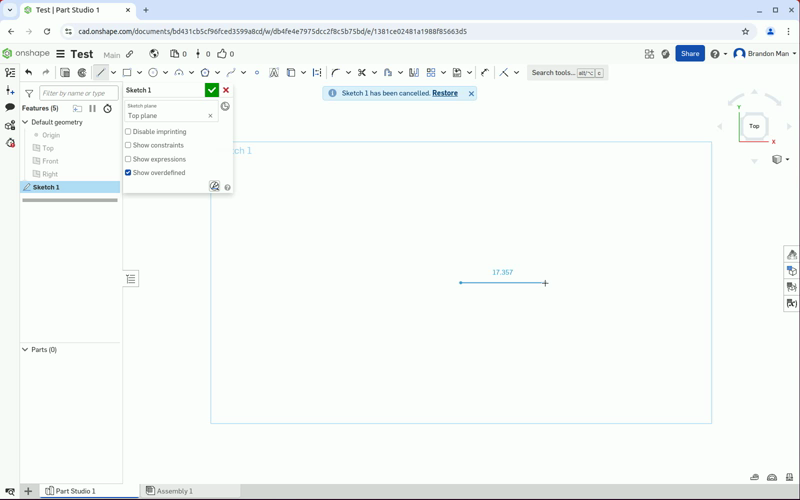
key_down(shift)
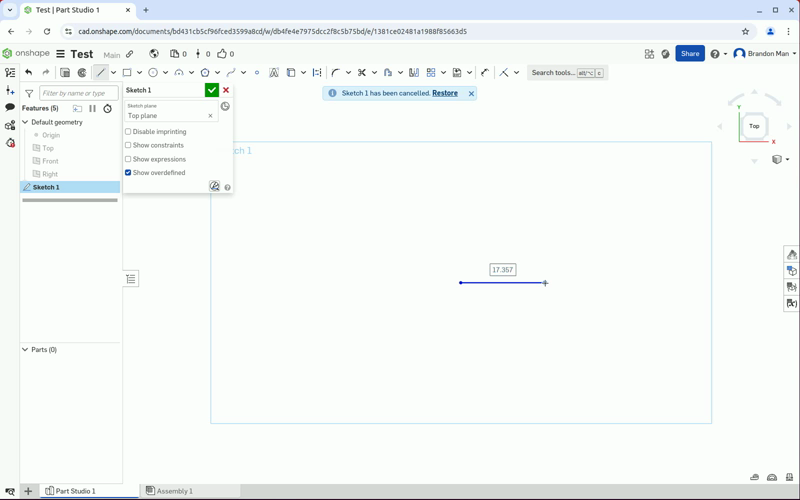
mouse_move(575, 282)
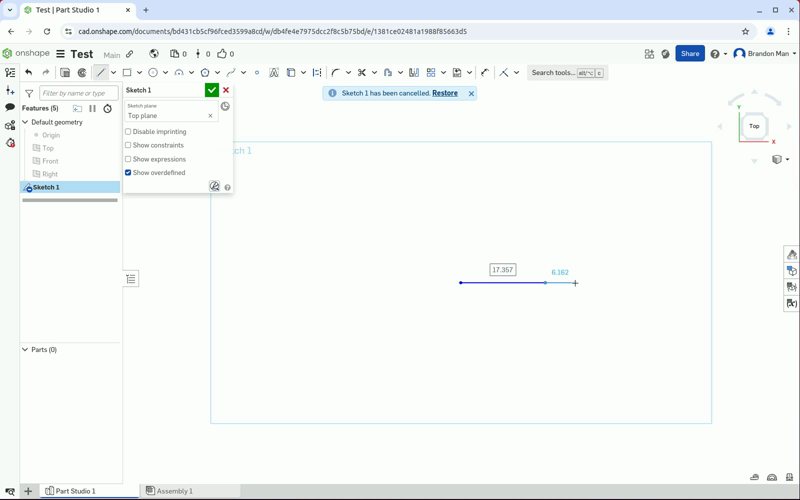
mouse_move(545, 226)
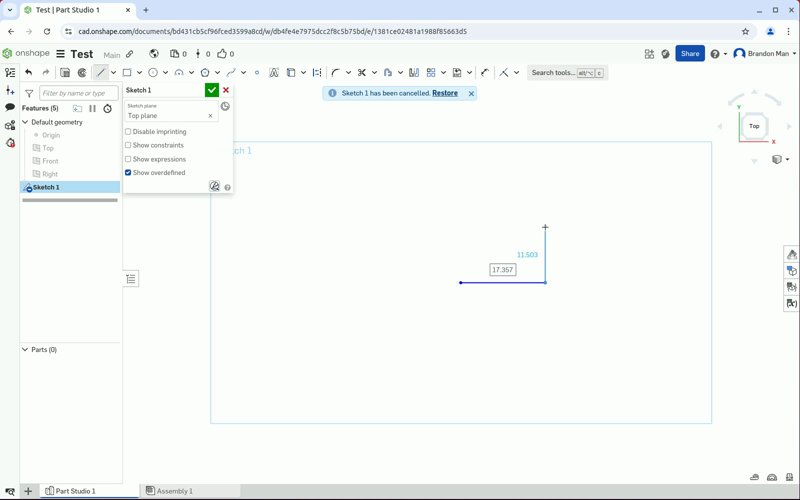
click(545, 226)
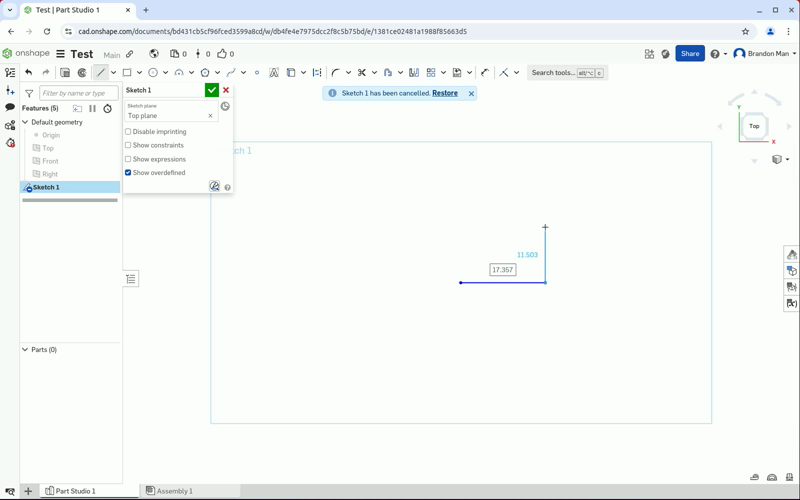
key_up(shift)
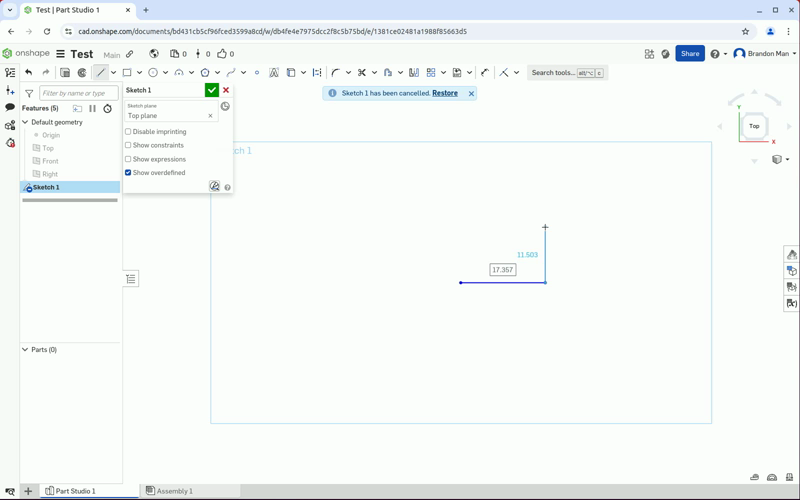
key_down(shift)
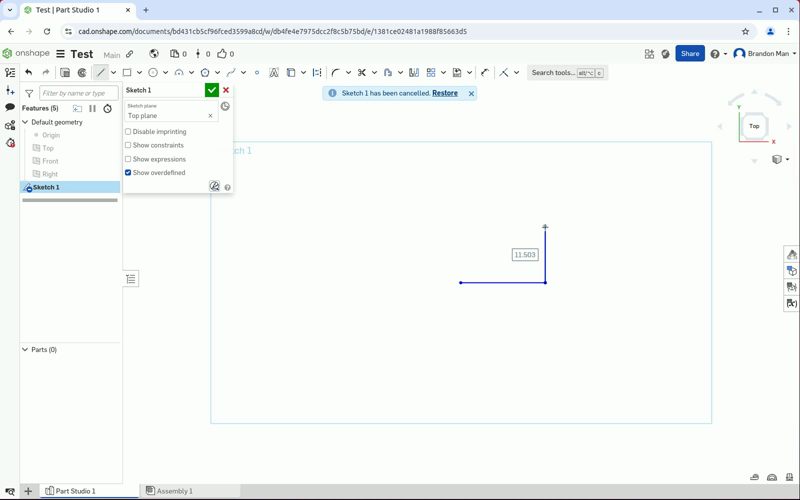
mouse_move(460, 226)
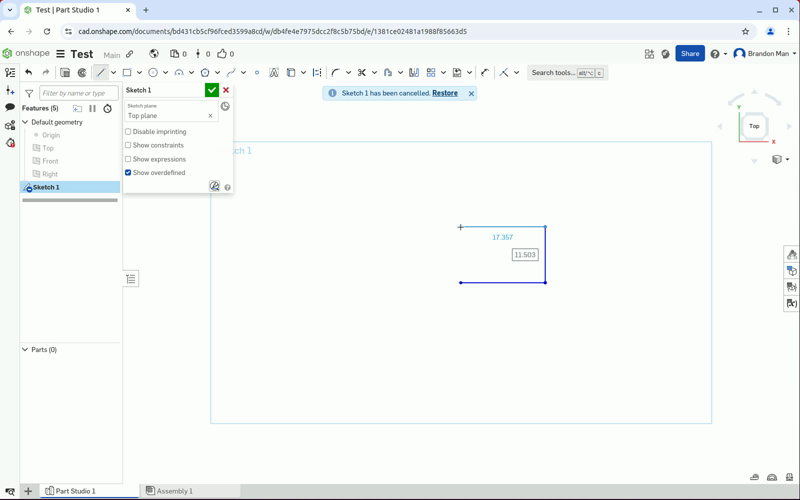
click(460, 226)
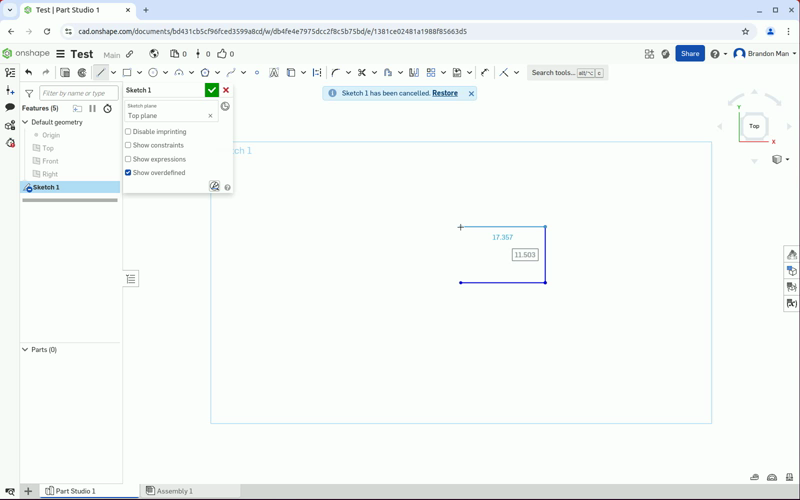
key_up(shift)
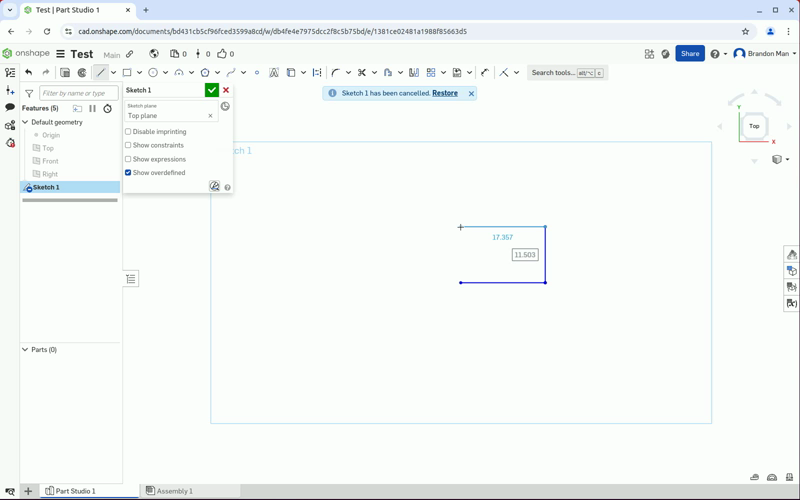
mouse_move(490, 226)
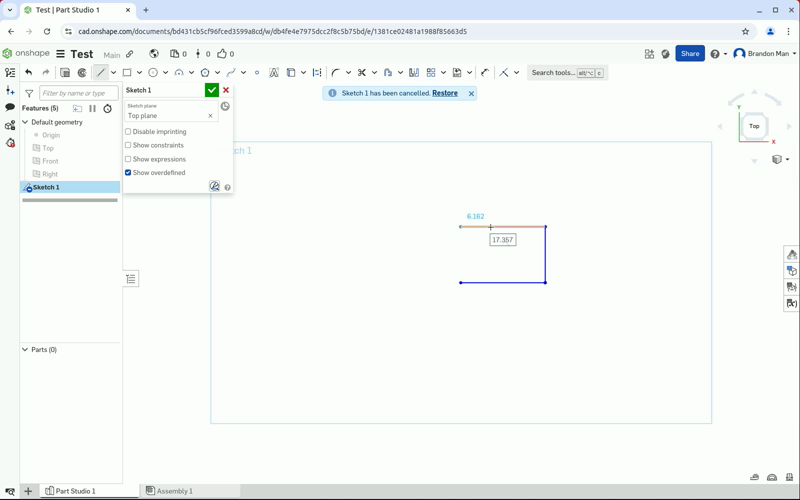
key_down(shift)
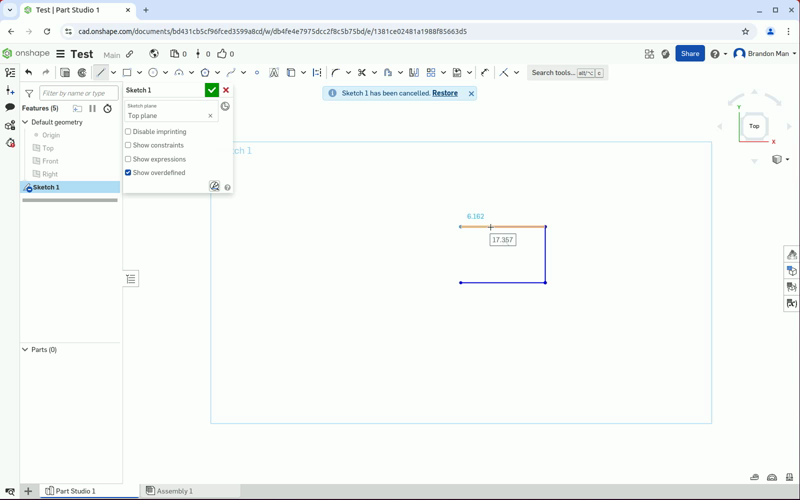
mouse_move(460, 282)
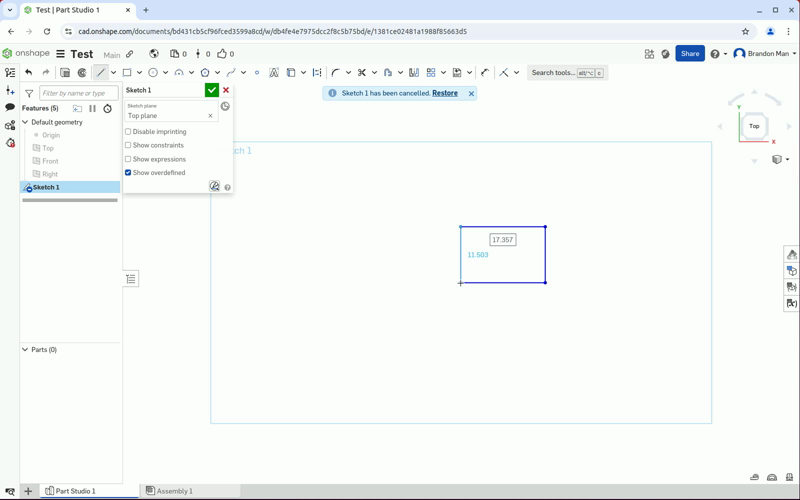
key_up(shift)
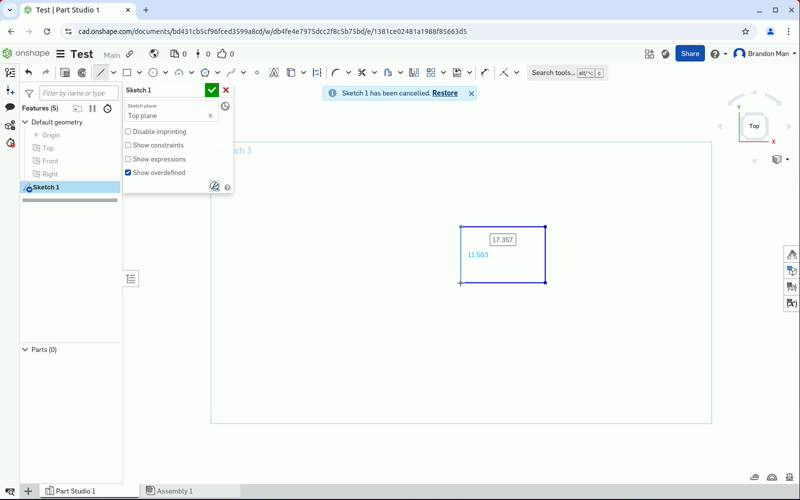
click(460, 282)
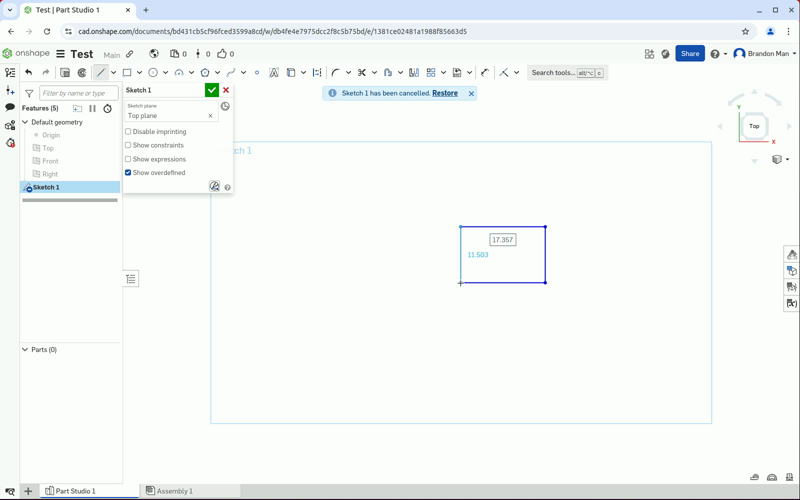
key(esc)
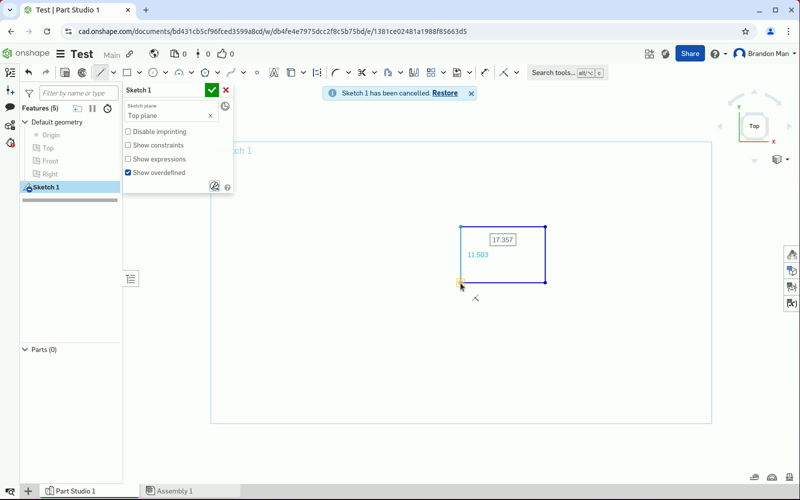
mouse_move(486, 264)
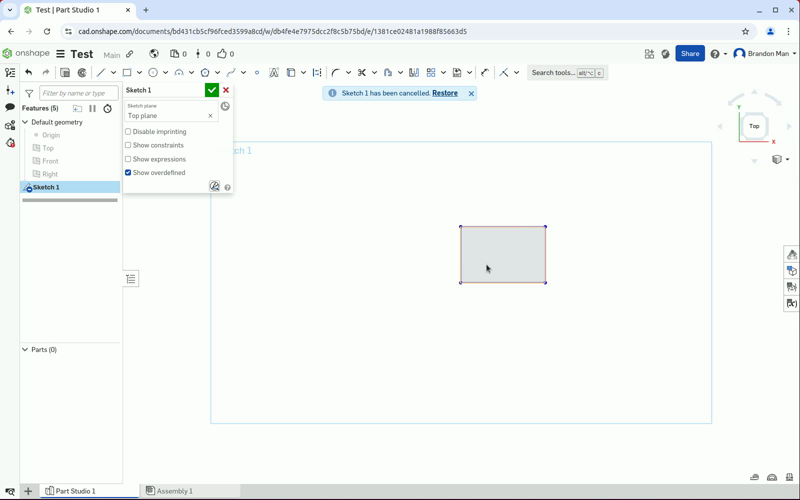
click(486, 264)
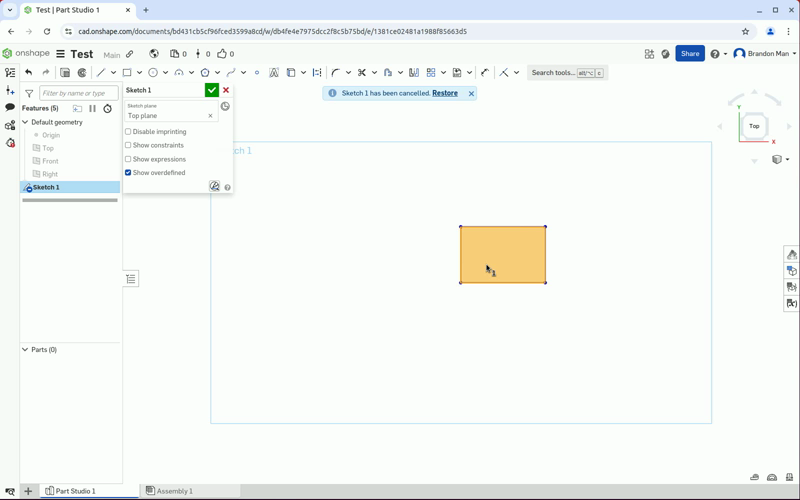
mouse_move(73, 352)
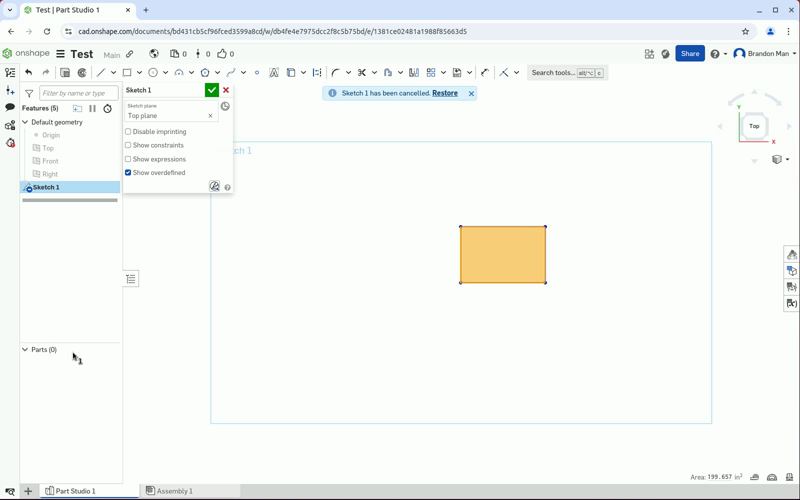
key(shift+y)
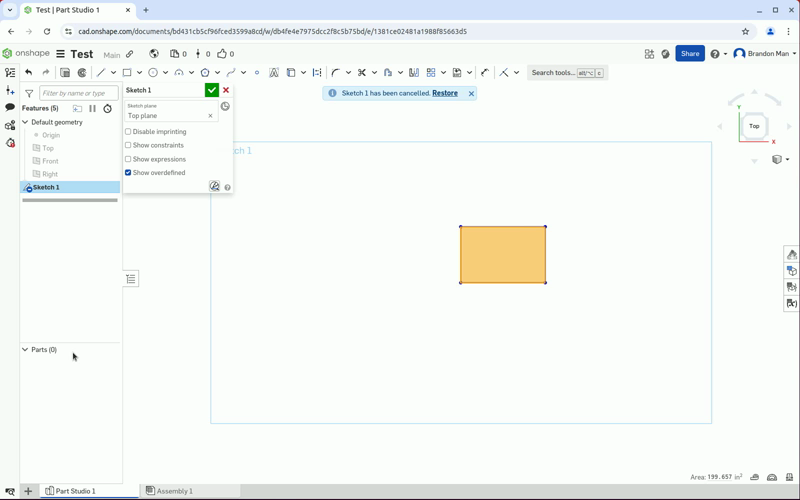
key(shift+e)
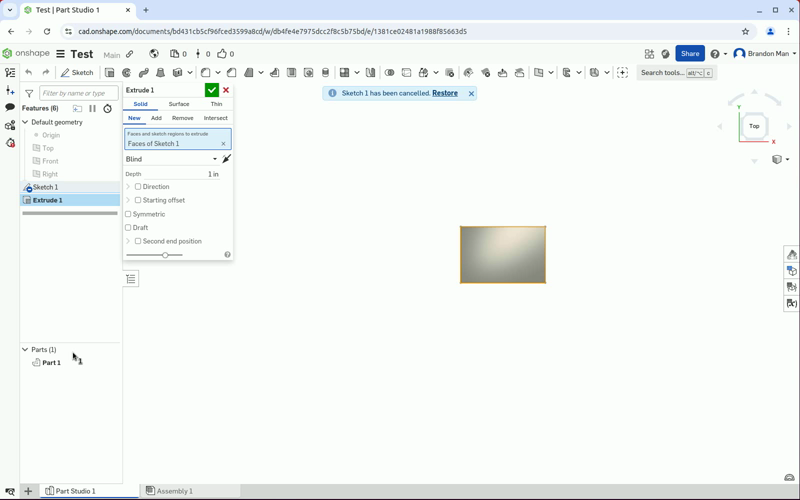
mouse_move(143, 106)
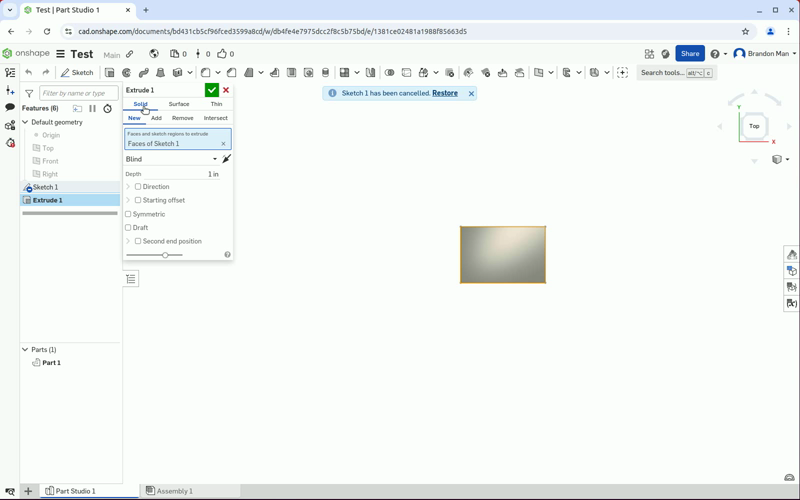
click(143, 106)
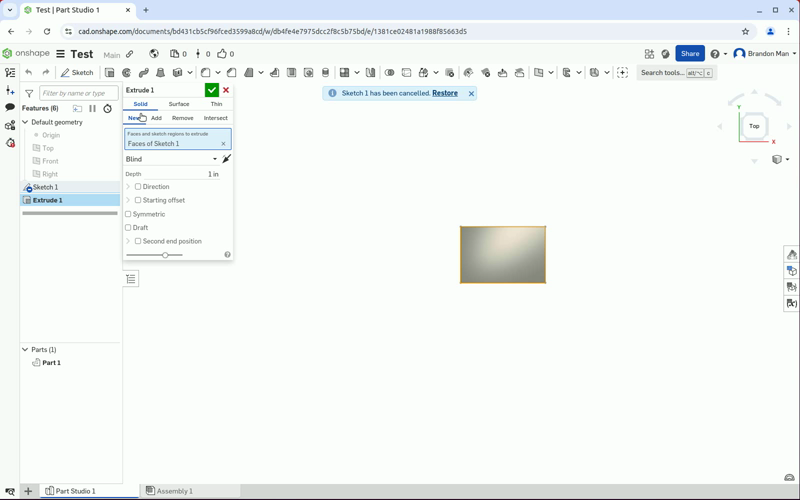
mouse_move(137, 120)
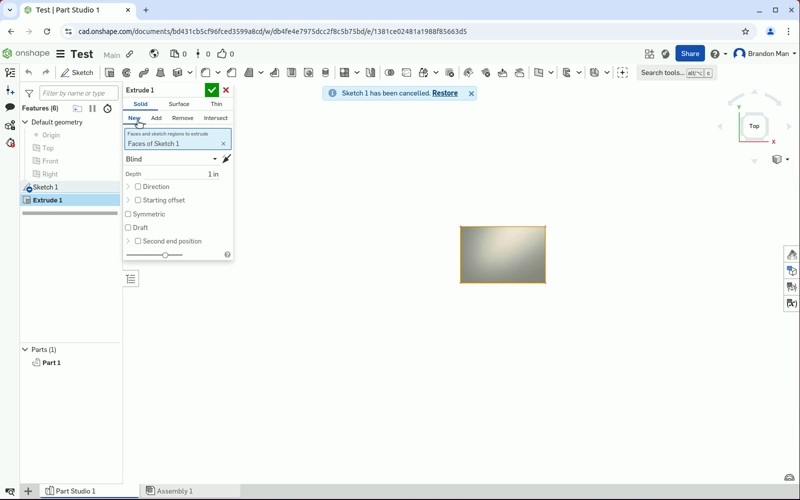
click(137, 120)
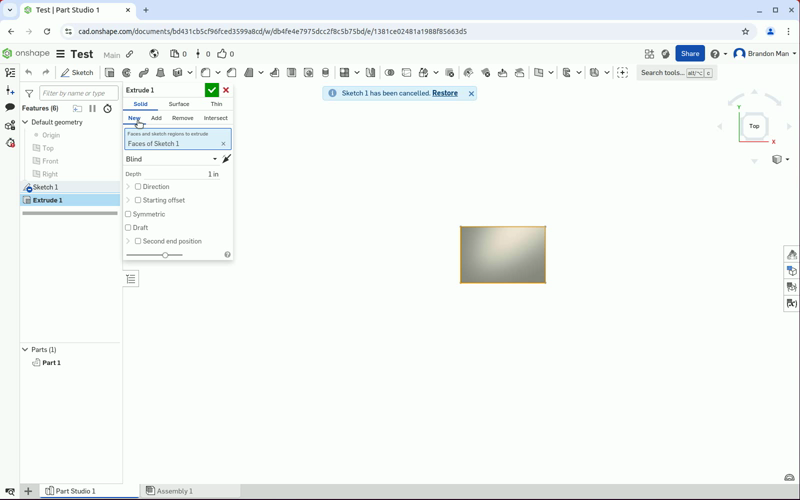
key(tab, 4)
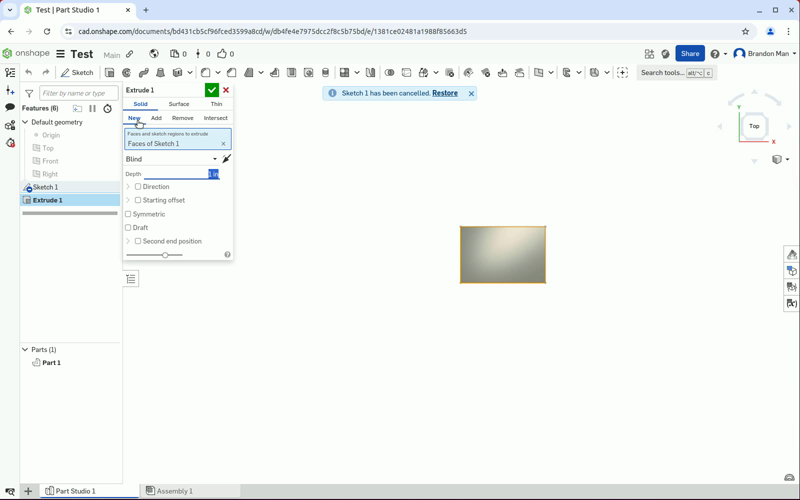
text(23.108)
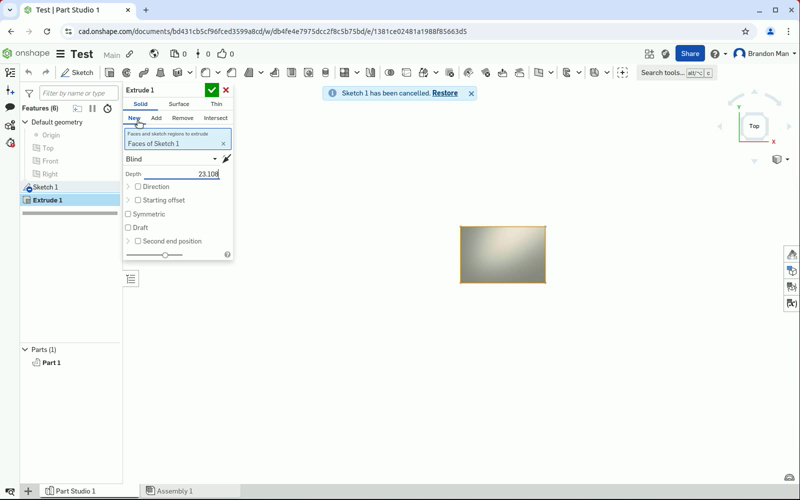
key(enter)
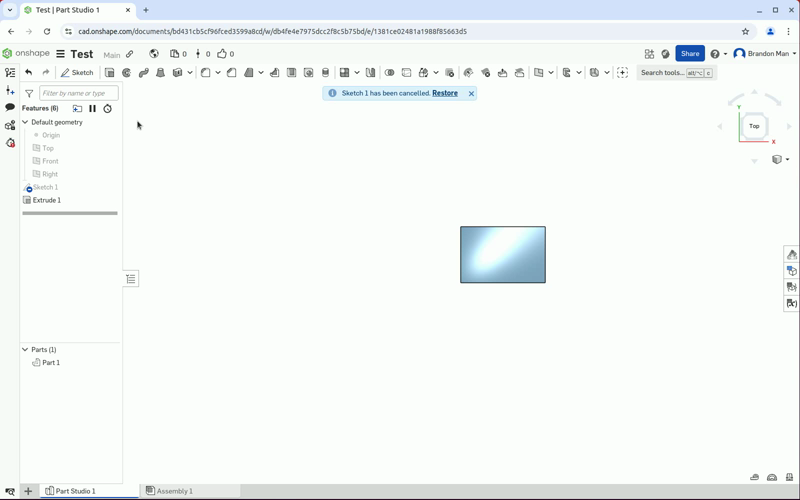
key(shift+h)
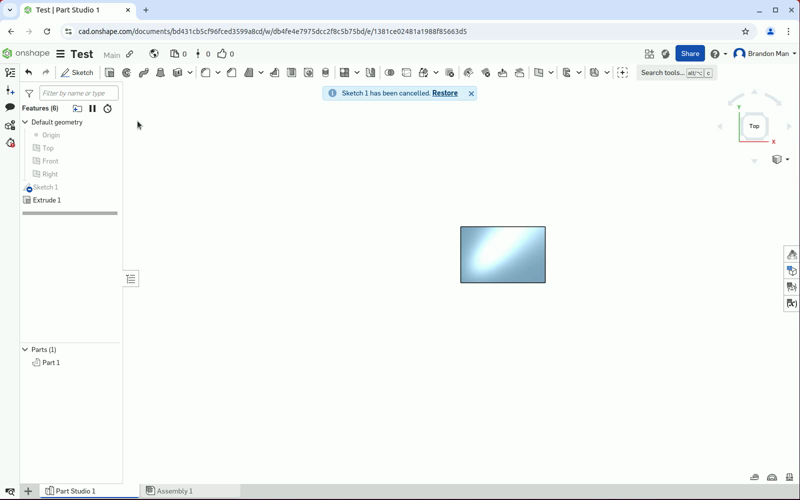
key(shift+h)
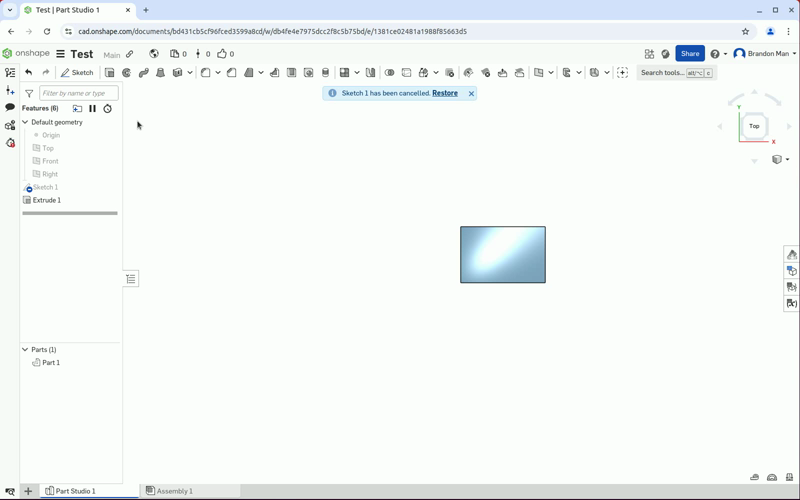
mouse_move(73, 189)
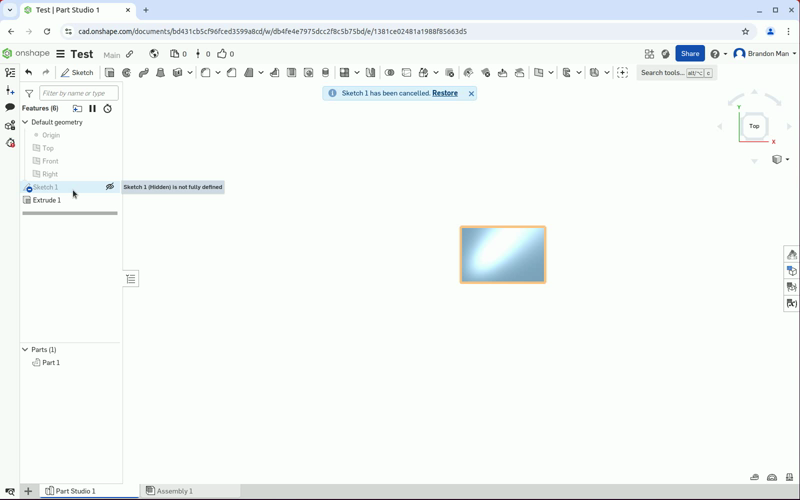
click(73, 189)
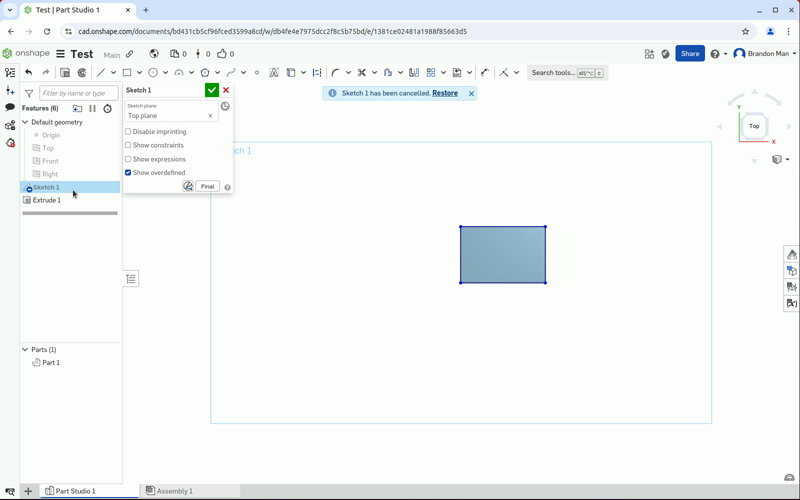
mouse_move(229, 92)
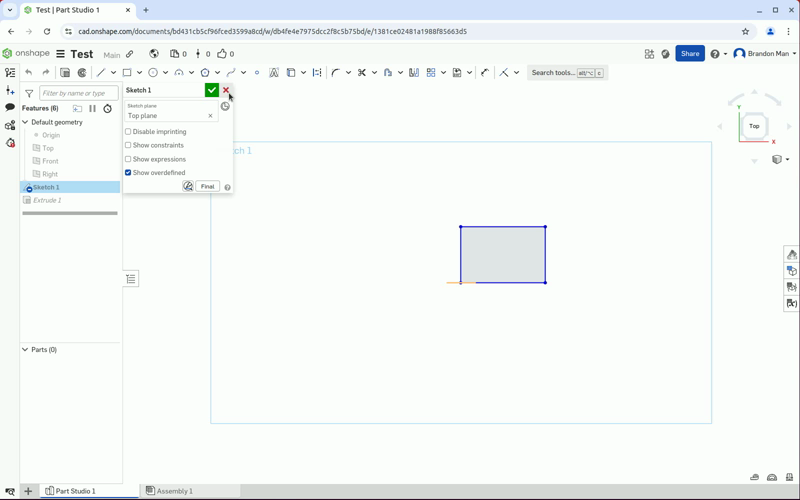
click(229, 92)
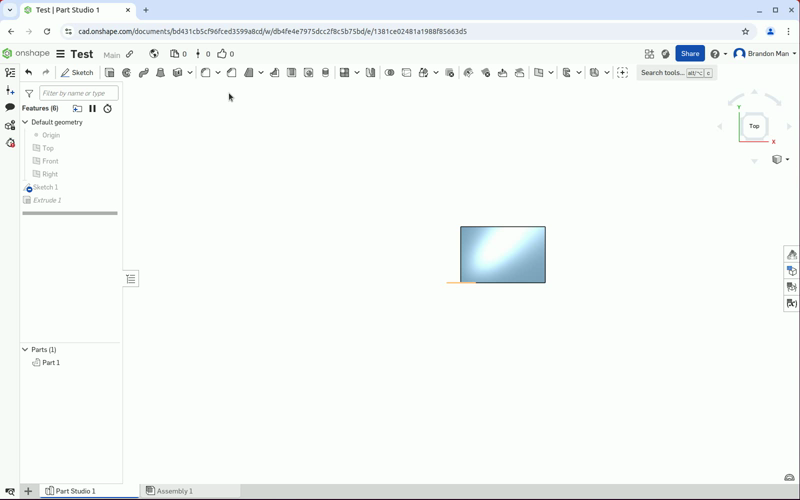
mouse_move(73, 352)
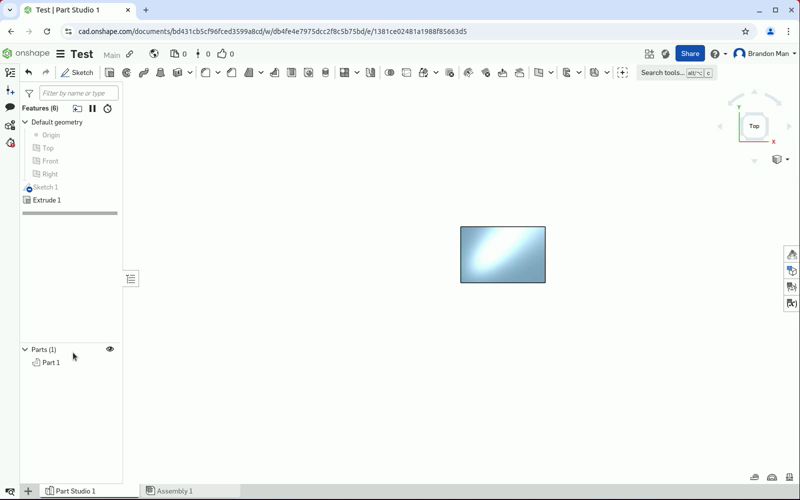
key(y)
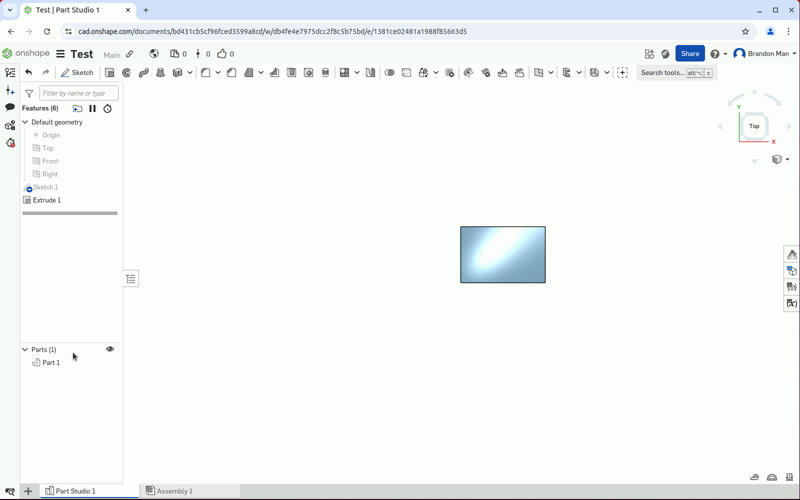
key(shift+p)
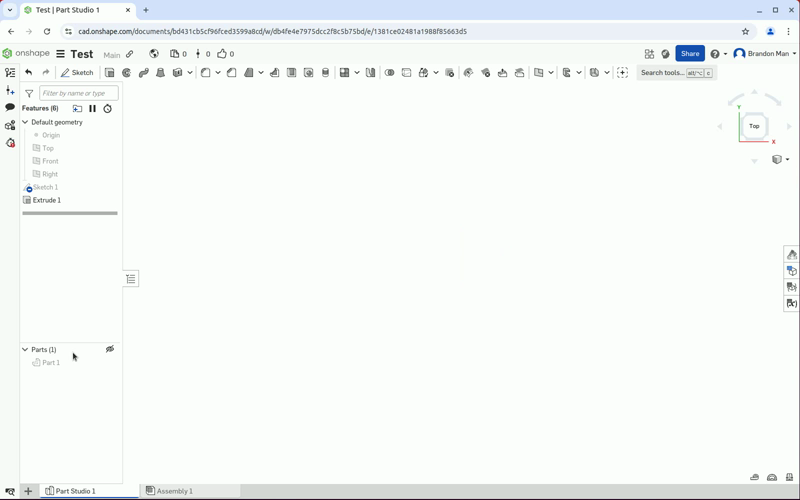
key(space)
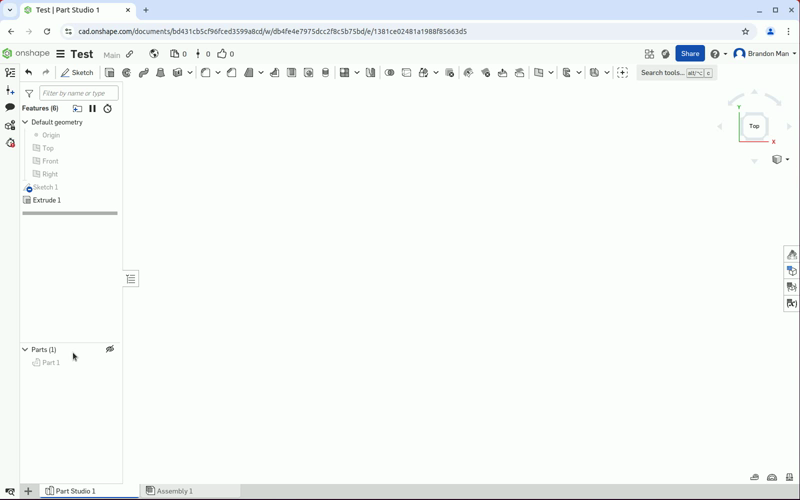
key_down(shift)
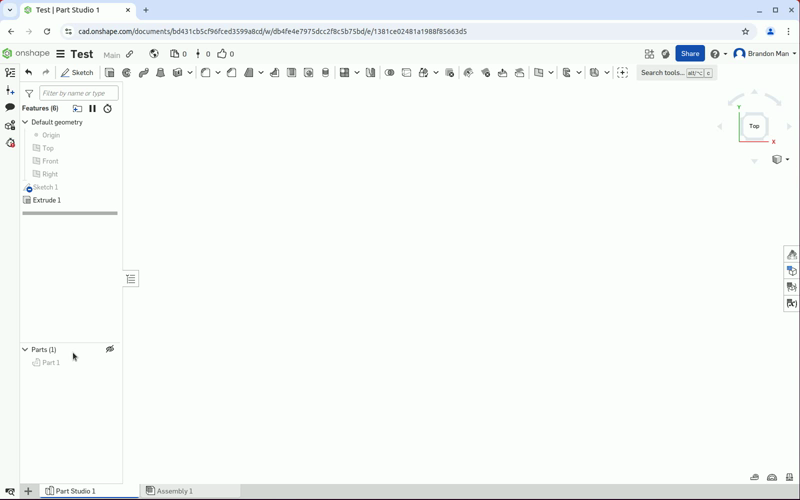
key(up)
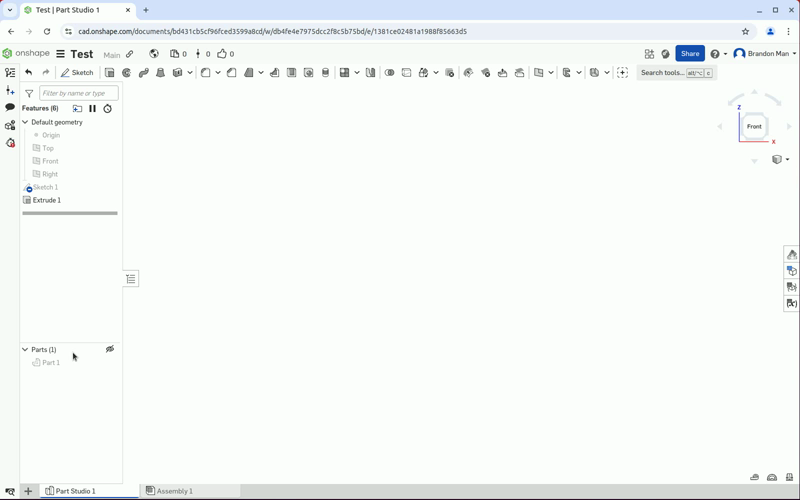
key_up(shift)
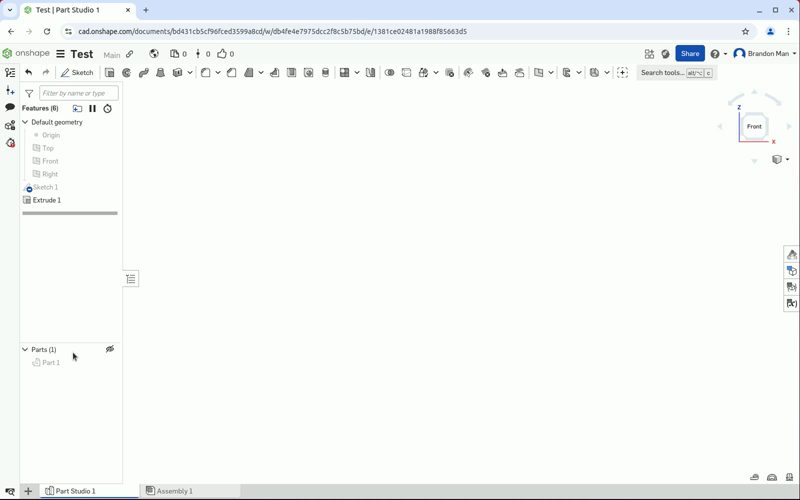
mouse_move(73, 352)
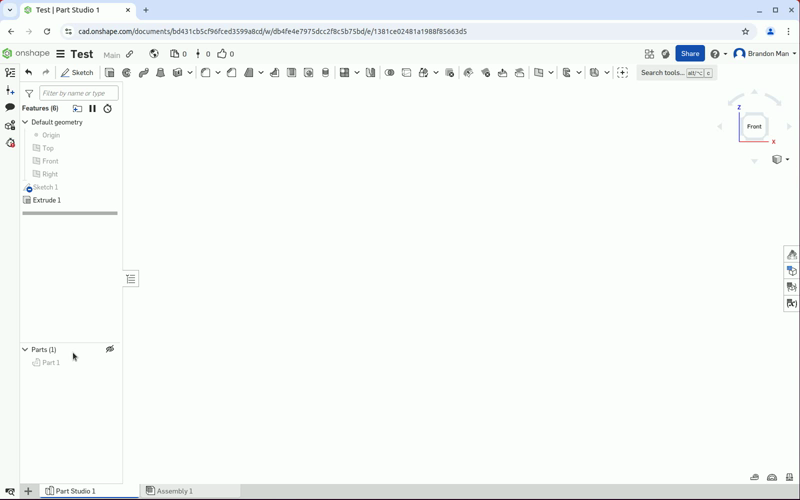
key(shift+y)
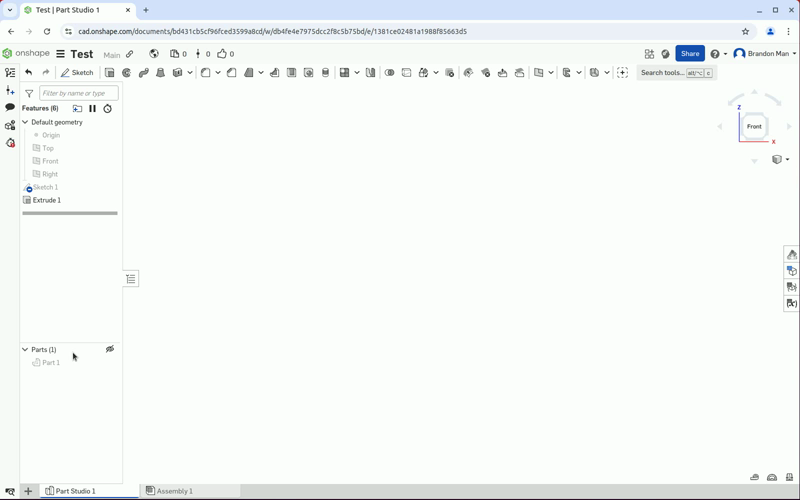
key(shift+s)
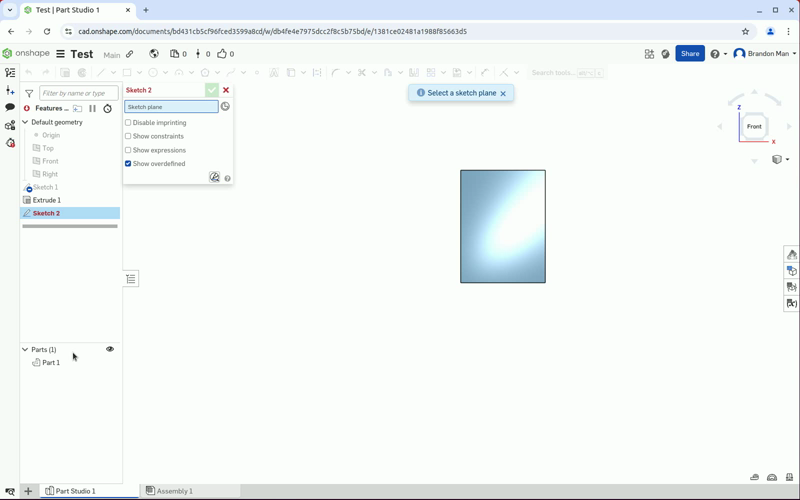
mouse_move(73, 163)
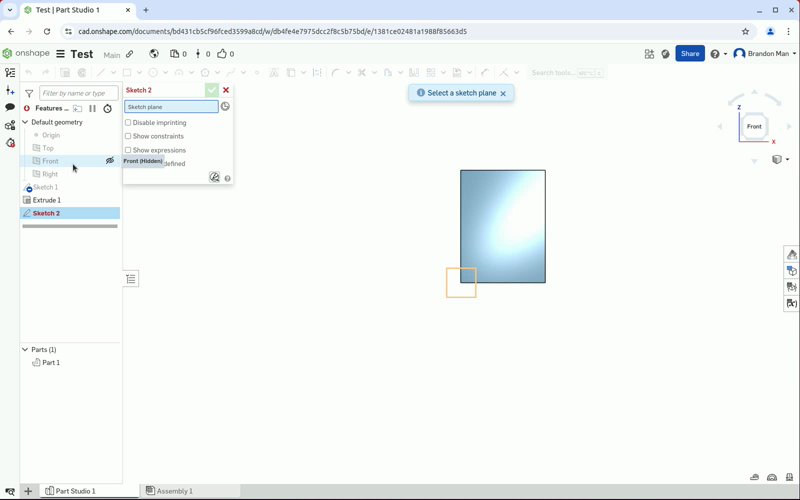
click(73, 163)
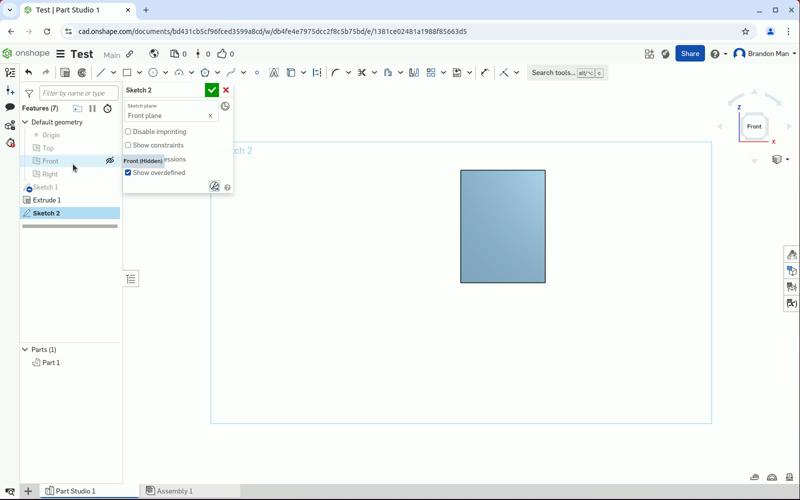
mouse_move(73, 352)
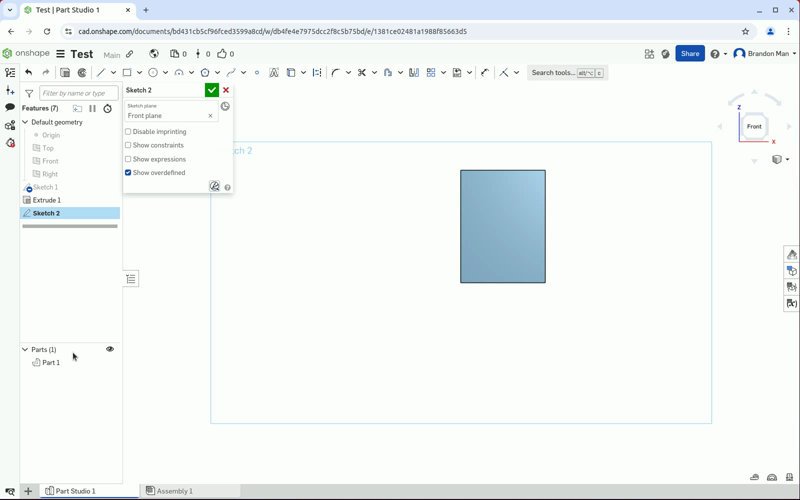
key(y)
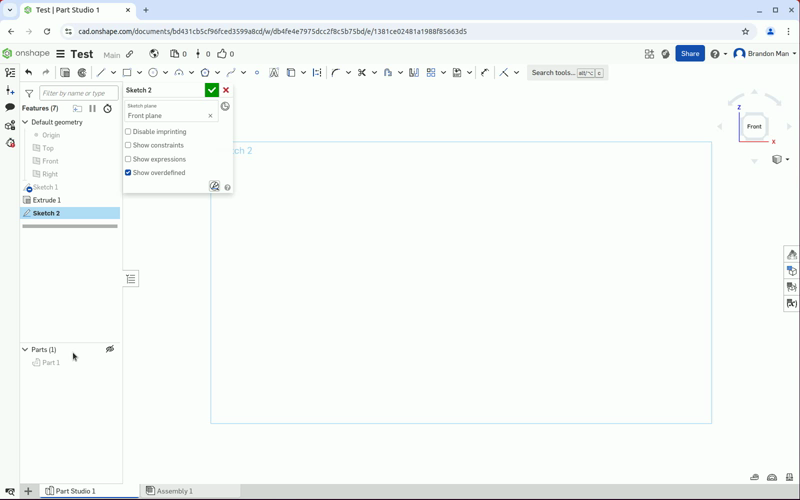
key(l)
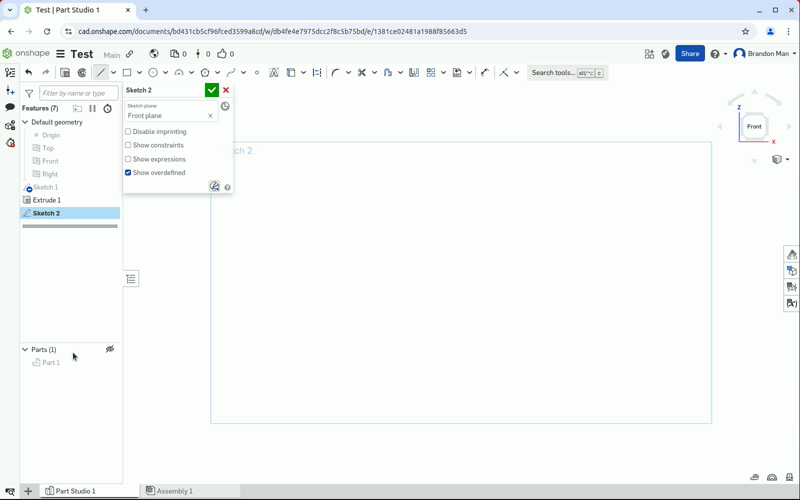
key_down(shift)
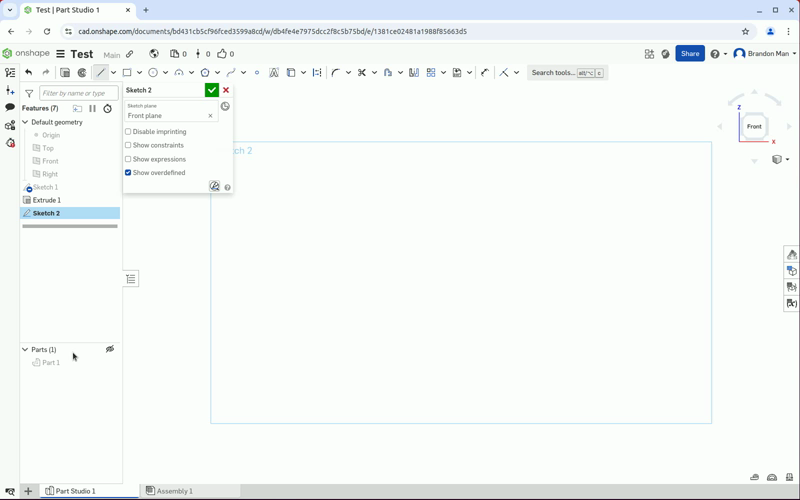
mouse_move(465, 278)
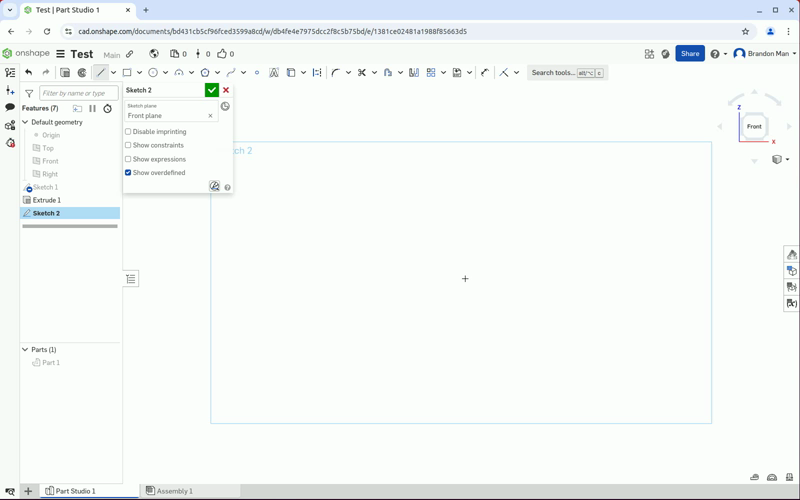
click(465, 278)
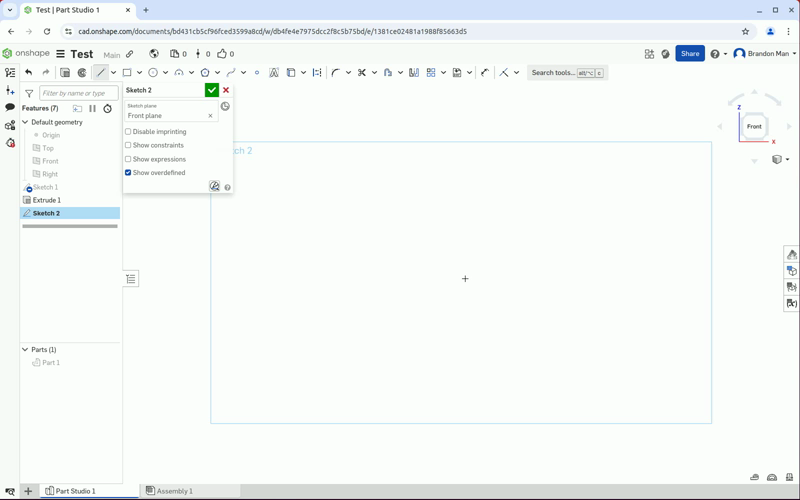
key_up(shift)
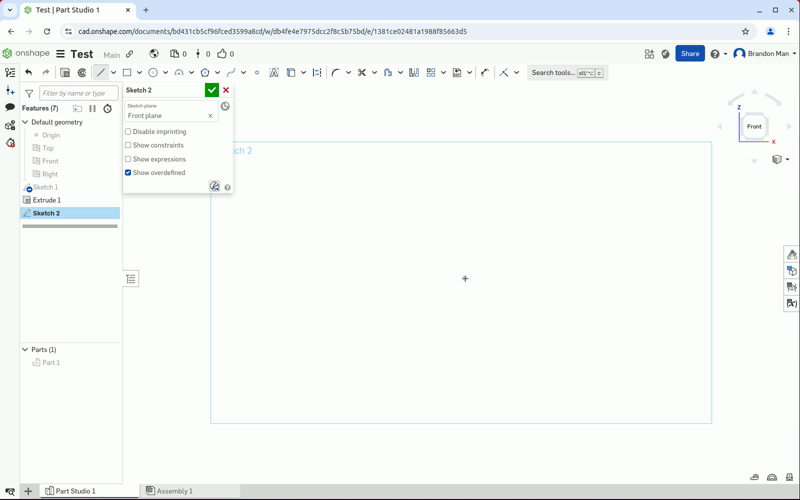
key_down(shift)
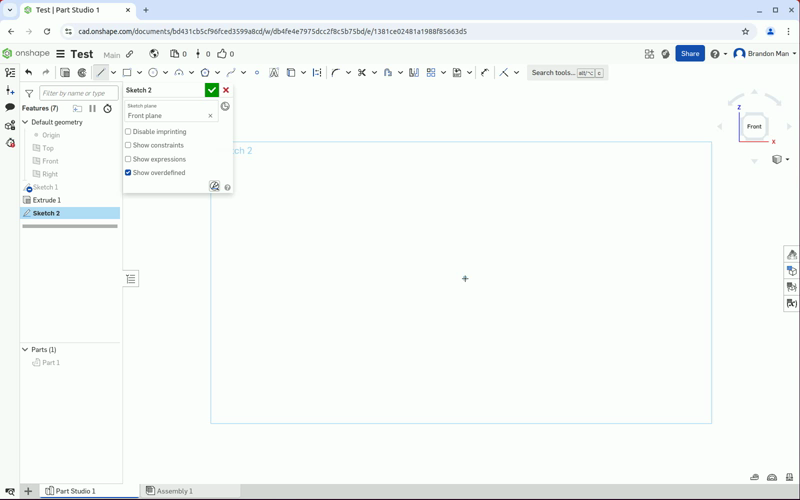
mouse_move(541, 278)
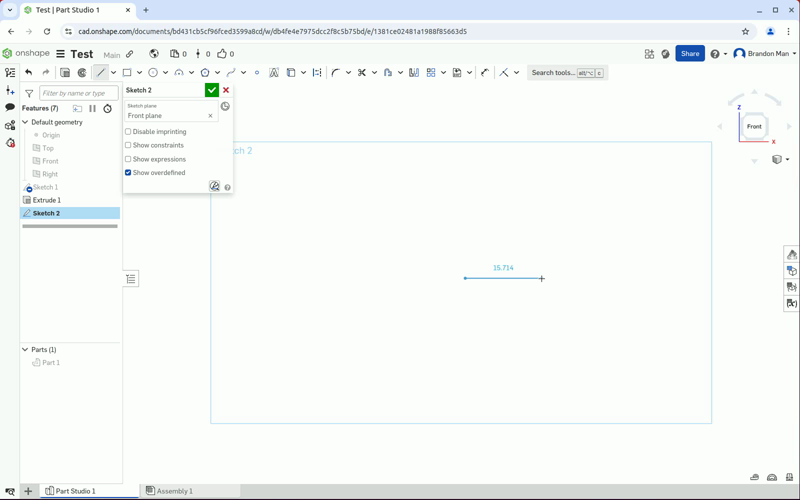
click(541, 278)
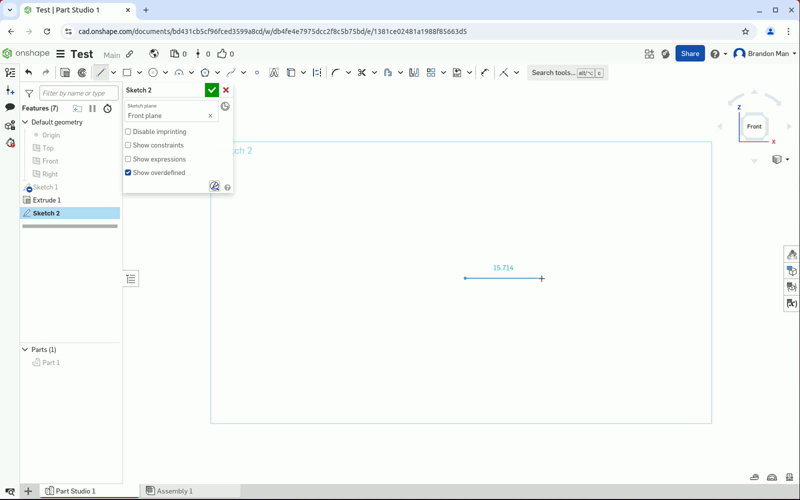
key_up(shift)
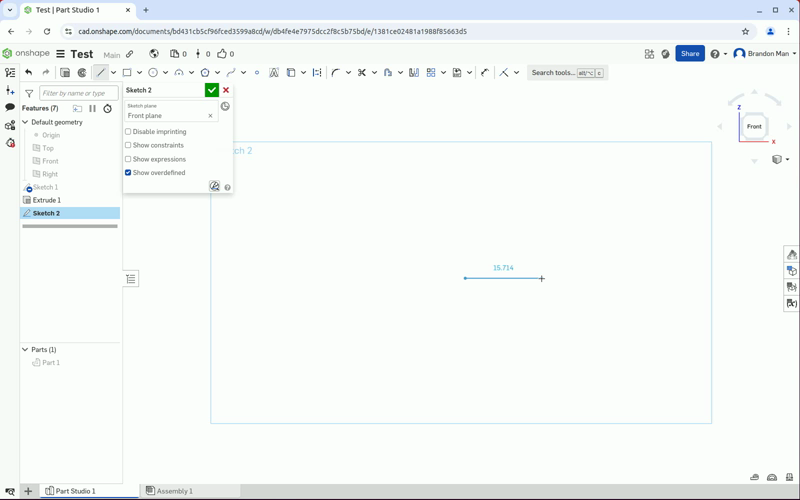
key_down(shift)
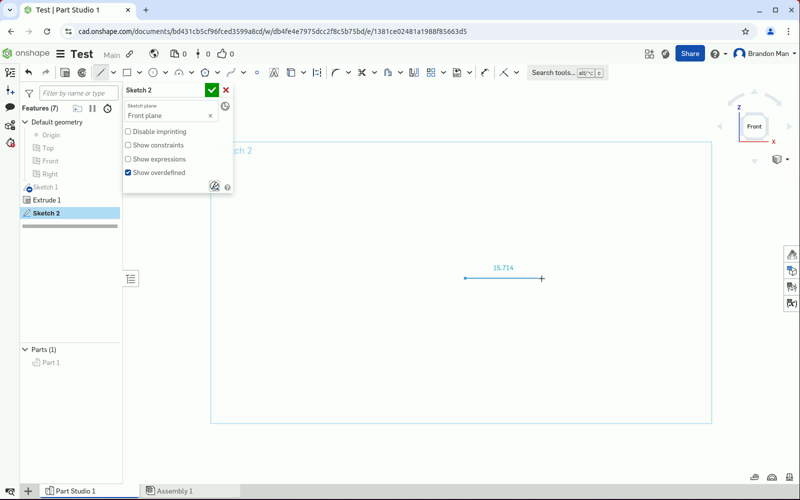
mouse_move(541, 170)
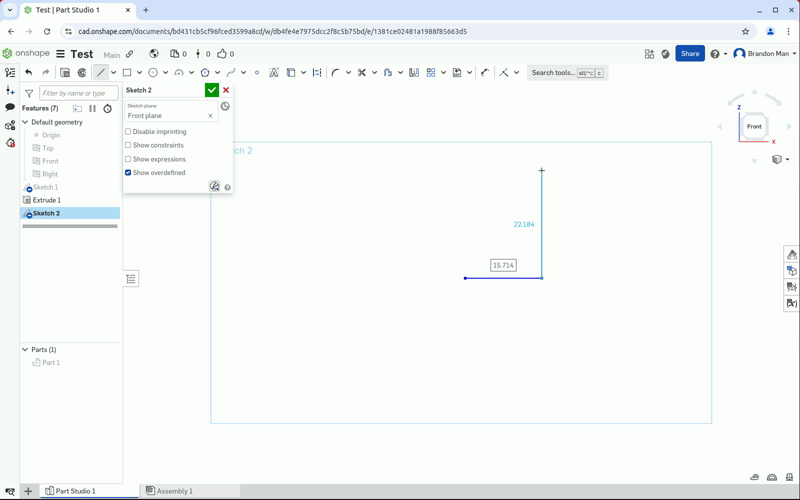
click(541, 170)
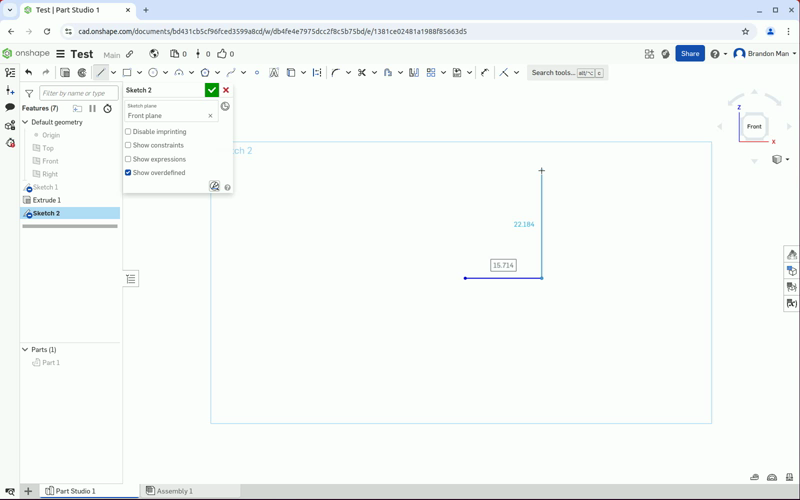
key_up(shift)
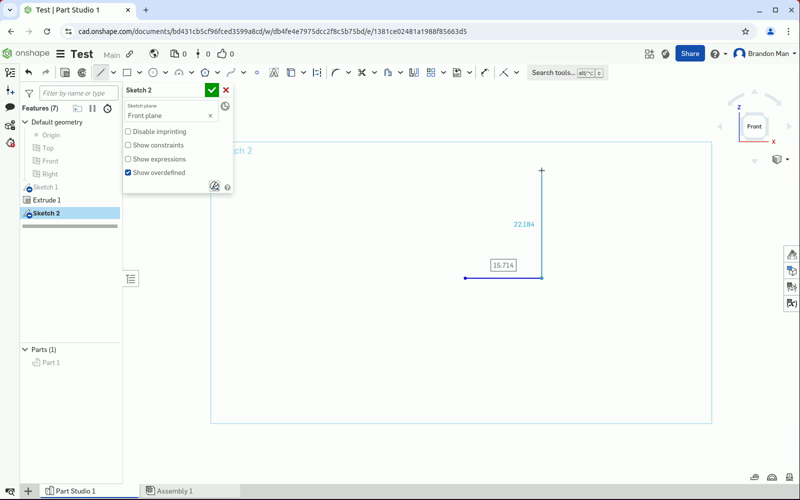
key_down(shift)
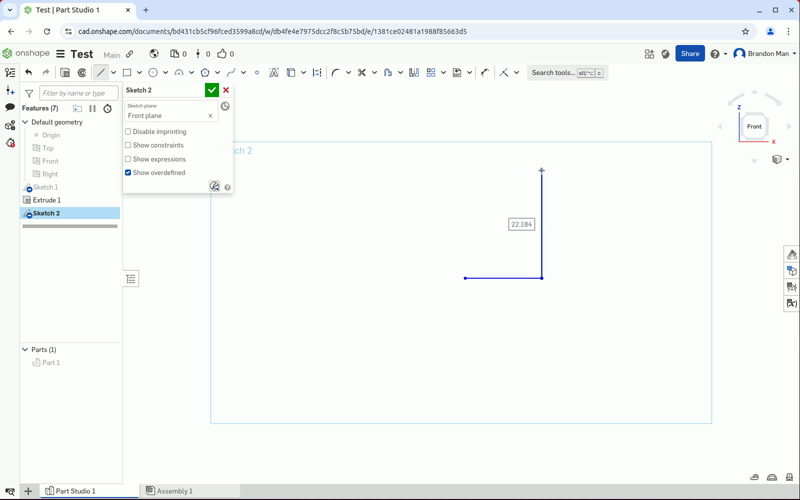
mouse_move(465, 170)
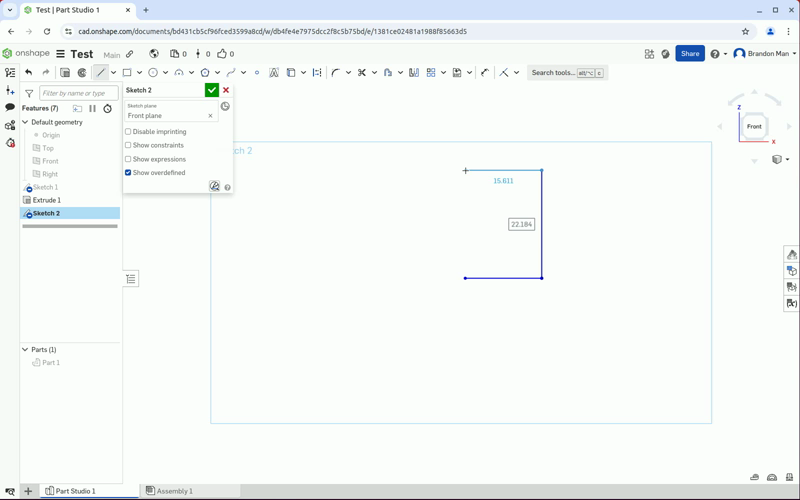
click(465, 170)
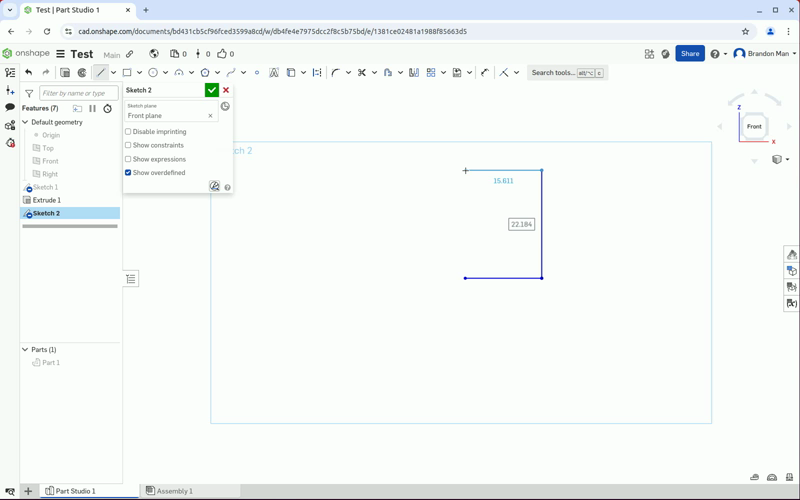
key_up(shift)
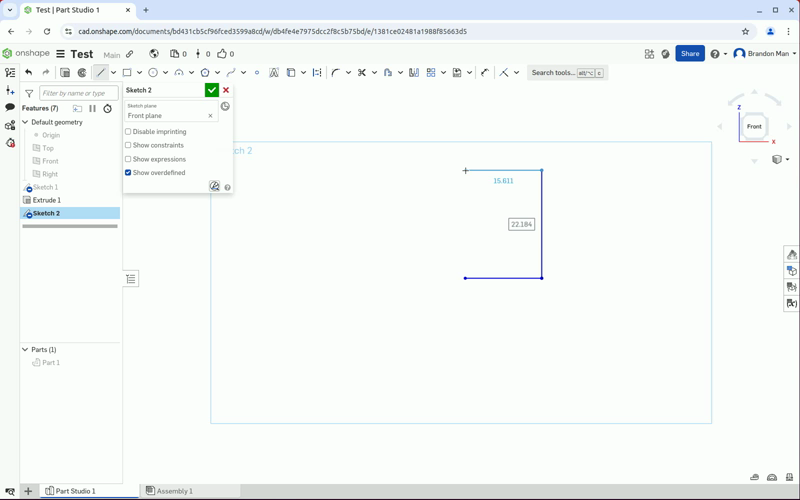
key_down(shift)
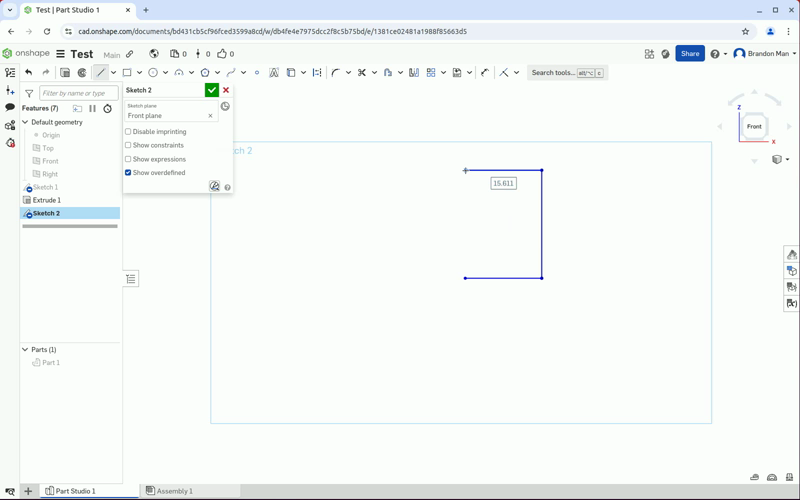
mouse_move(465, 278)
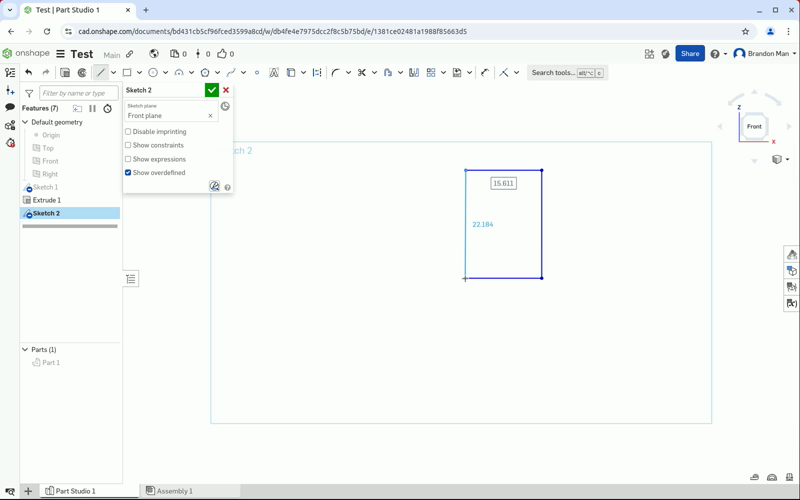
key_up(shift)
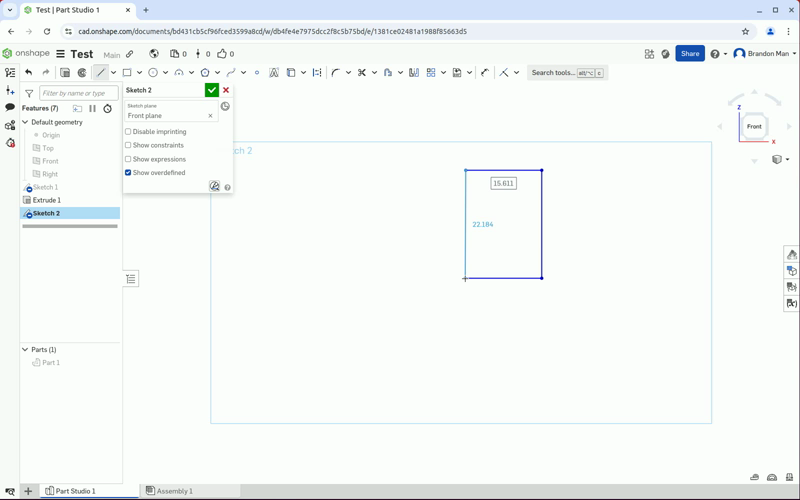
click(465, 278)
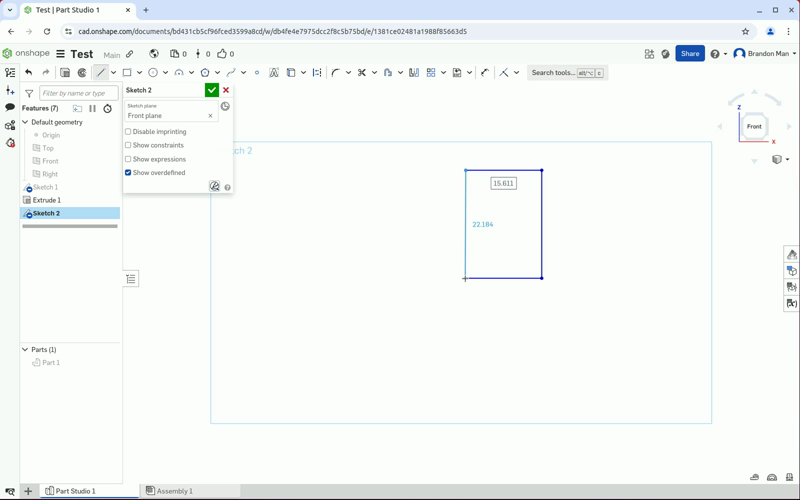
key(esc)
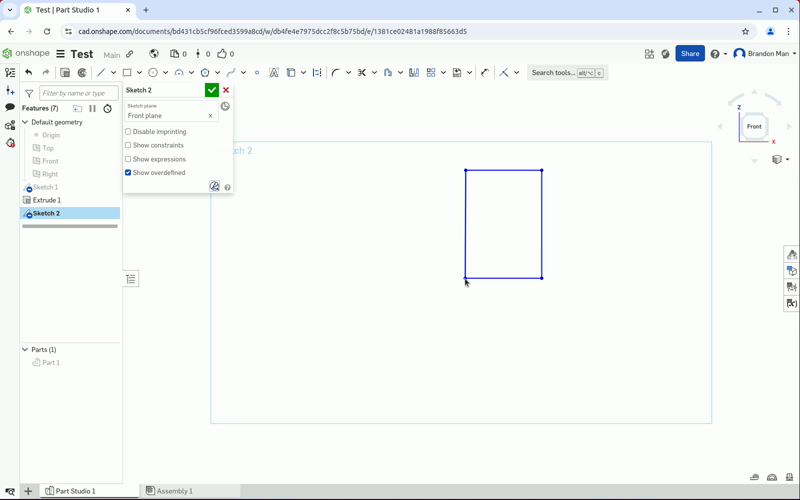
mouse_move(496, 226)
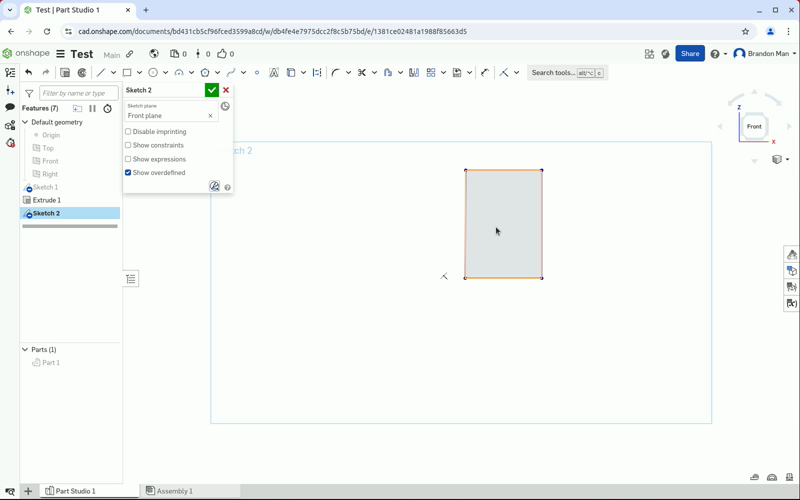
click(496, 226)
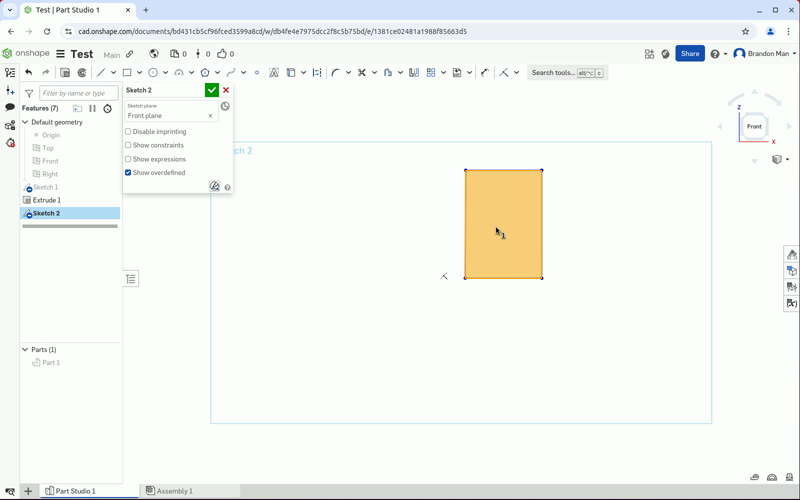
mouse_move(73, 352)
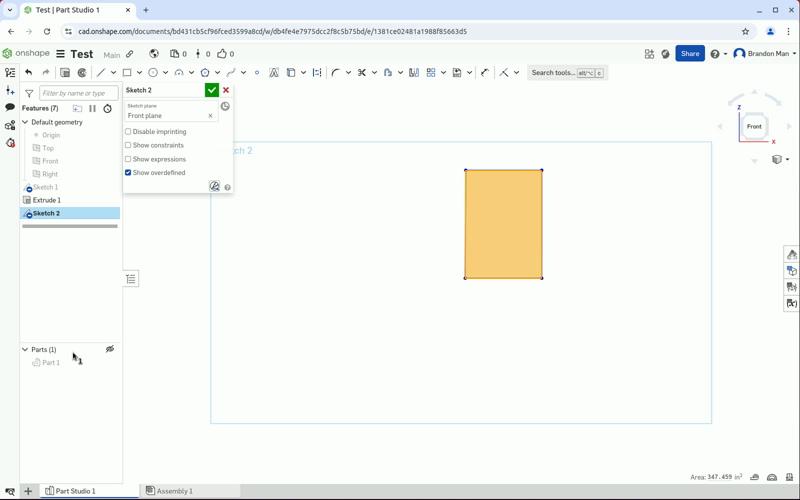
key(shift+y)
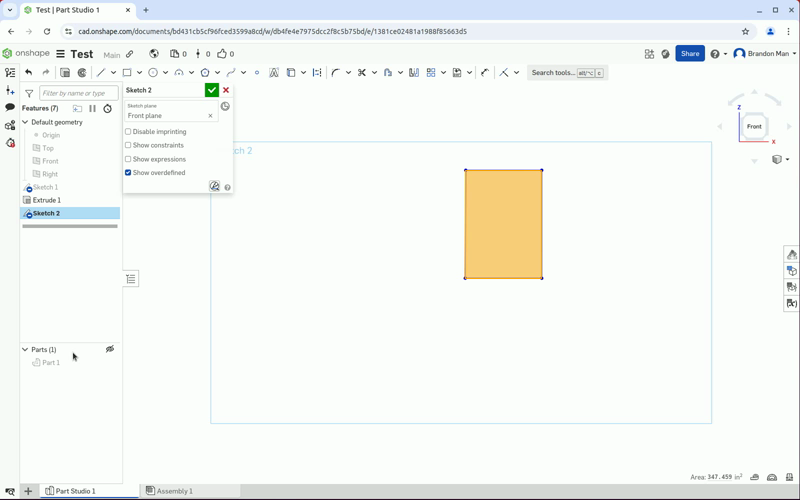
key(shift+e)
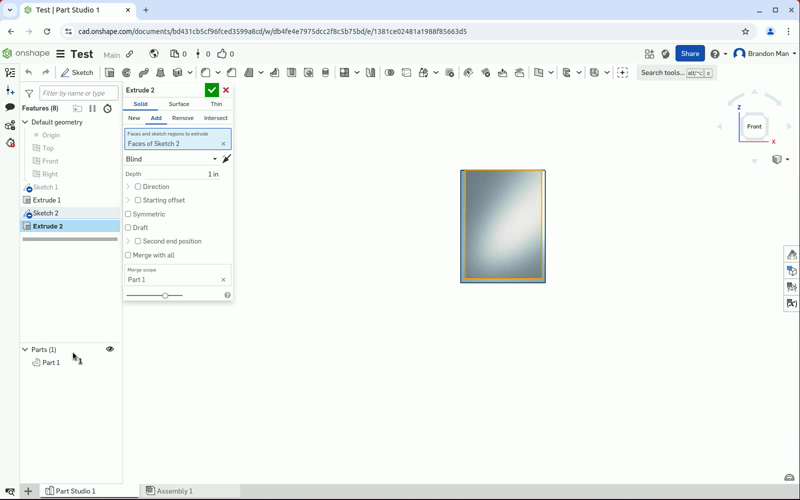
mouse_move(143, 106)
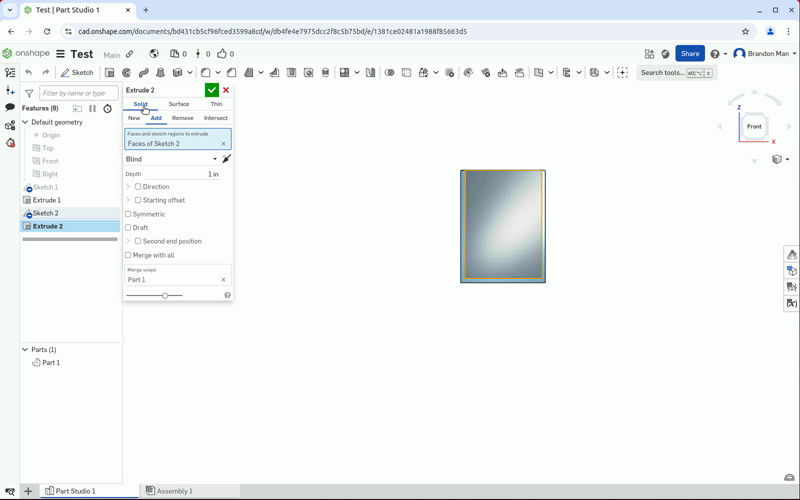
click(143, 106)
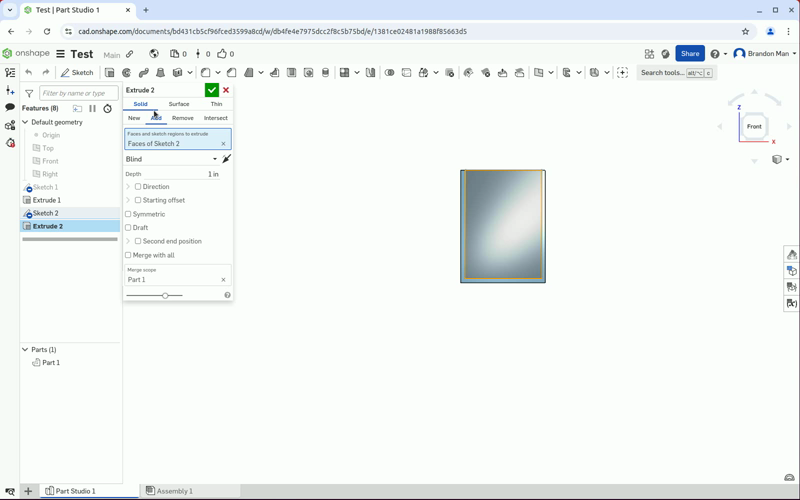
mouse_move(186, 120)
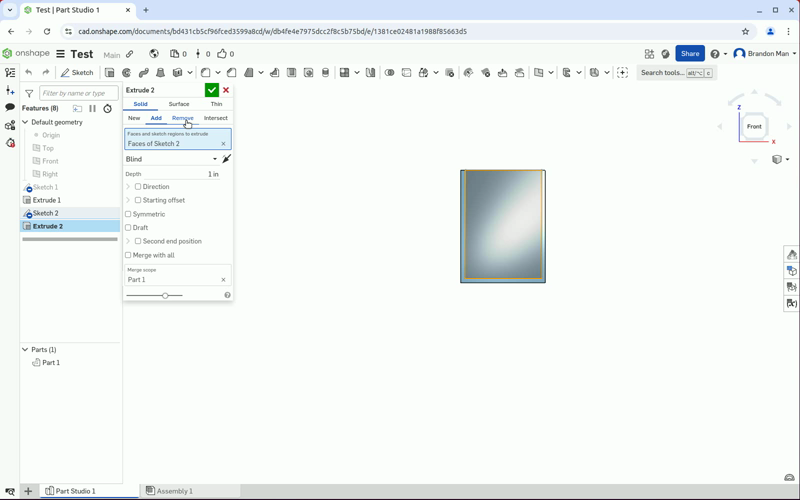
click(186, 120)
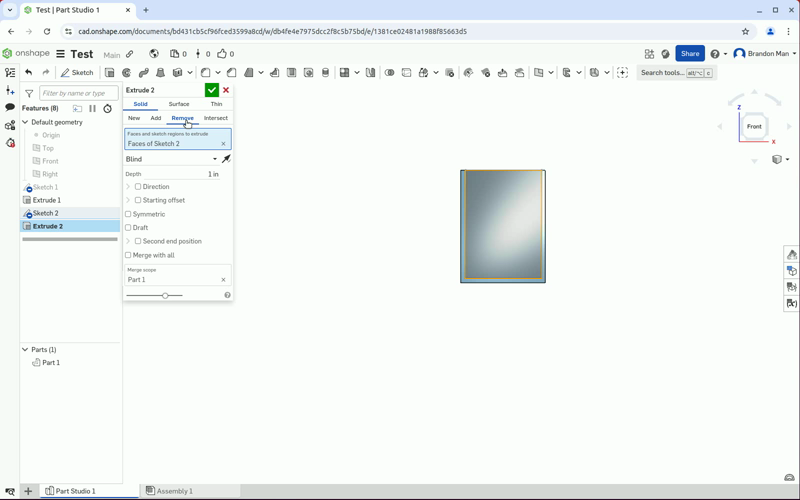
key(tab, 4)
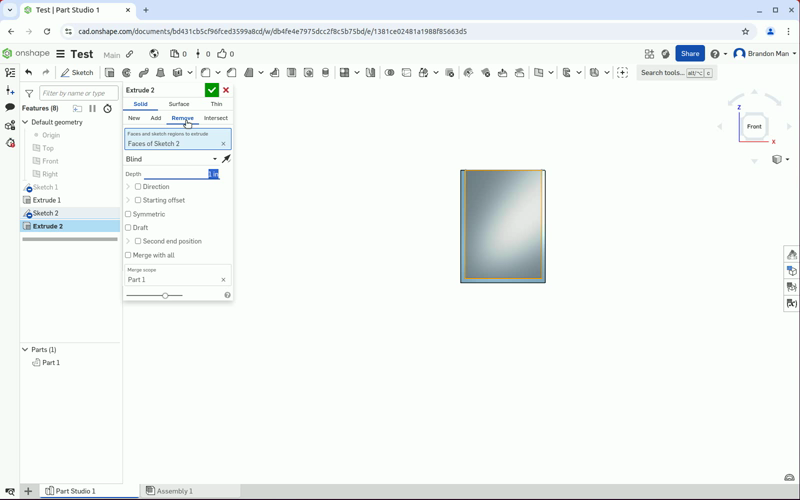
text(11.554)
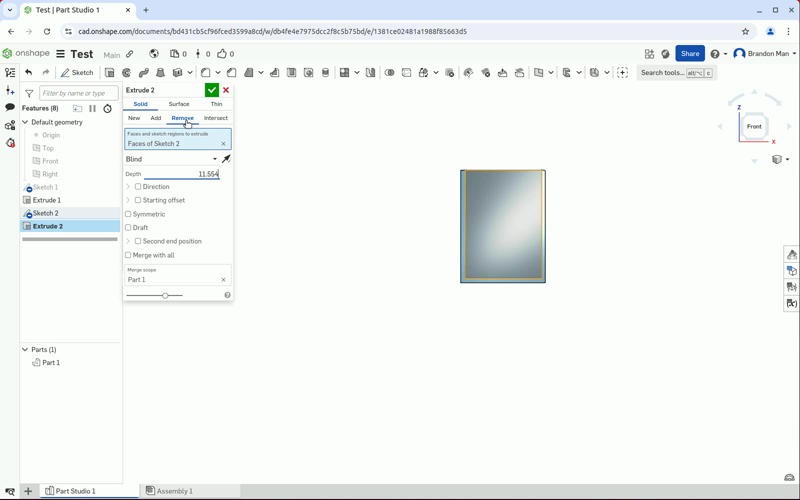
key(tab, 6)
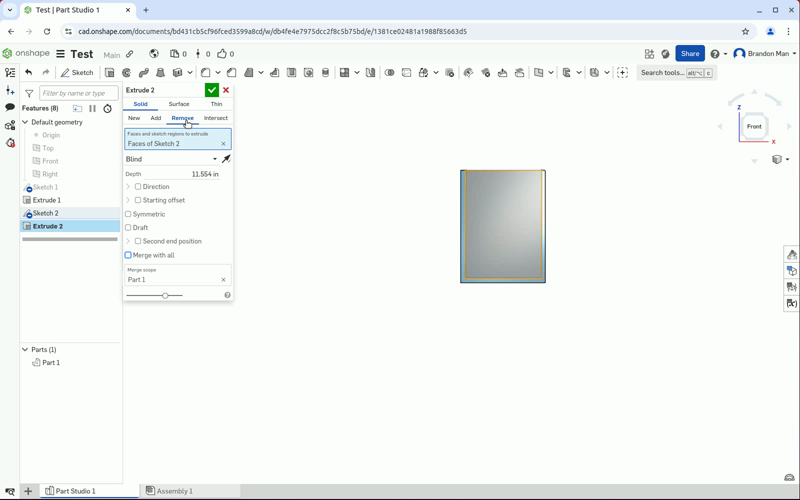
key(space)
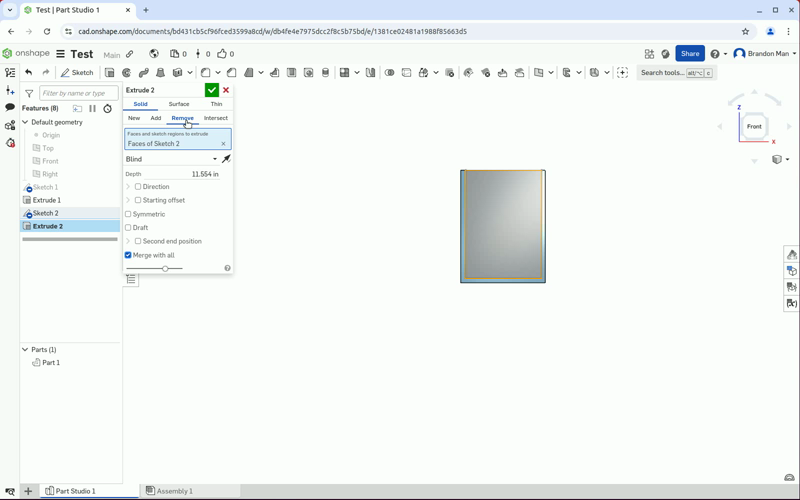
key(enter)
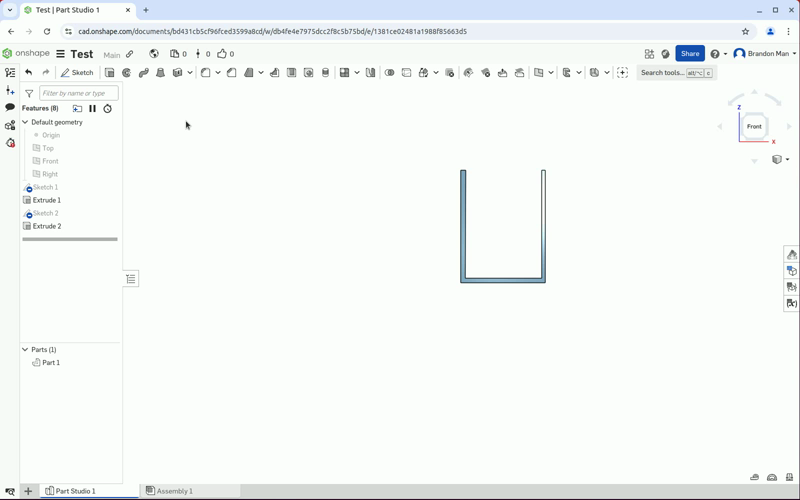
key(shift+h)
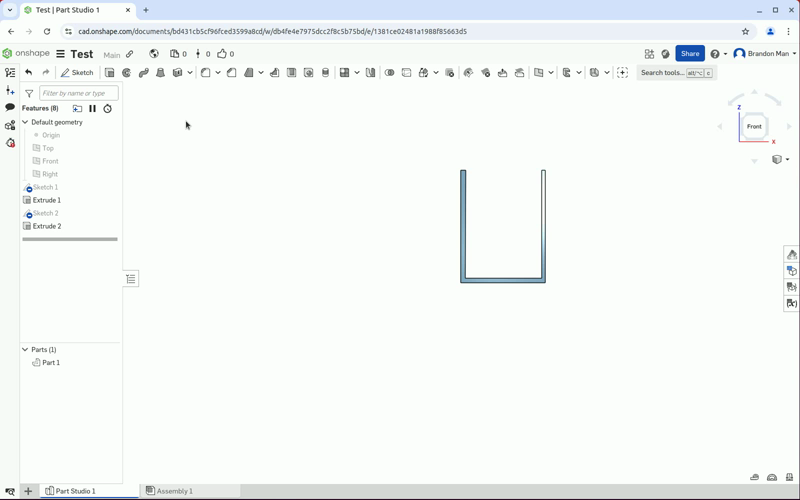
key(shift+h)
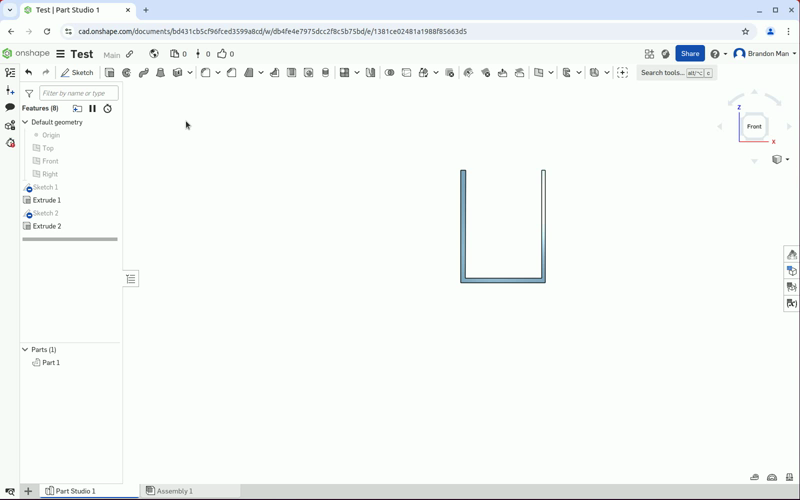
mouse_move(73, 189)
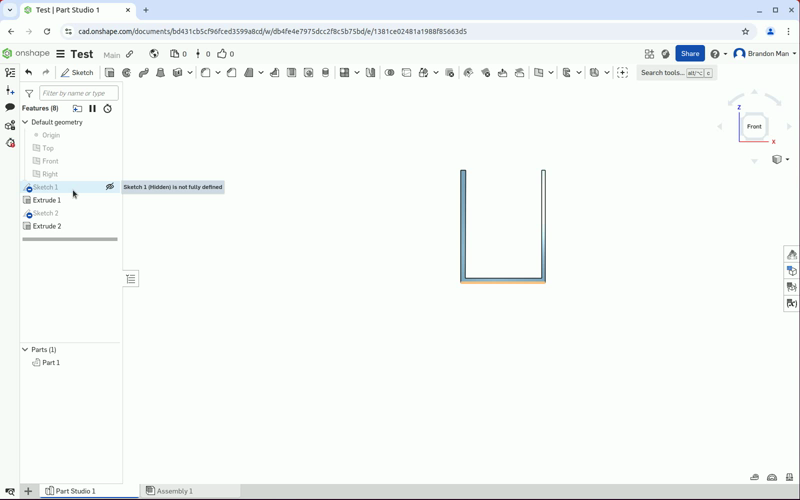
click(73, 189)
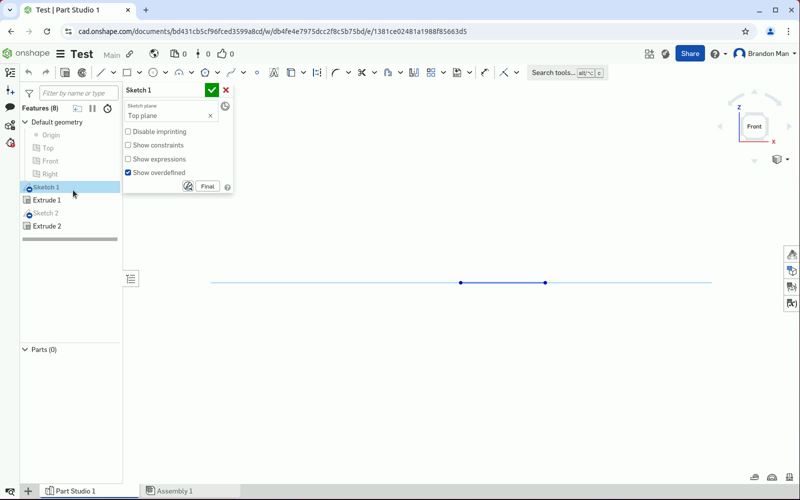
mouse_move(229, 92)
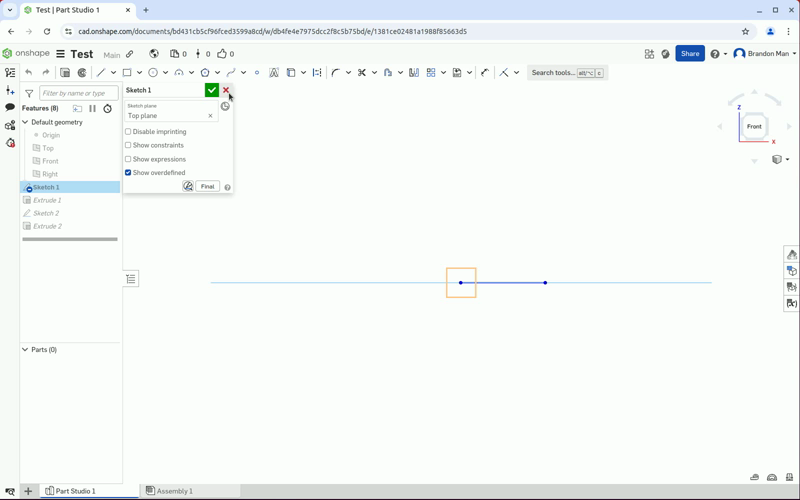
click(229, 92)
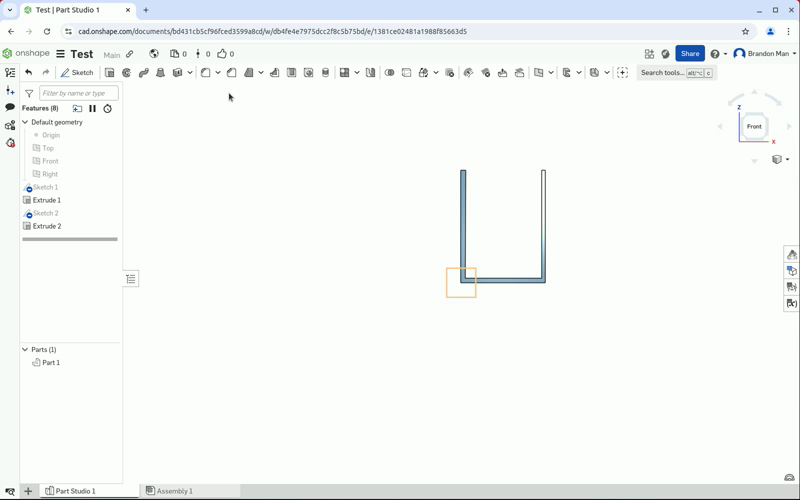
mouse_move(73, 352)
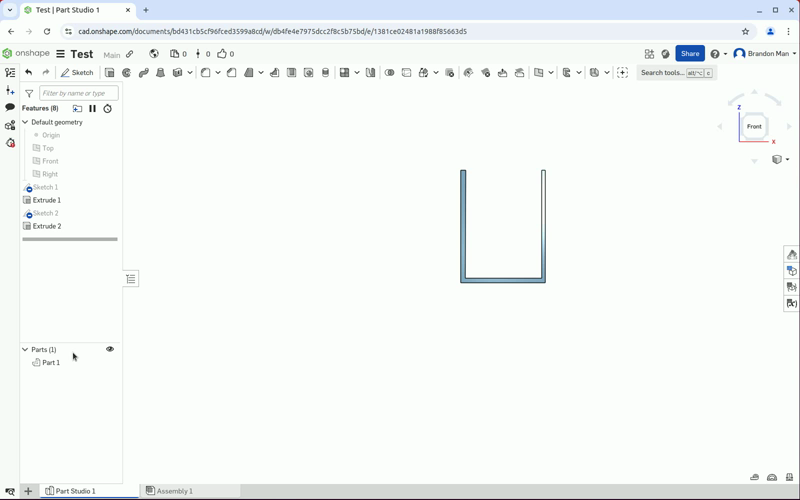
key(y)
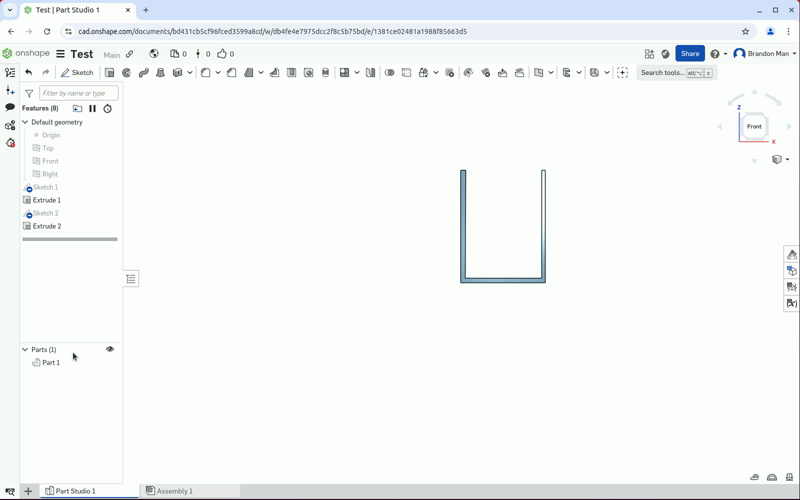
key(shift+p)
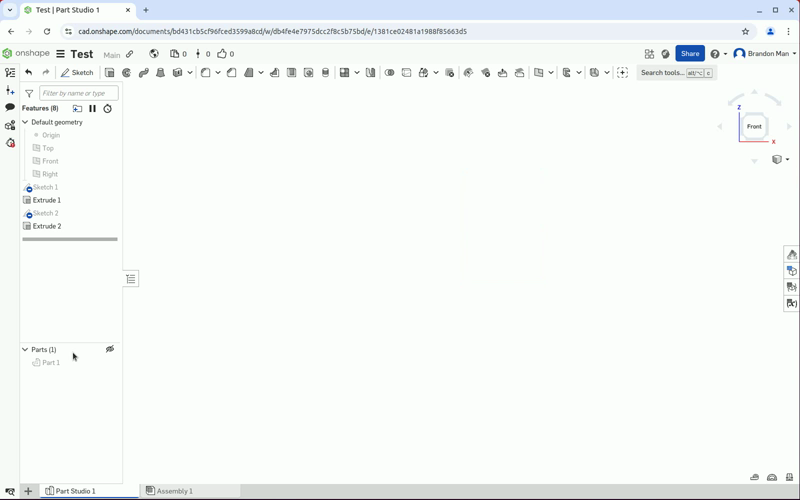
key(space)
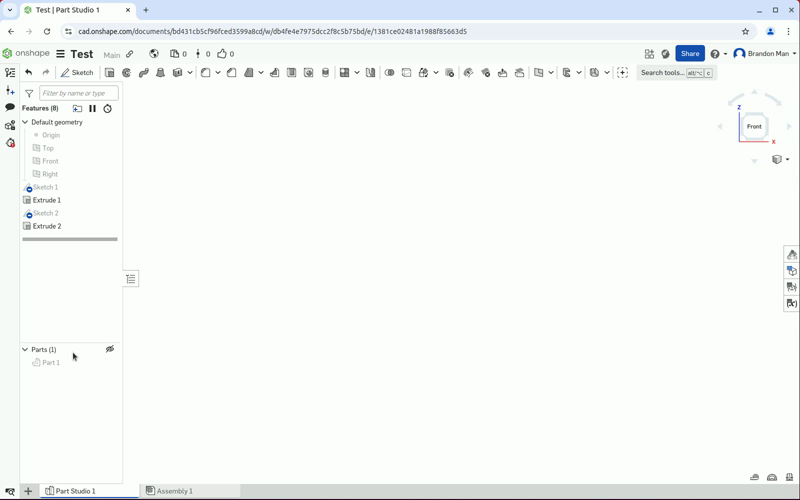
key_down(shift)
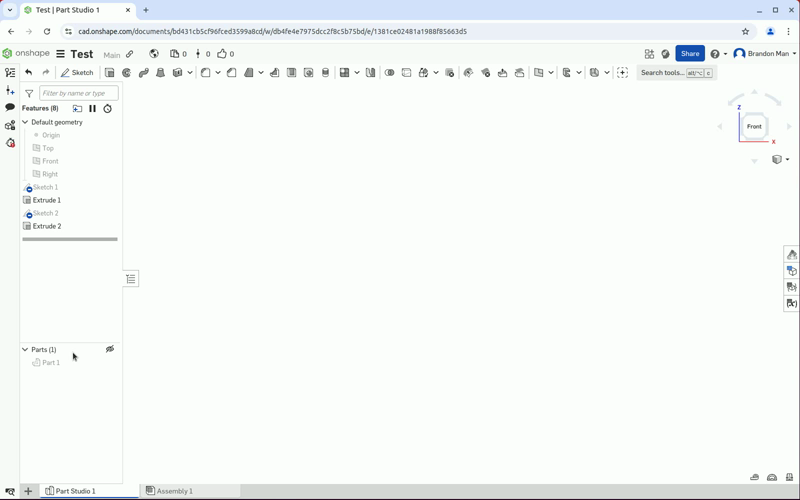
key(left)
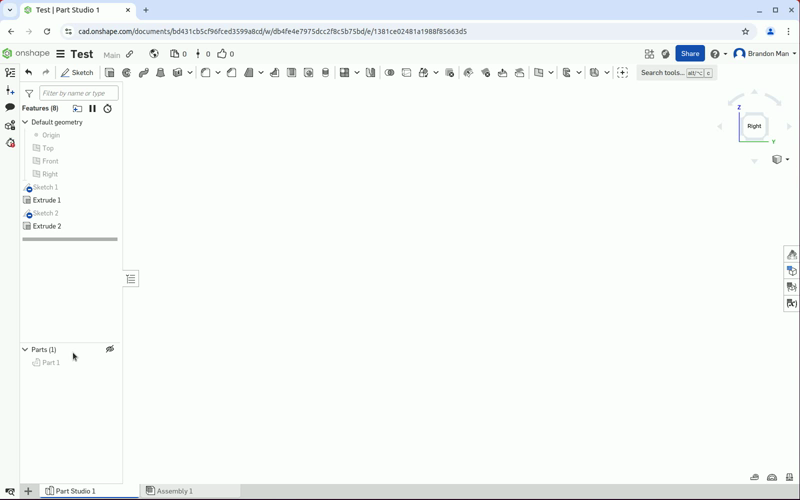
key_up(shift)
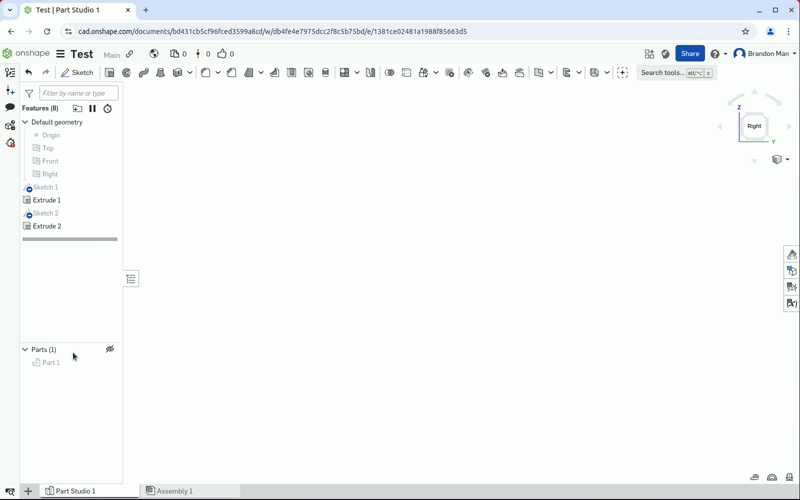
mouse_move(73, 352)
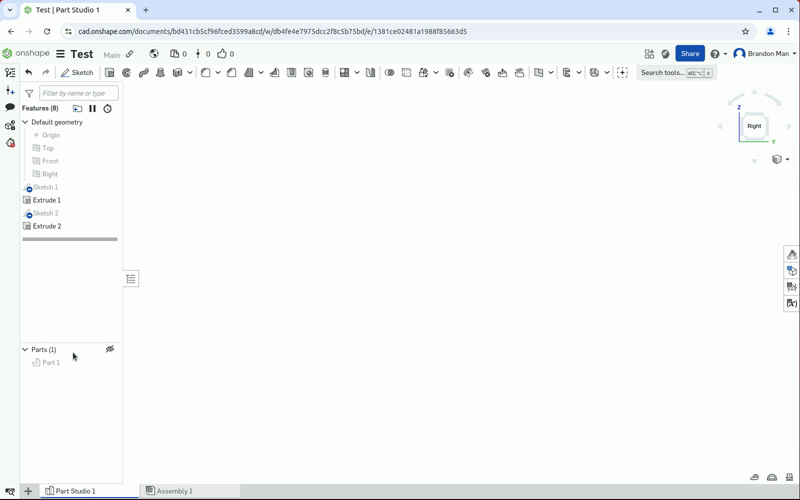
key(shift+y)
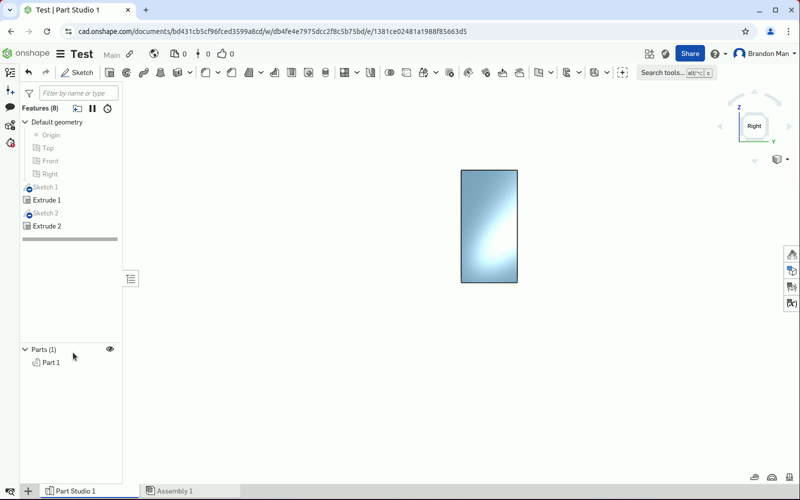
mouse_move(541, 75)
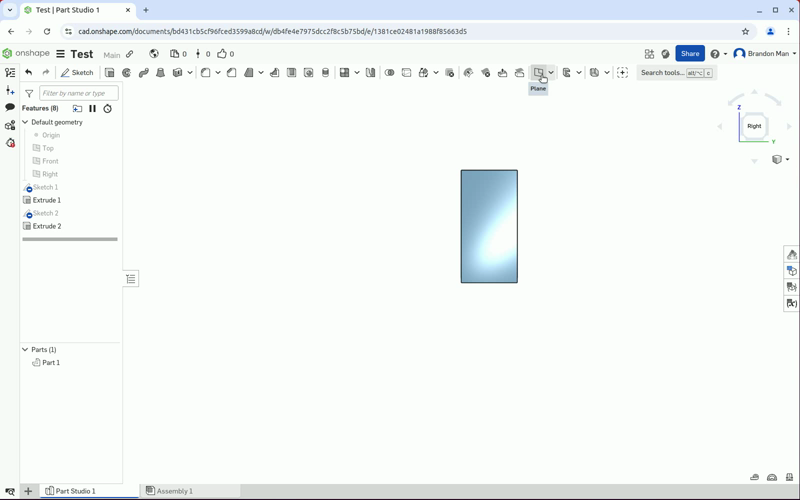
click(541, 75)
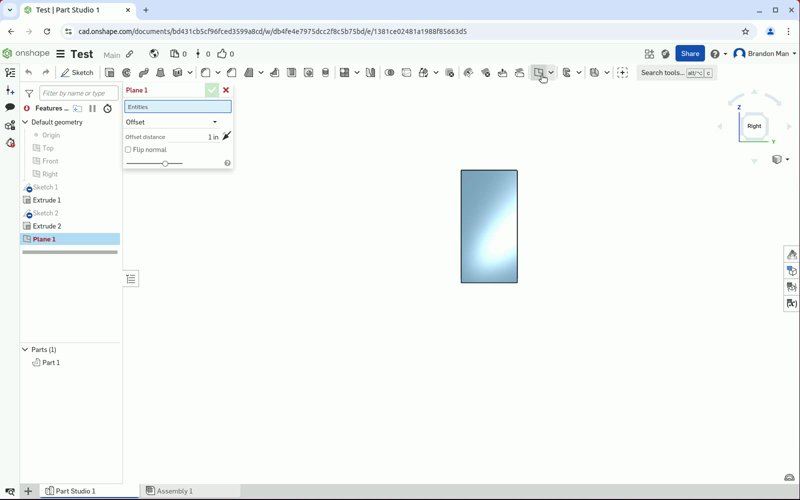
mouse_move(73, 176)
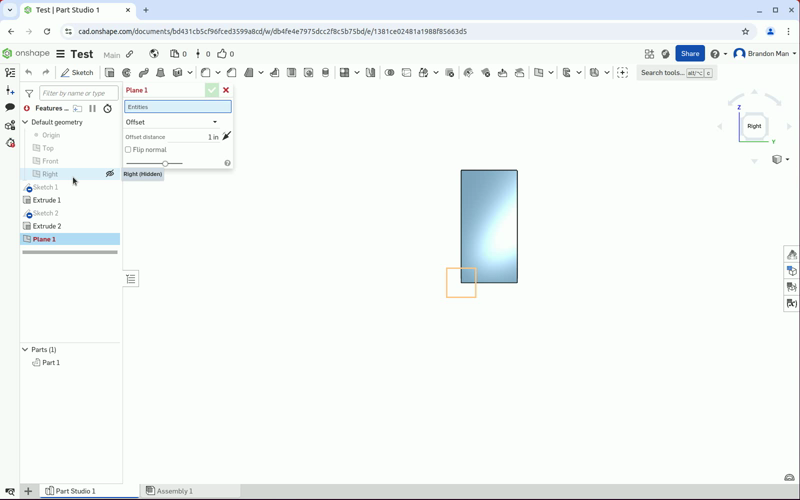
click(73, 176)
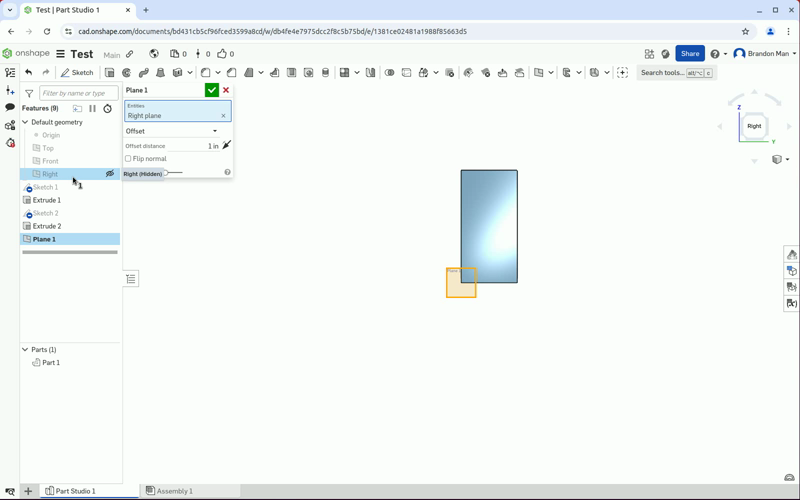
key(tab, 2)
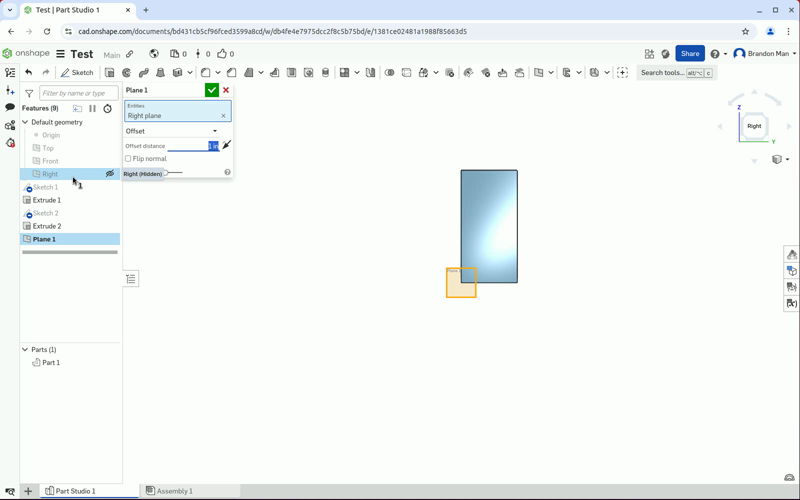
text(17.316)
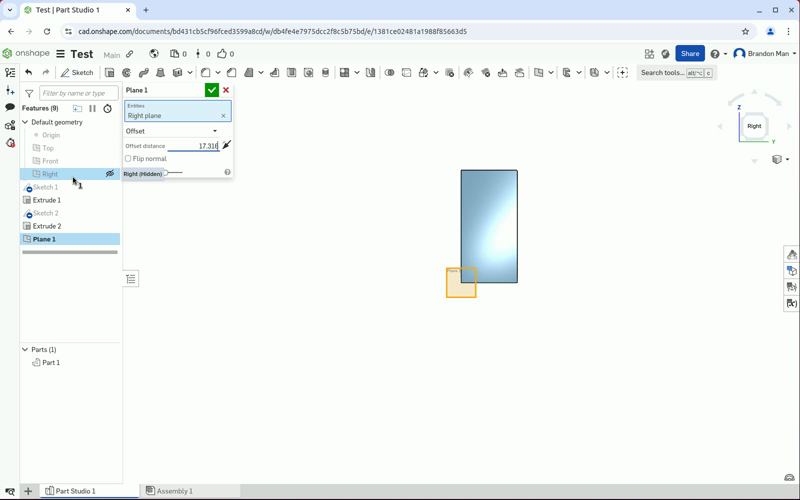
key(enter, 2)
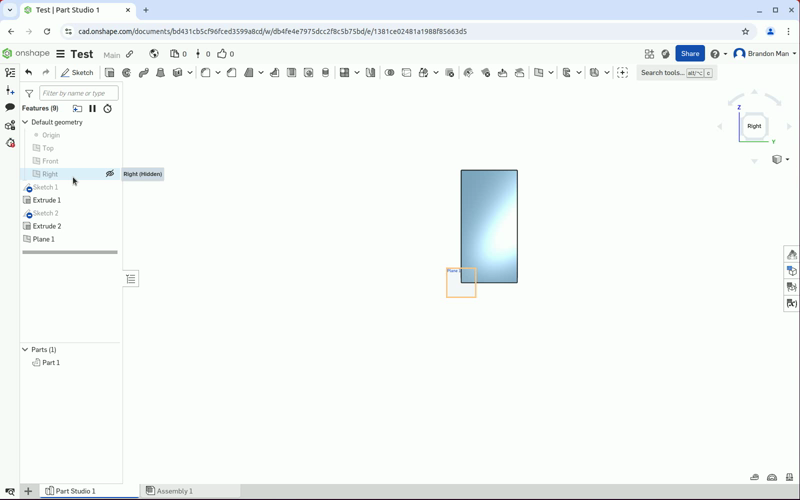
key(shift+s)
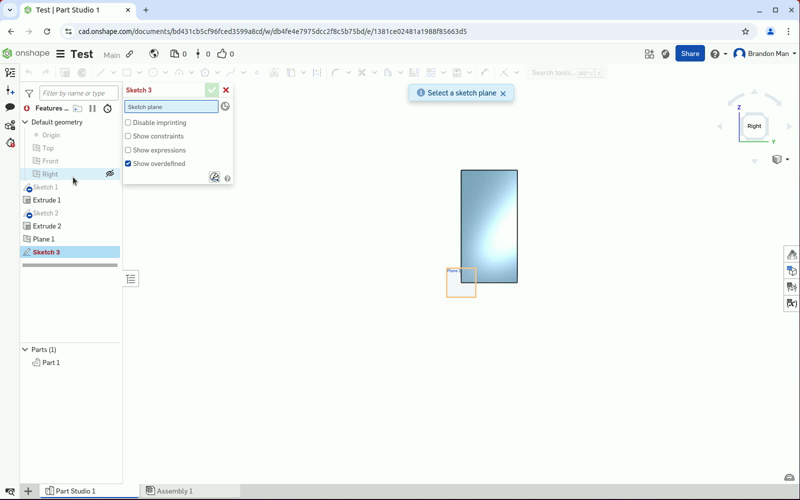
mouse_move(73, 241)
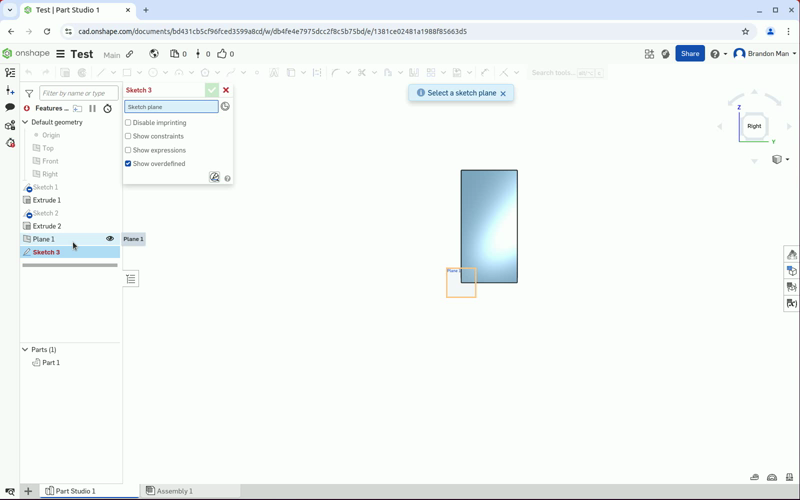
click(73, 241)
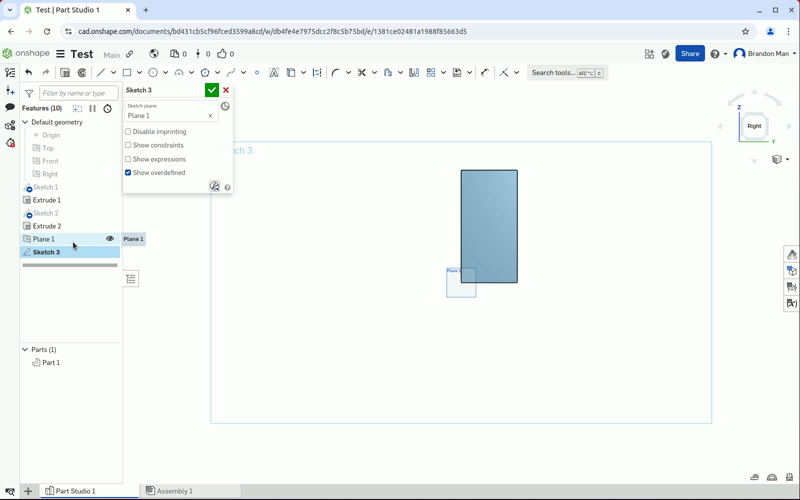
mouse_move(73, 352)
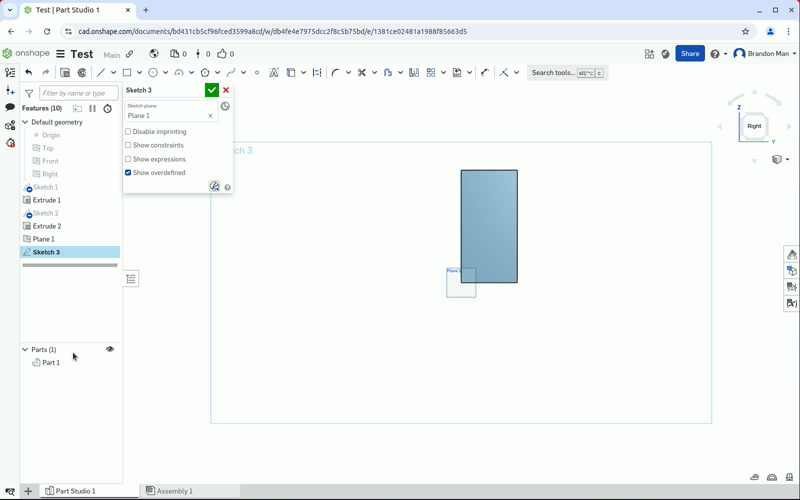
key(y)
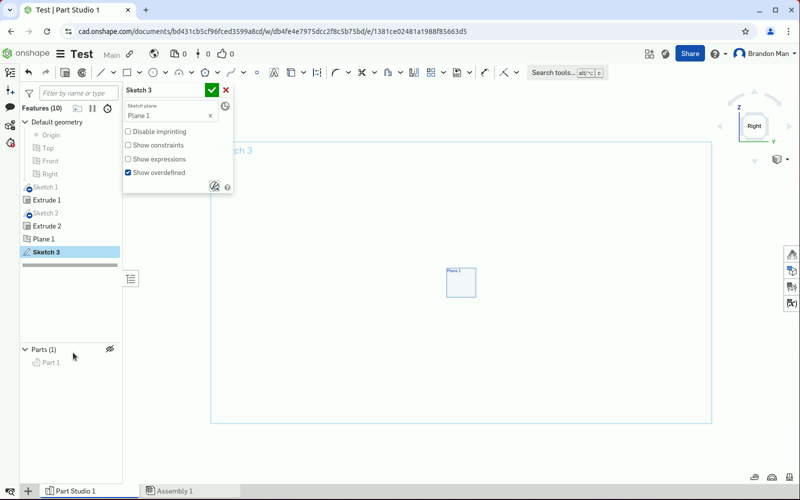
key(c)
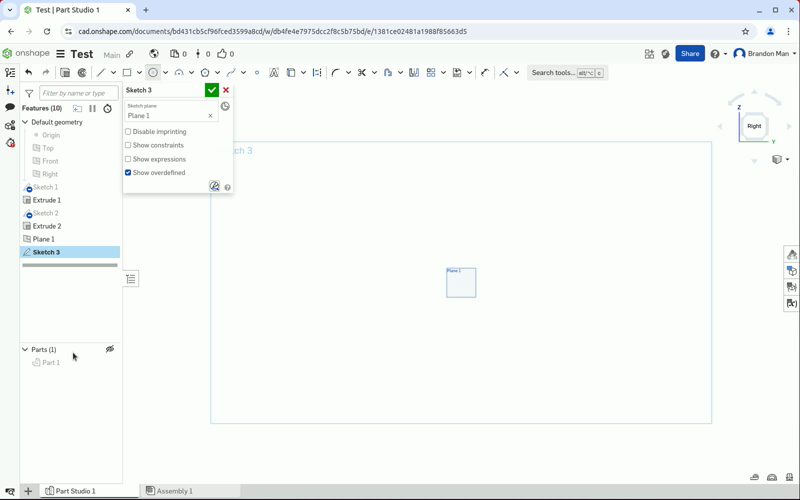
key_down(shift)
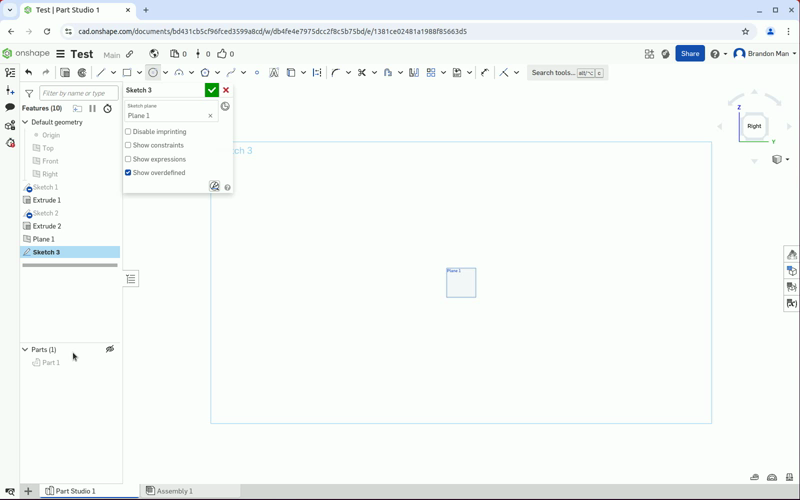
mouse_move(489, 196)
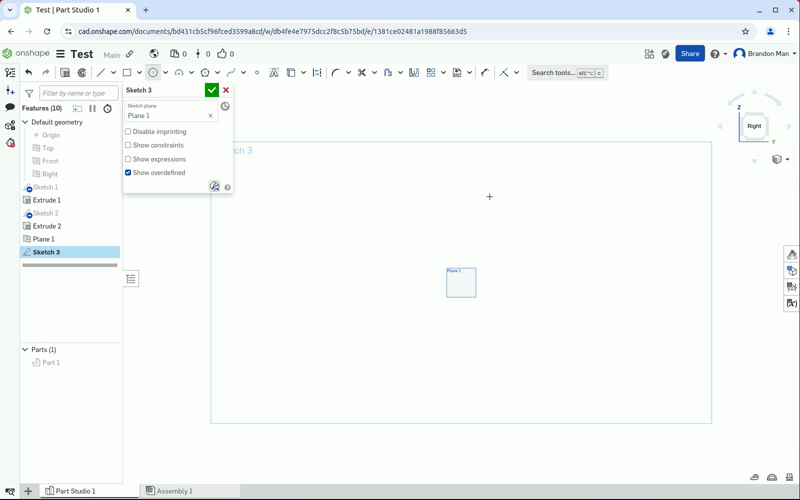
click(489, 196)
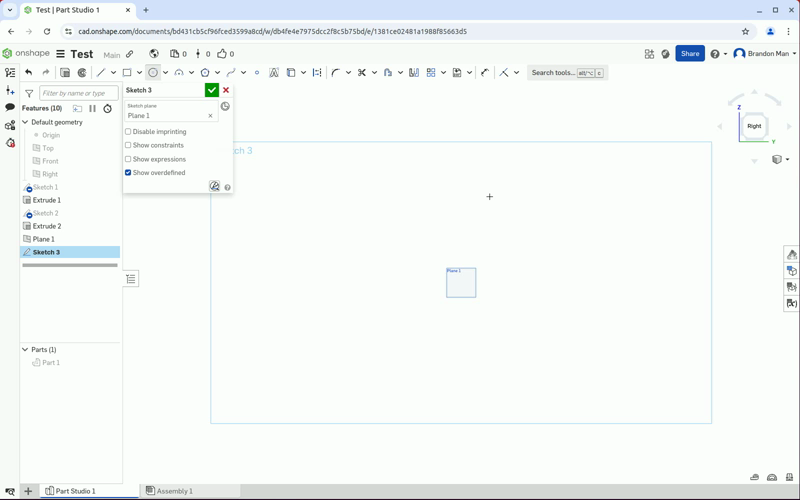
key_up(shift)
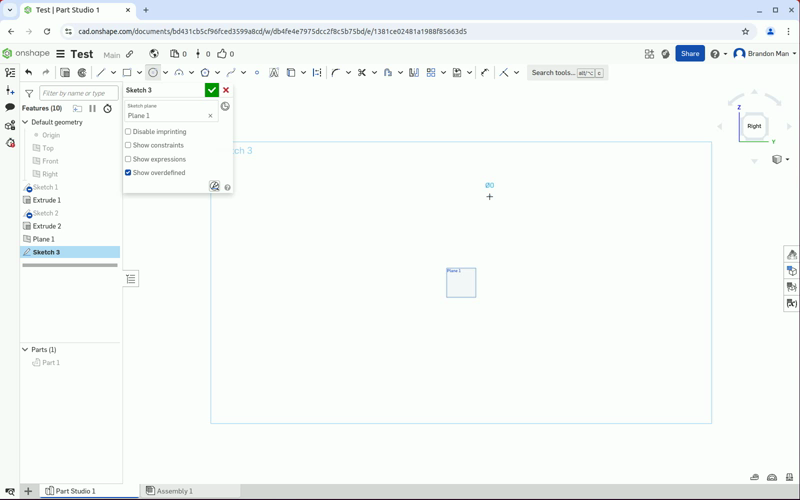
mouse_move(512, 196)
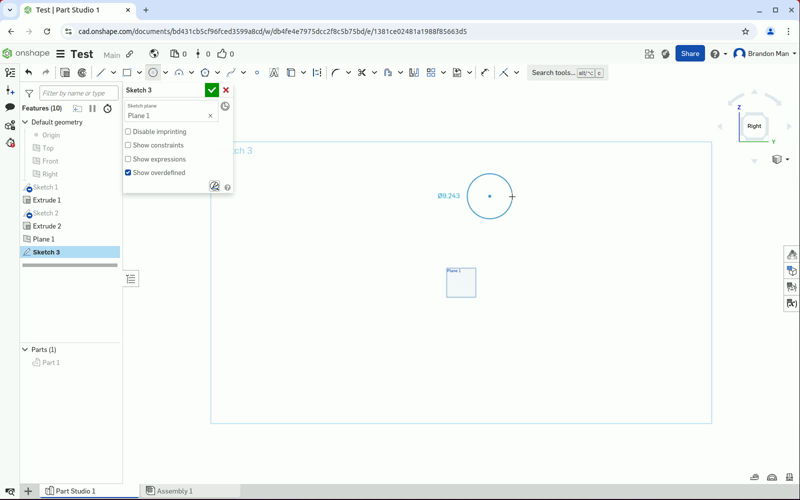
click(512, 196)
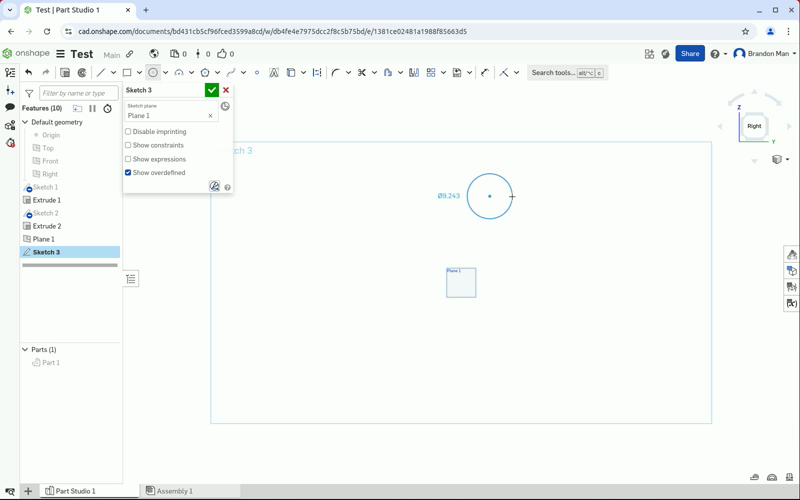
key(esc)
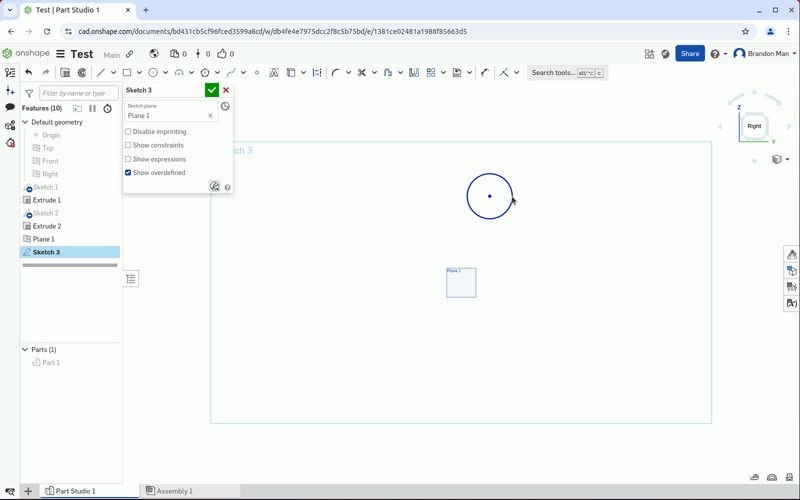
mouse_move(483, 202)
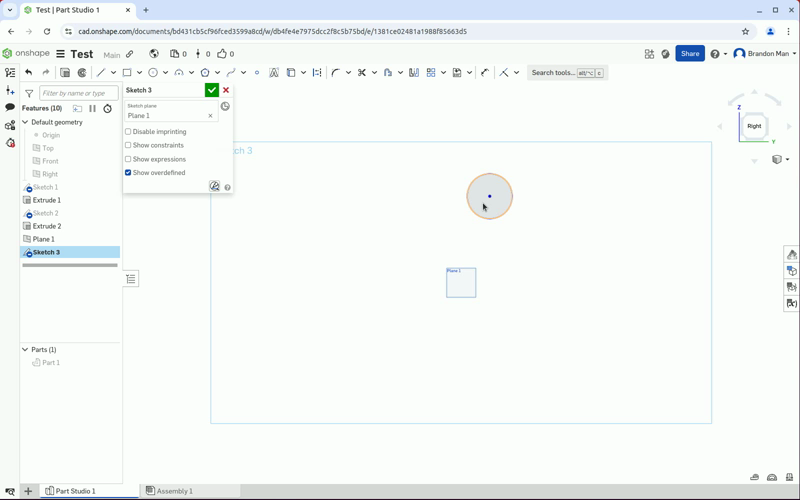
scroll(6)
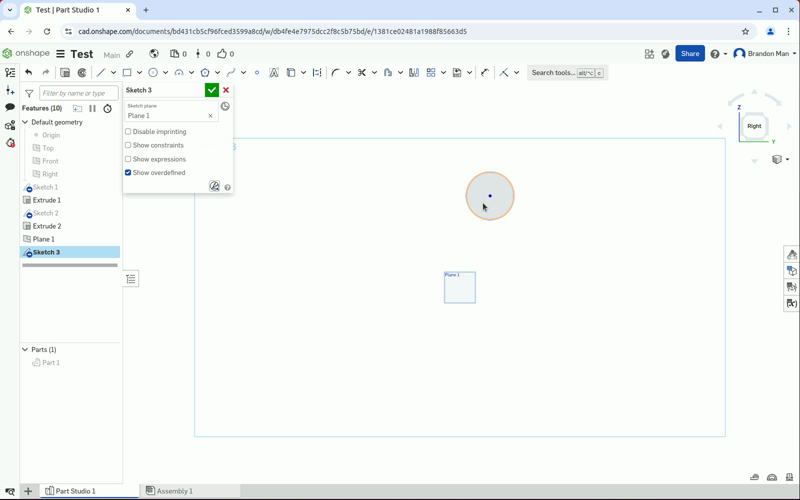
scroll(6)
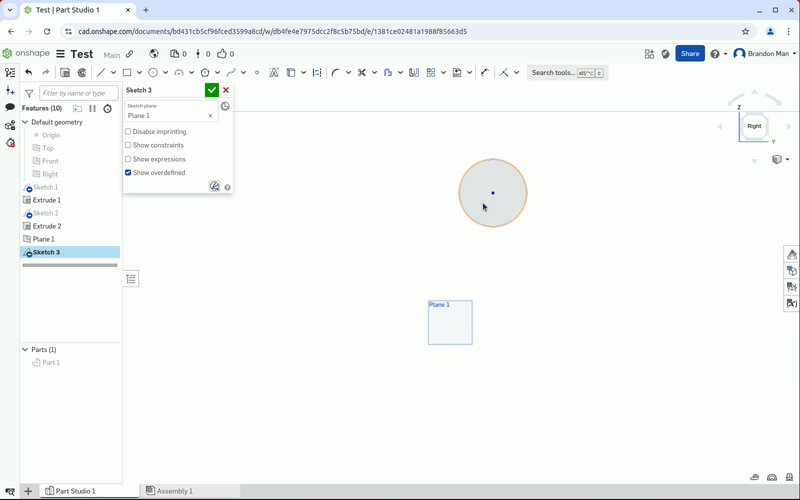
scroll(6)
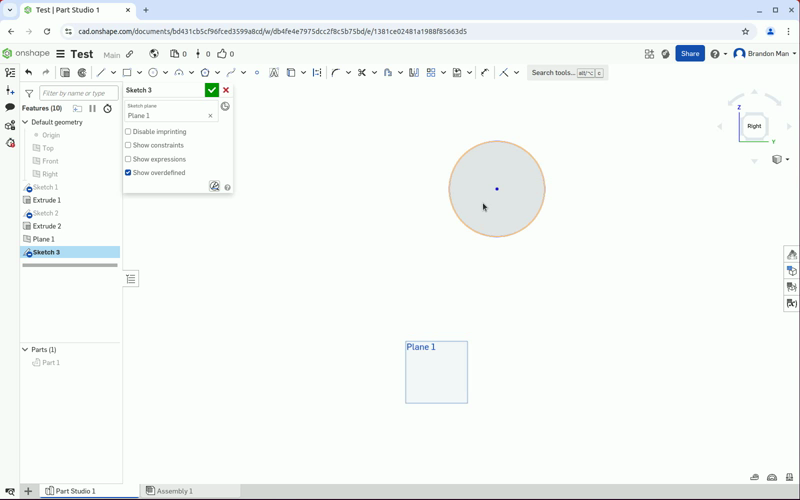
scroll(6)
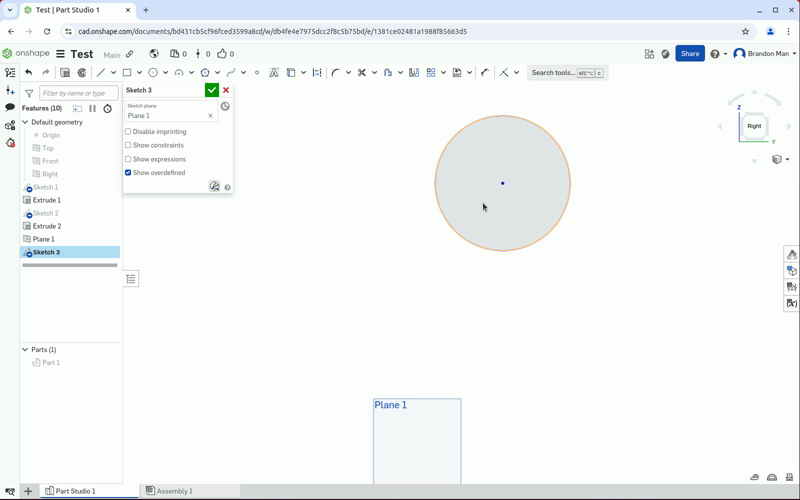
scroll(6)
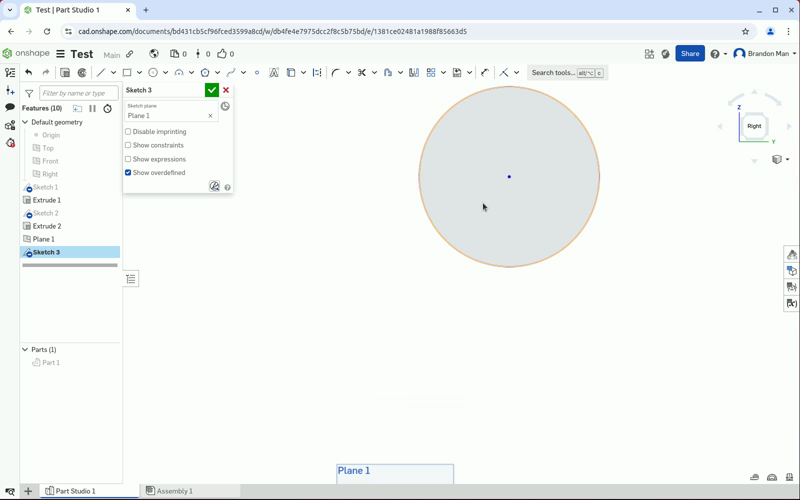
scroll(6)
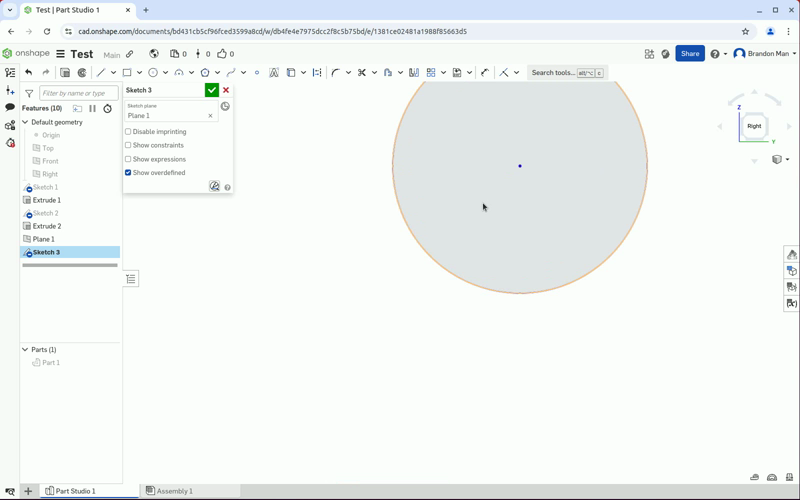
scroll(6)
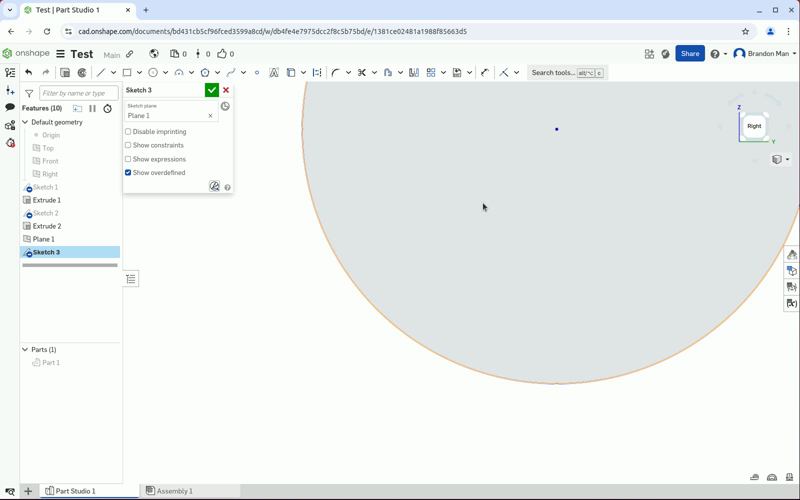
click(483, 202)
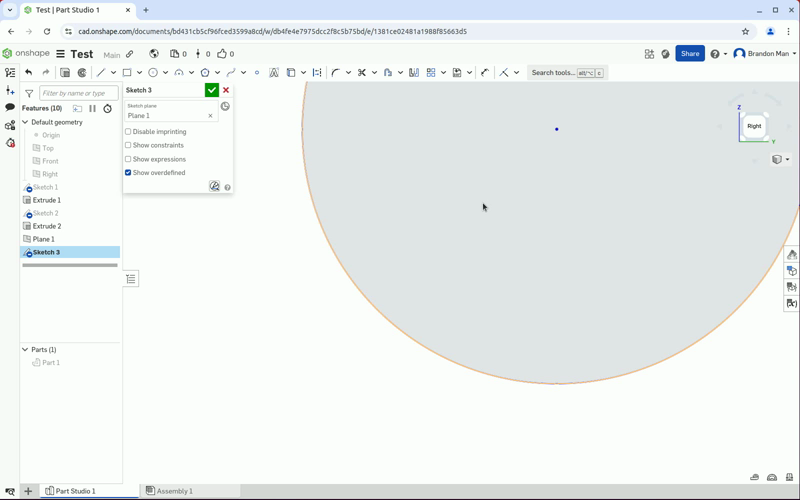
scroll(-6)
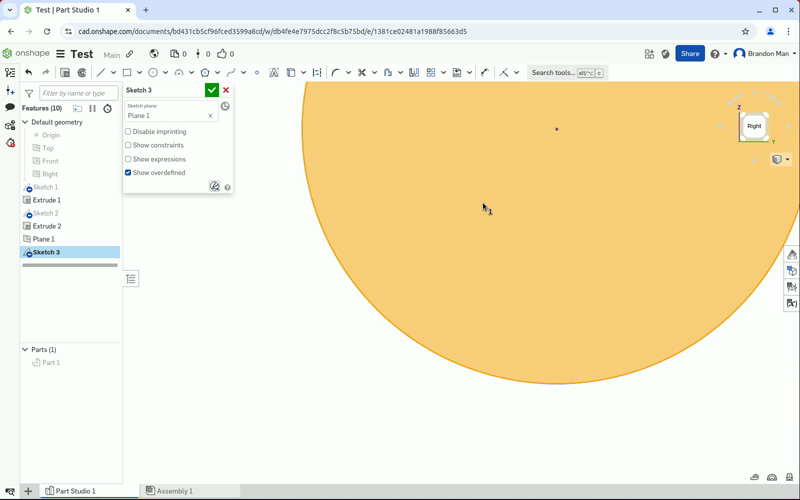
scroll(-6)
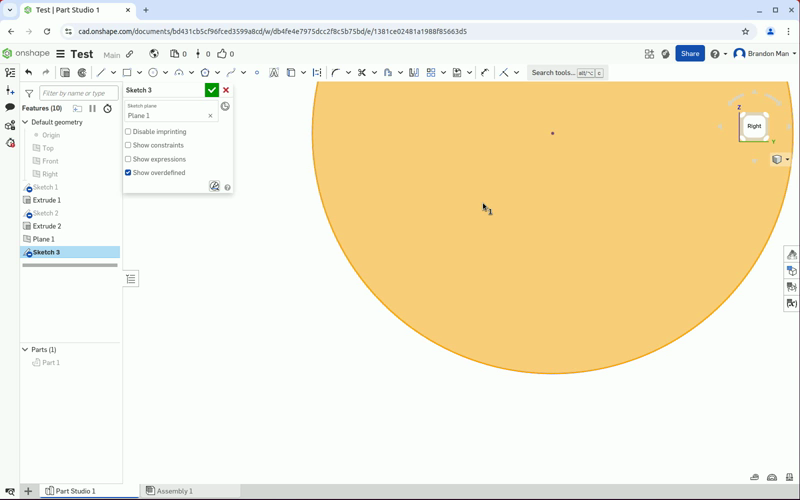
scroll(-6)
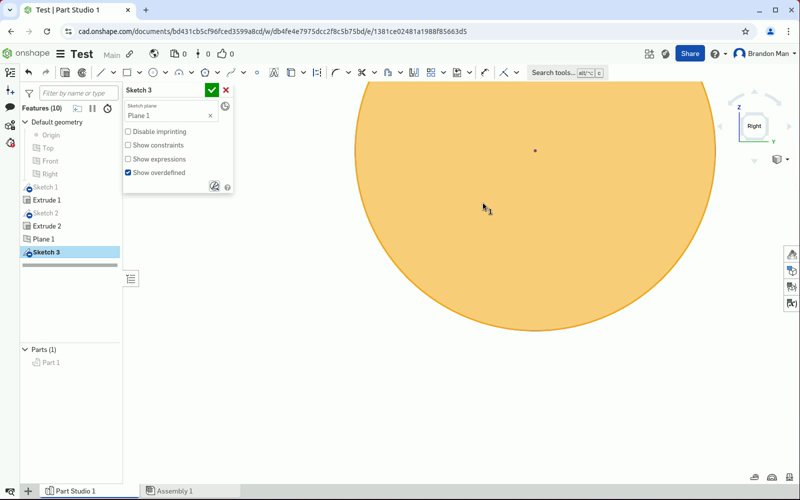
scroll(-6)
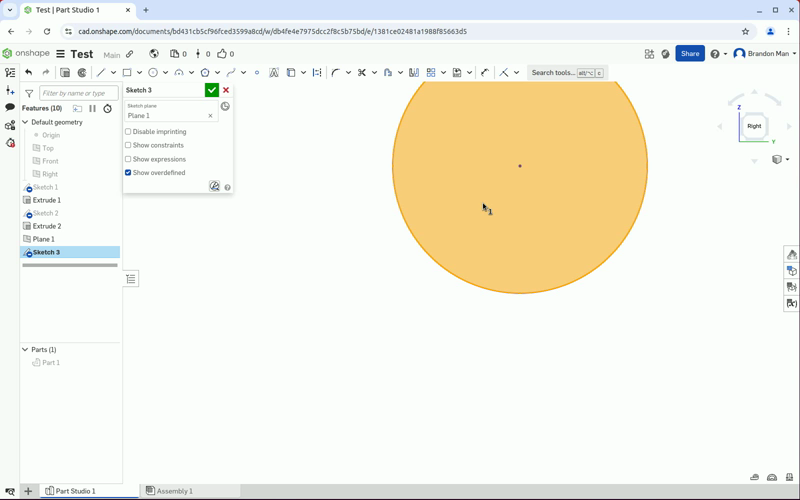
scroll(-6)
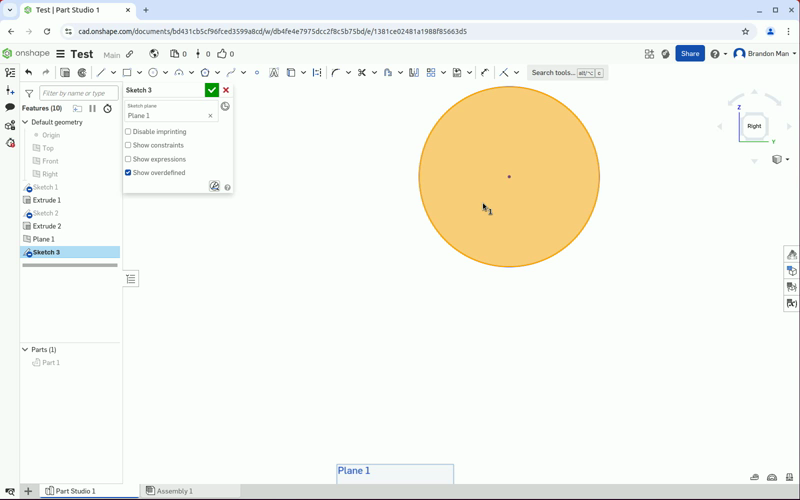
scroll(-6)
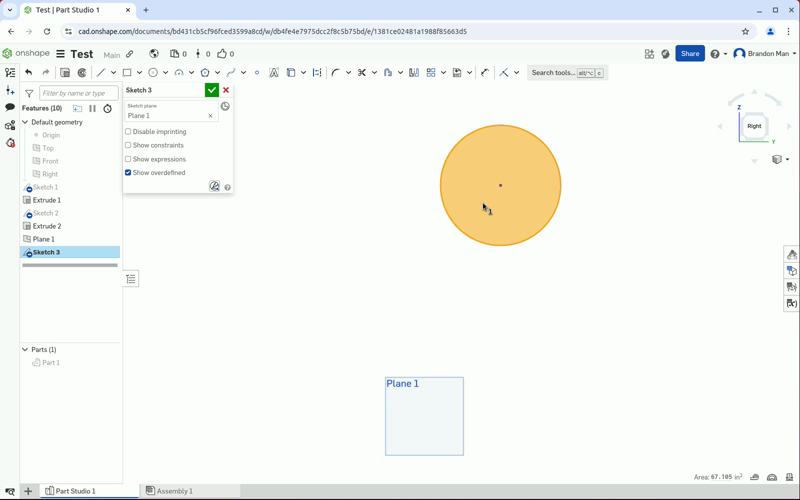
scroll(-6)
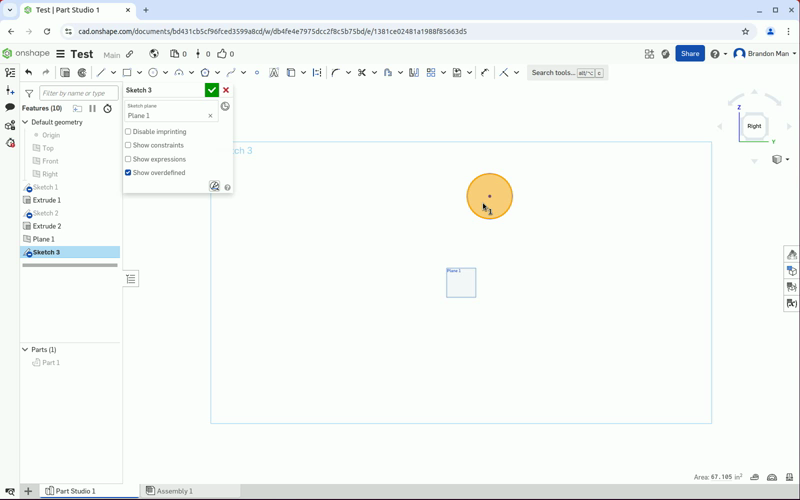
mouse_move(73, 352)
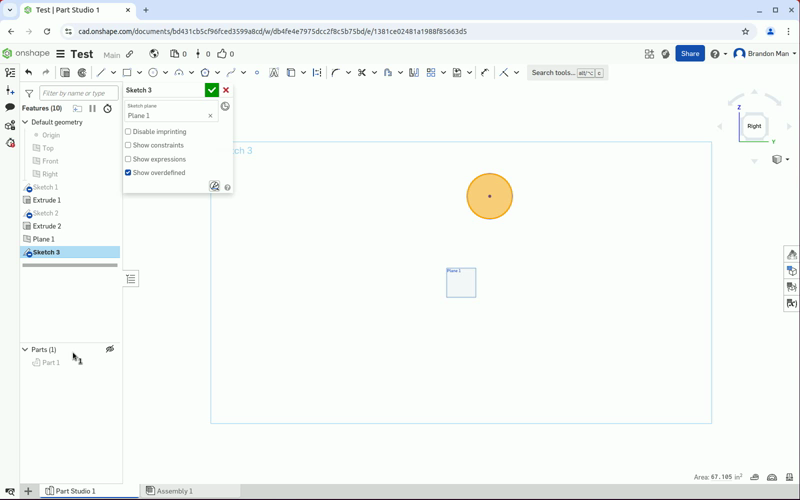
key(shift+y)
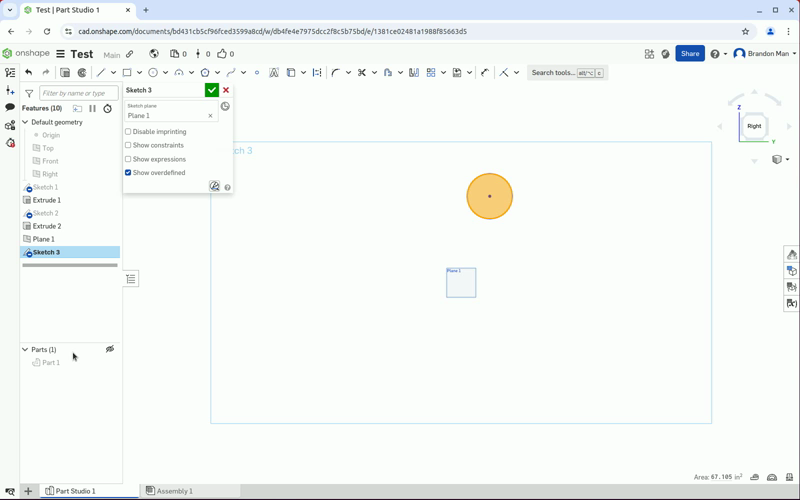
key(shift+e)
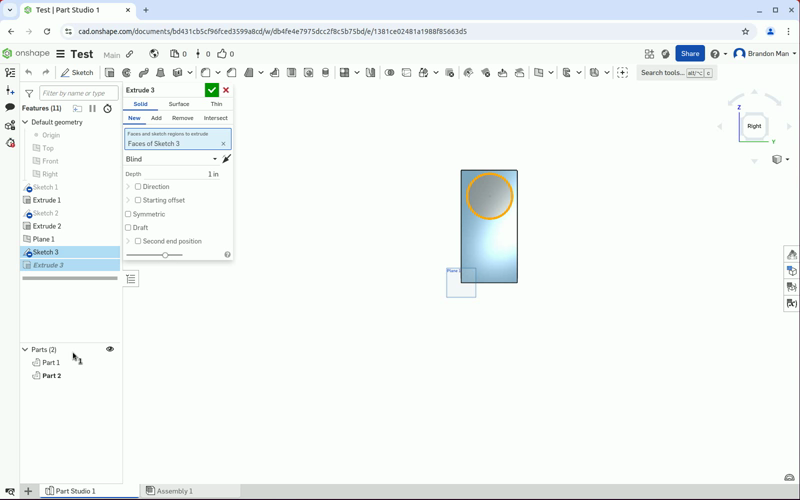
mouse_move(143, 106)
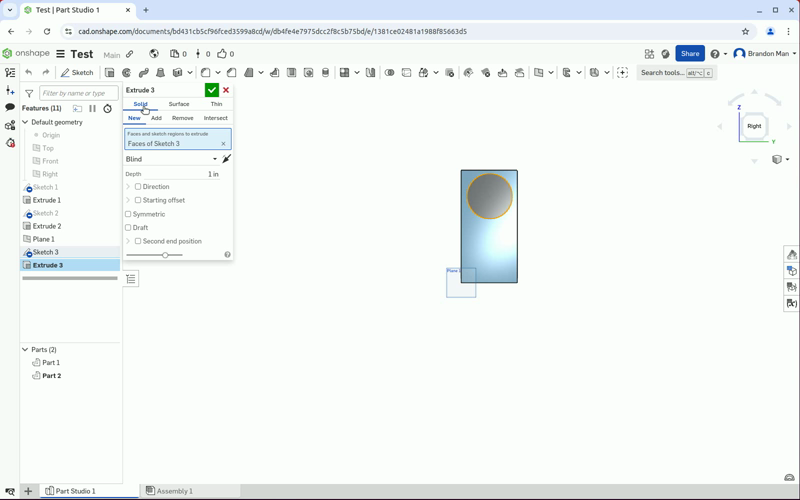
click(143, 106)
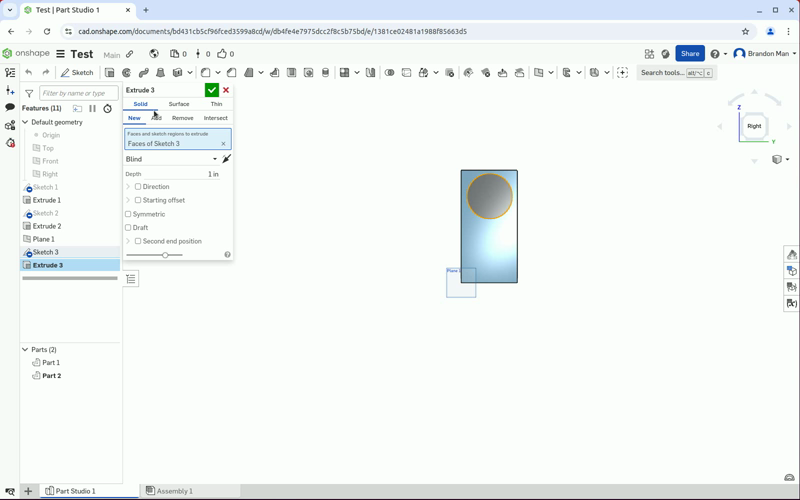
mouse_move(186, 120)
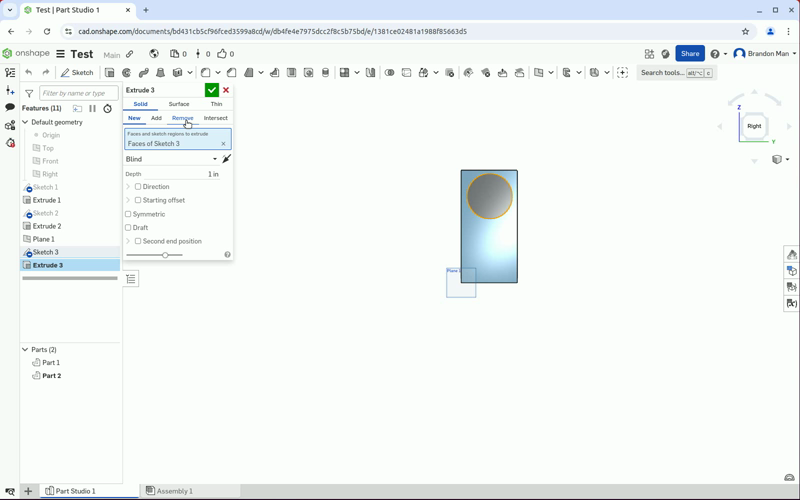
click(186, 120)
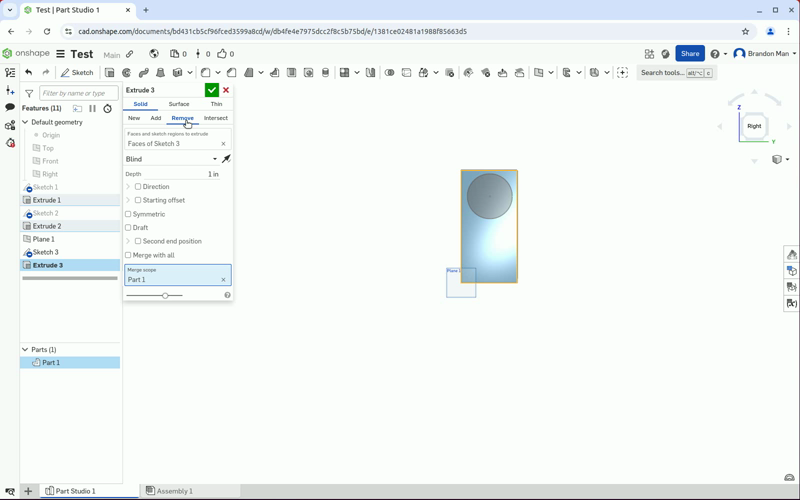
key(tab, 4)
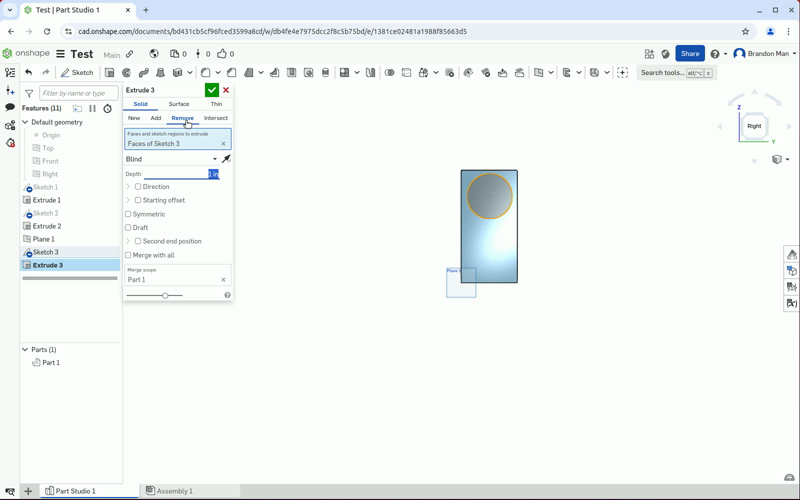
text(23.108)
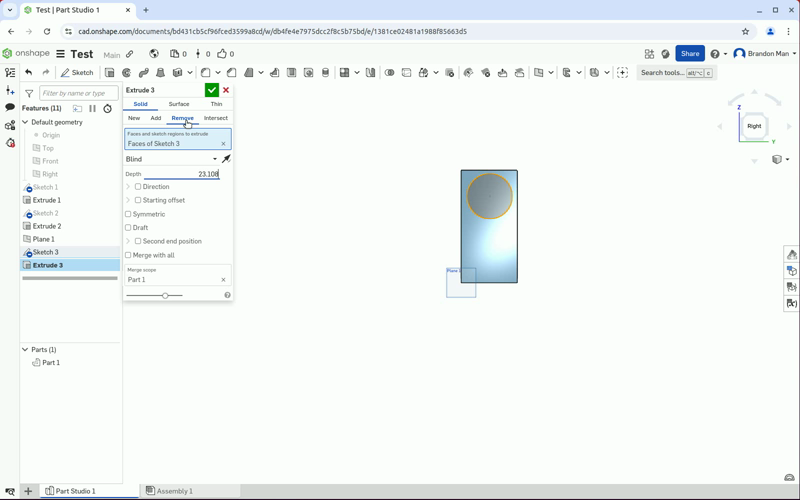
key(tab, 6)
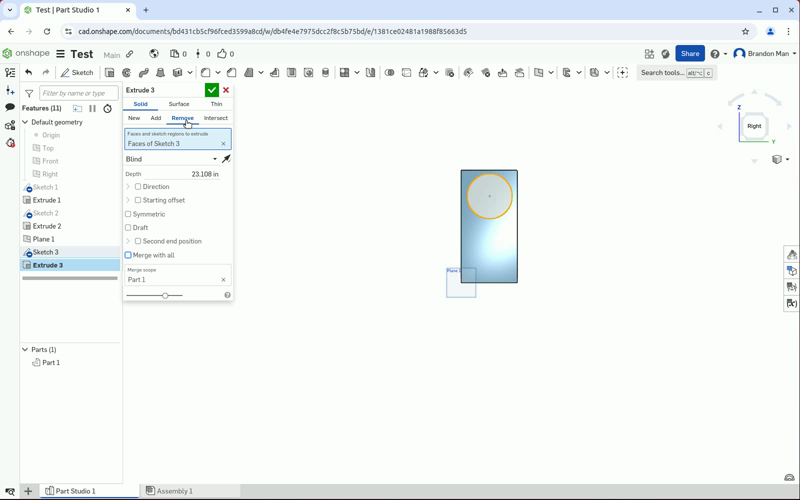
key(space)
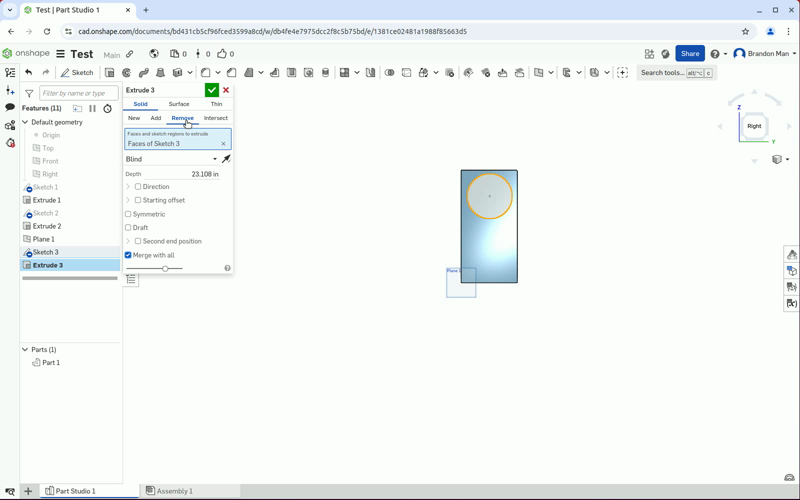
key(enter)
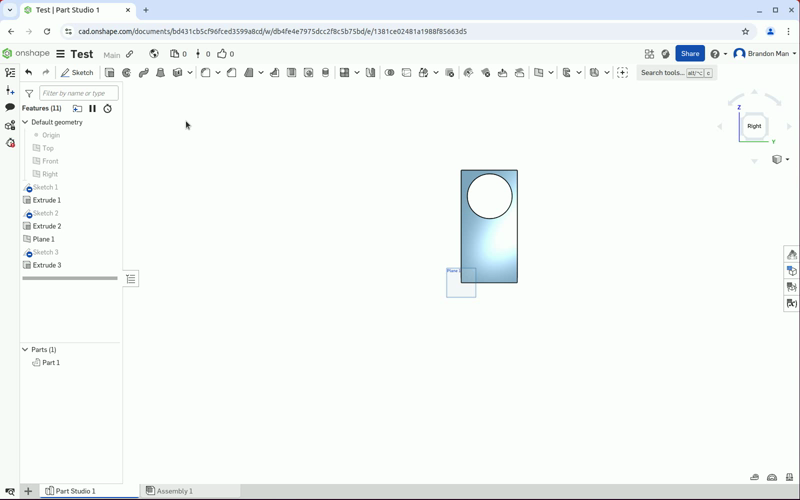
key(shift+h)
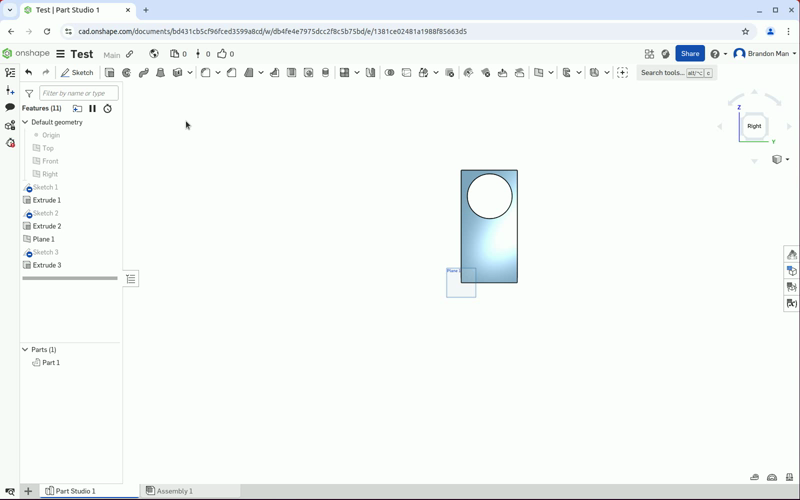
key(shift+h)
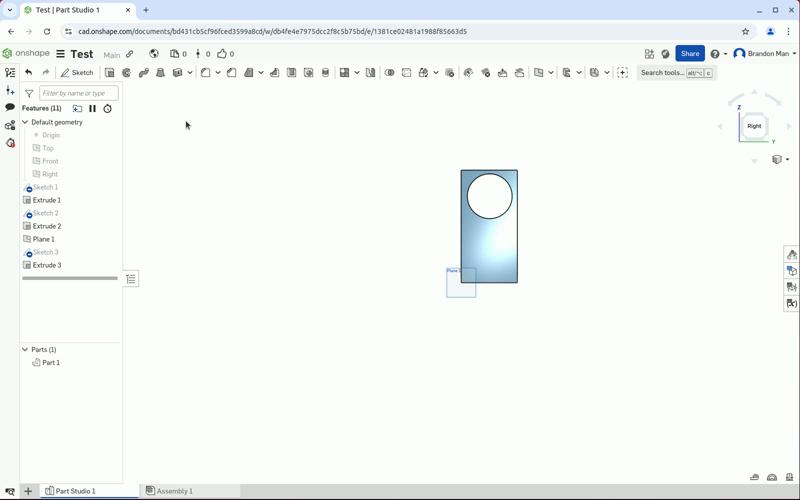
mouse_move(73, 189)
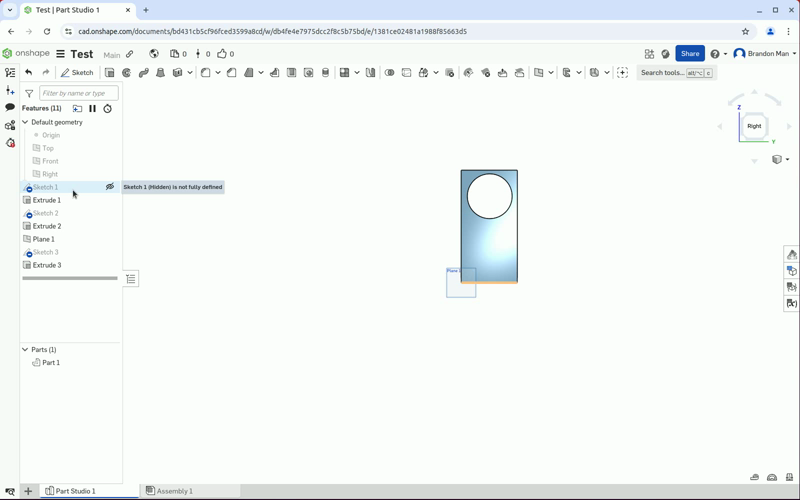
click(73, 189)
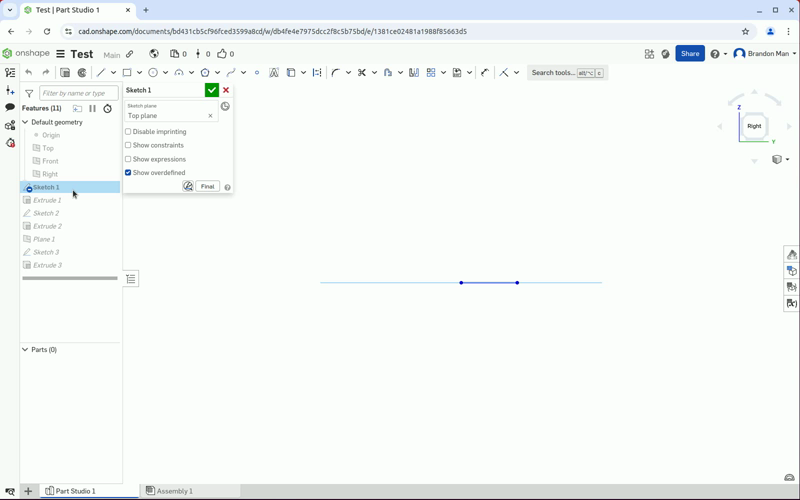
mouse_move(229, 92)
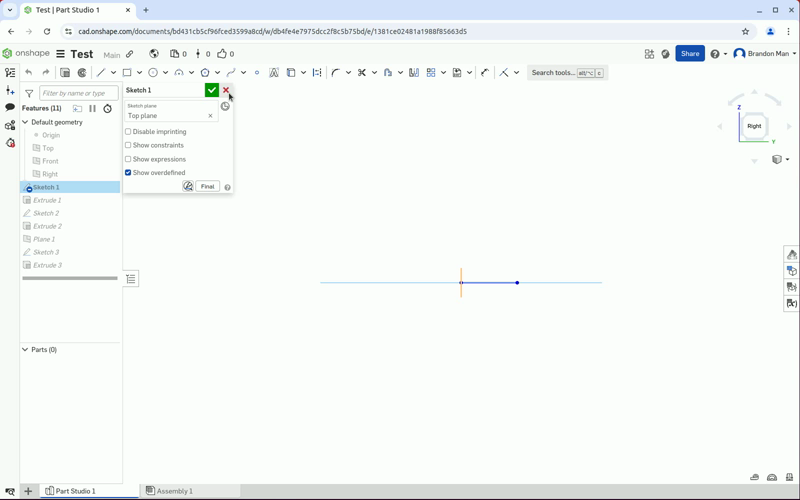
click(229, 92)
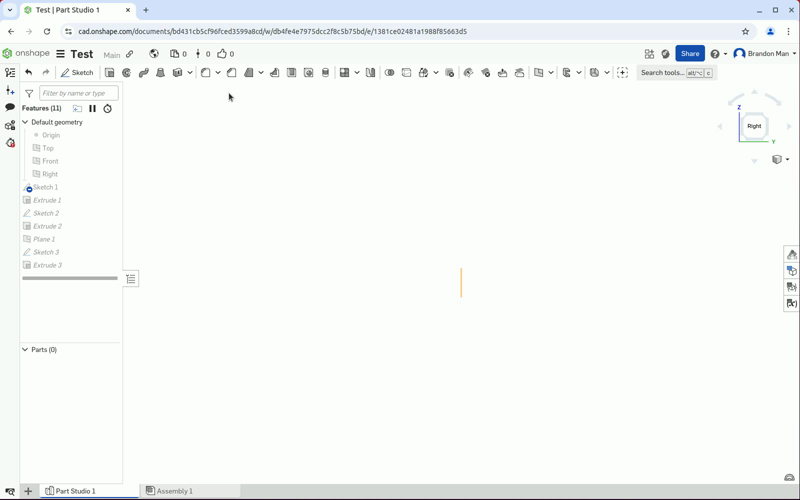
key(shift+s)
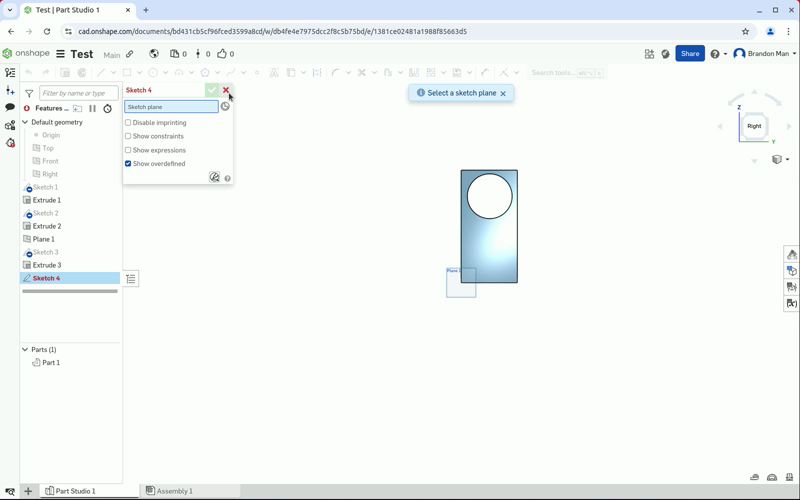
mouse_move(73, 241)
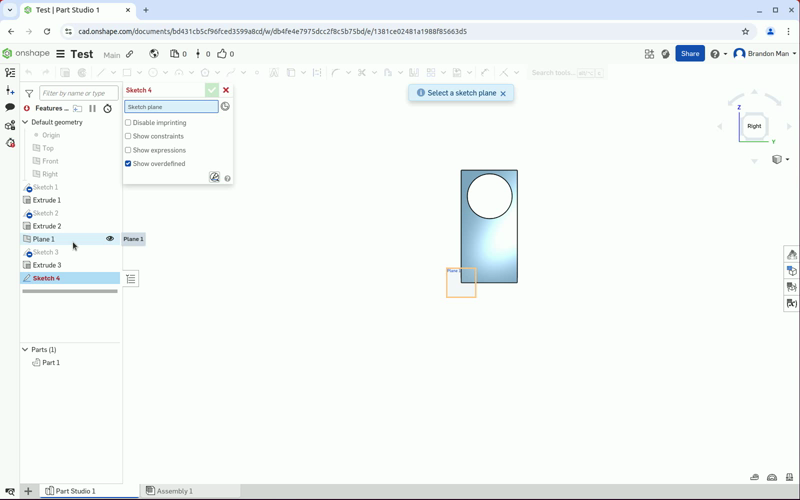
click(73, 241)
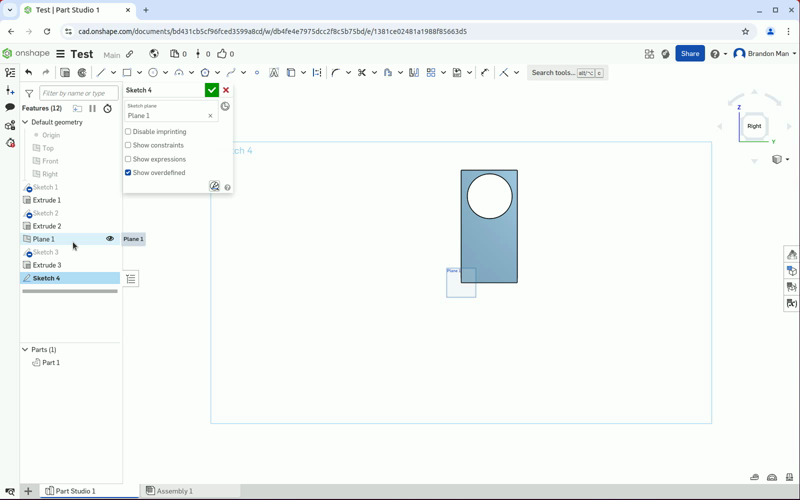
mouse_move(73, 352)
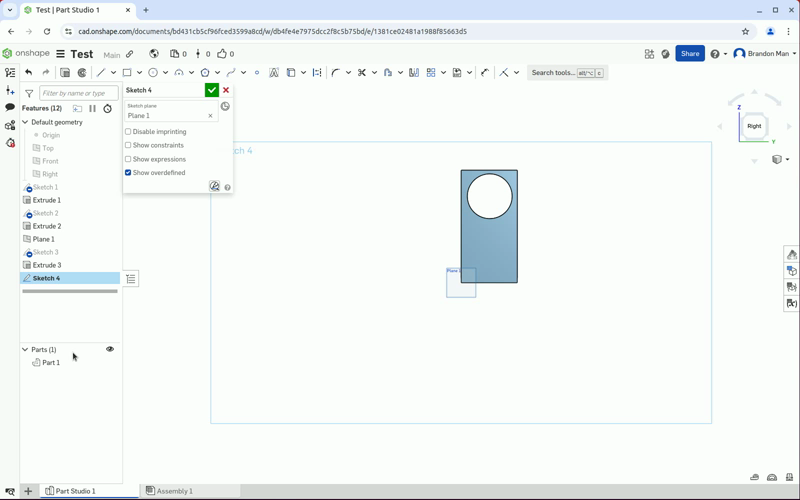
key(y)
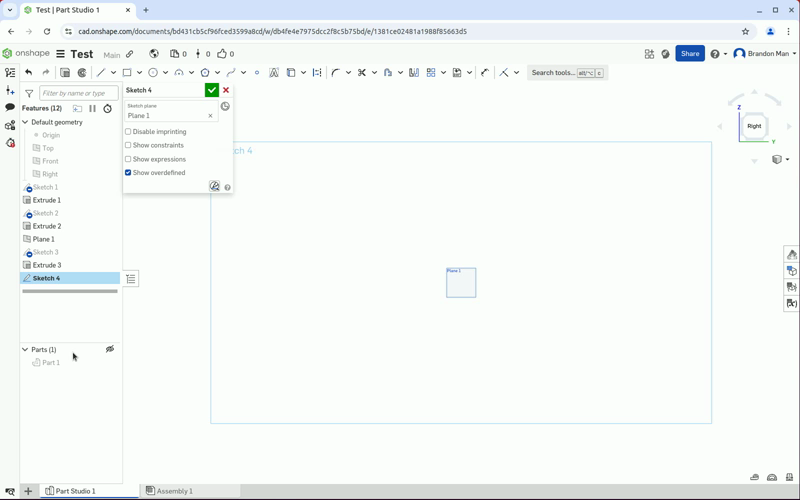
key(c)
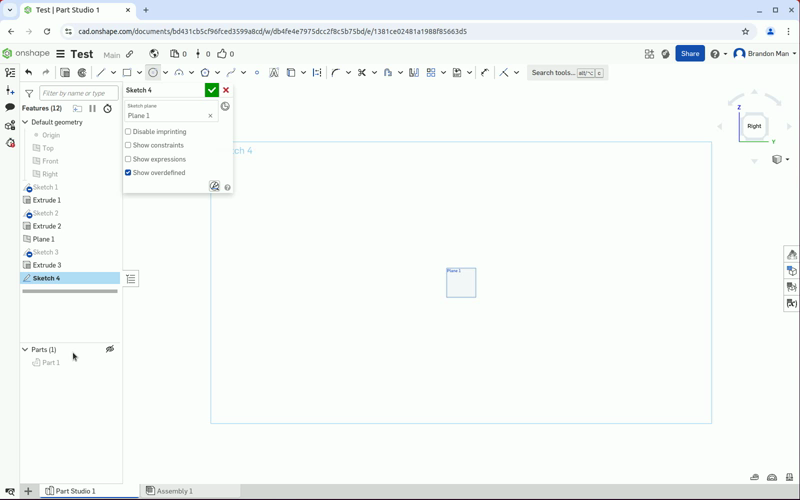
key_down(shift)
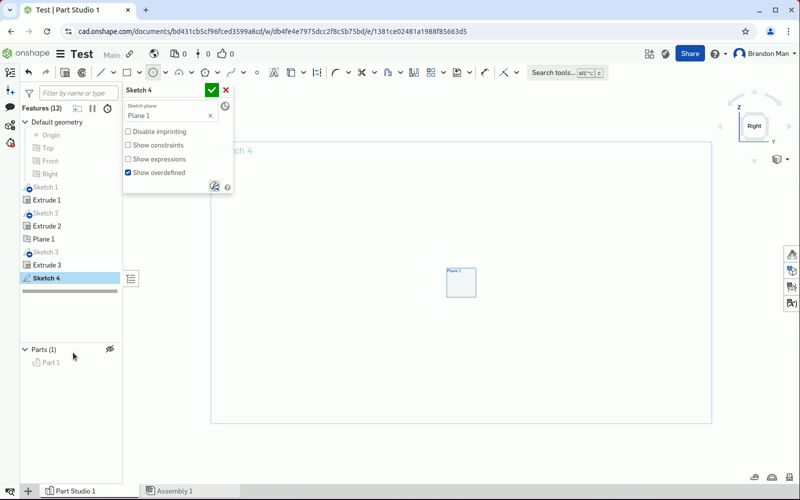
mouse_move(489, 252)
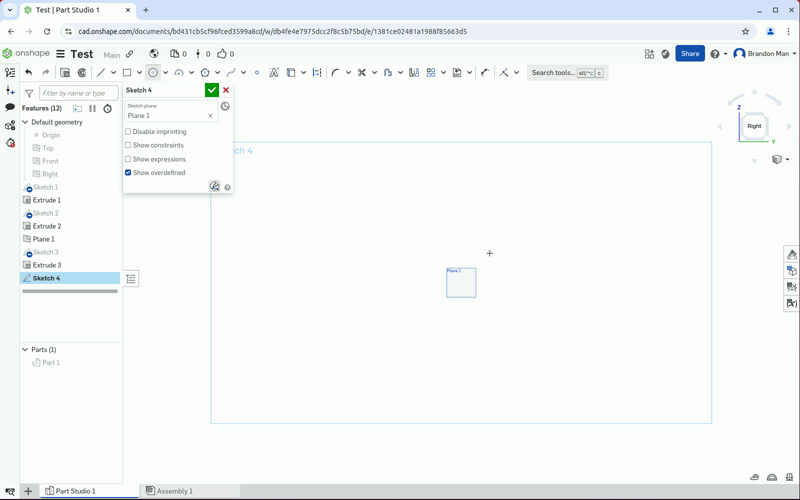
click(489, 252)
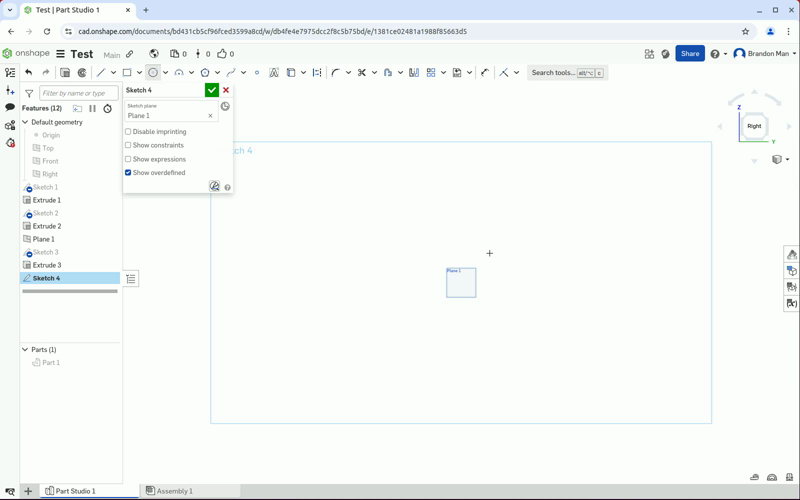
key_up(shift)
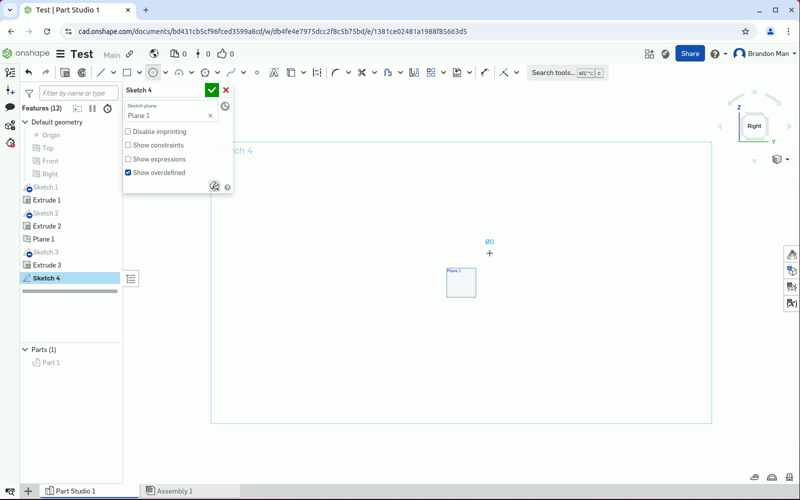
mouse_move(512, 252)
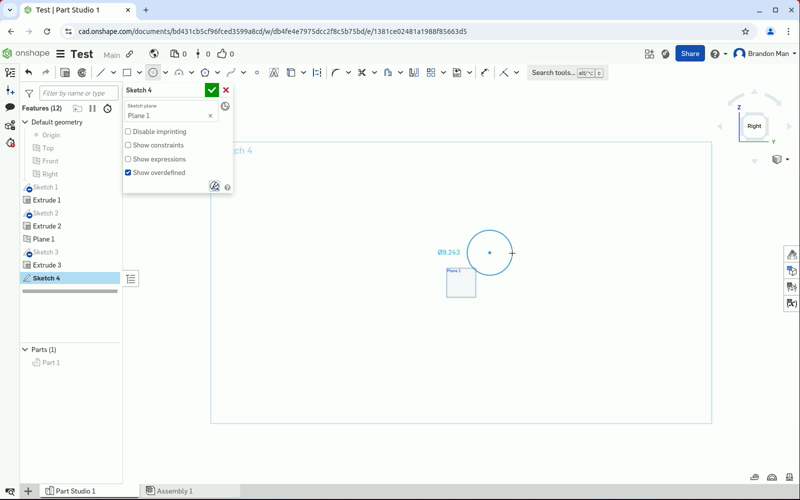
click(512, 252)
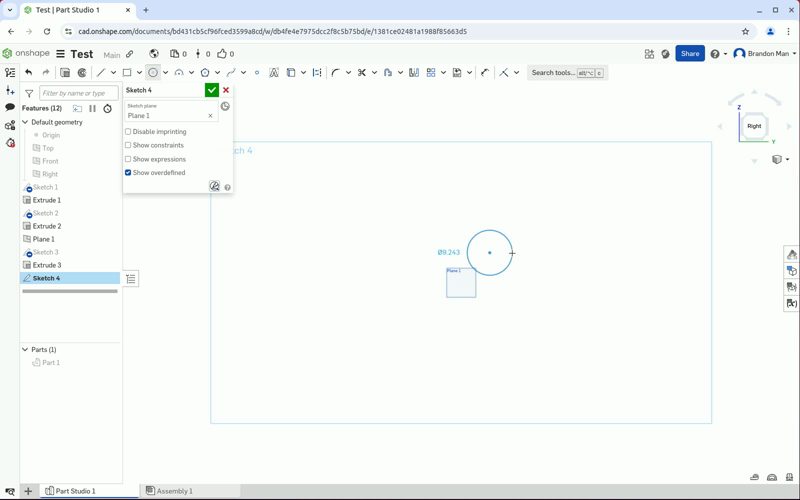
key(esc)
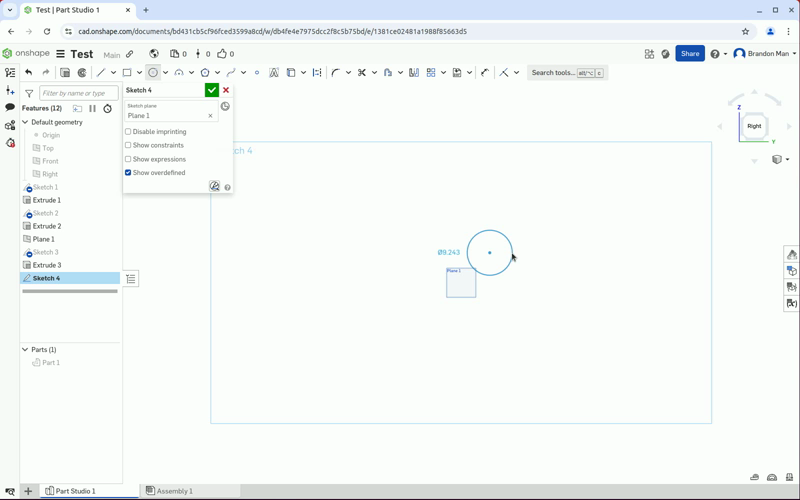
mouse_move(468, 248)
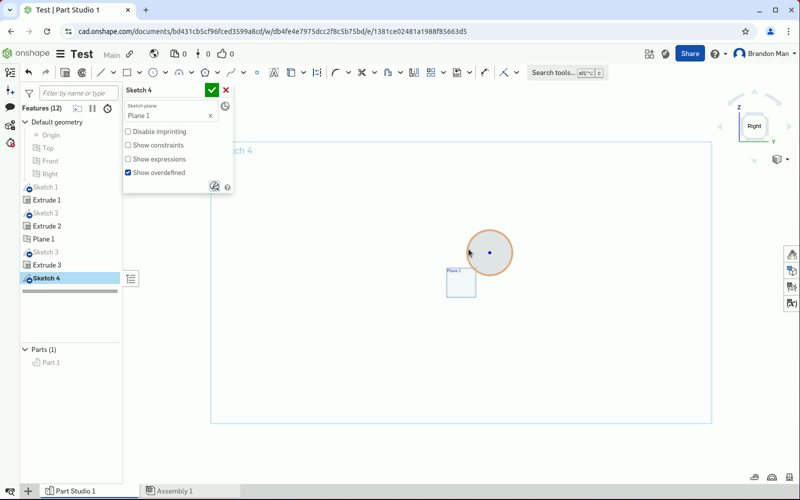
scroll(6)
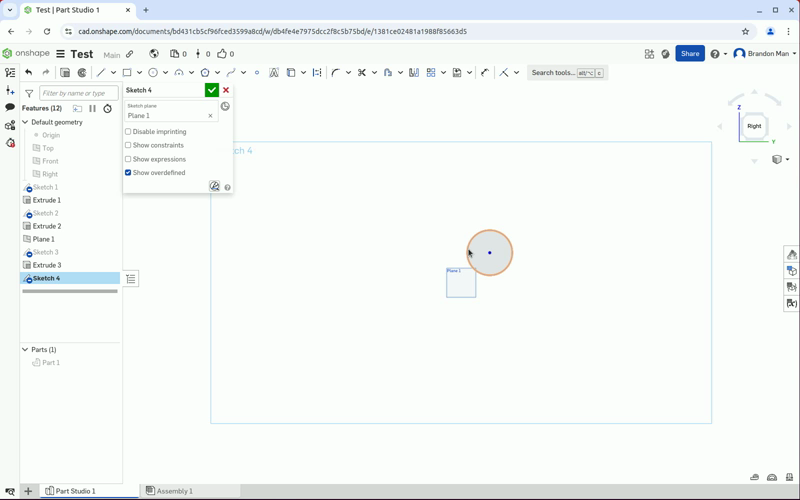
scroll(6)
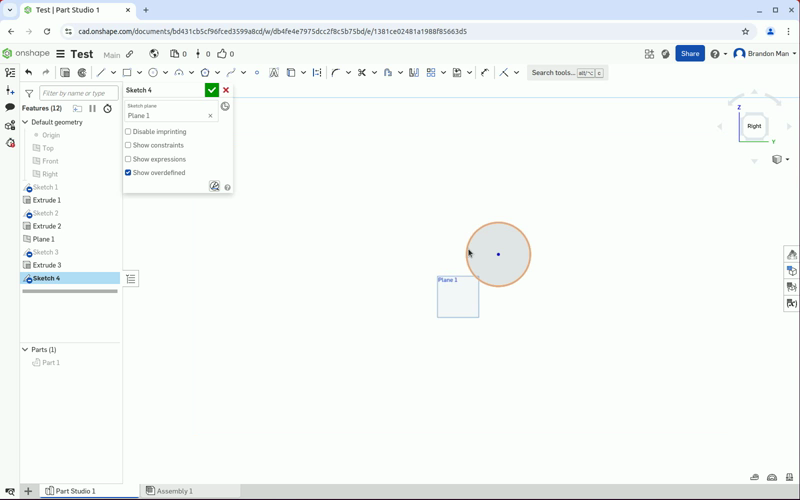
scroll(6)
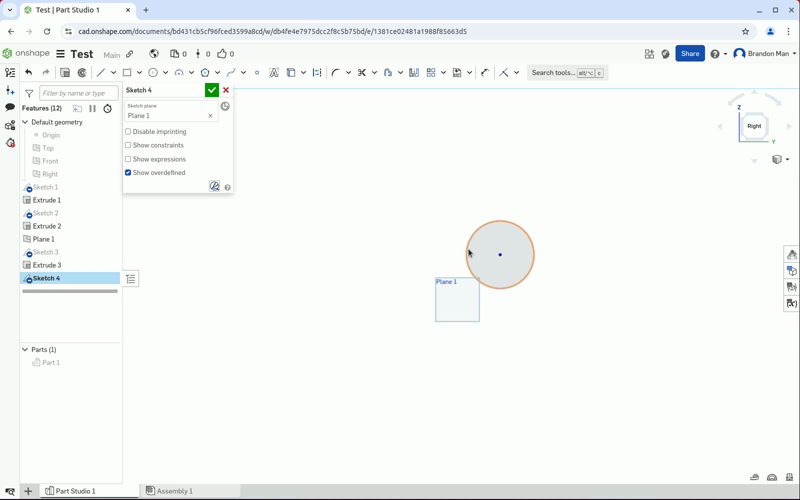
scroll(6)
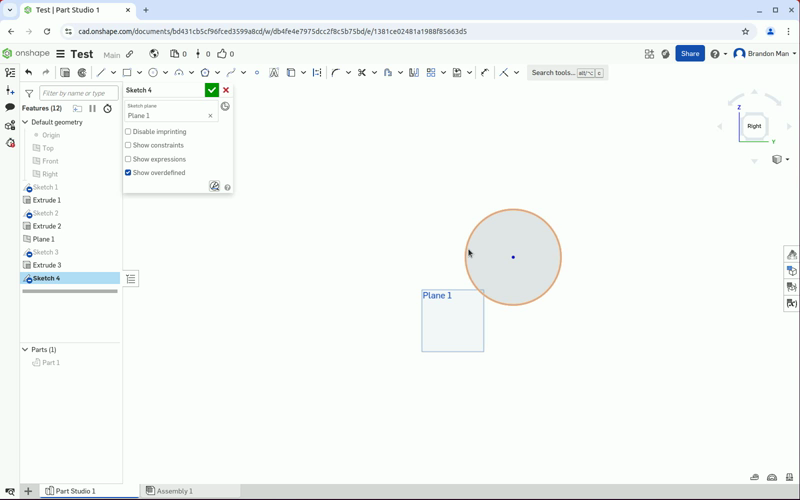
scroll(6)
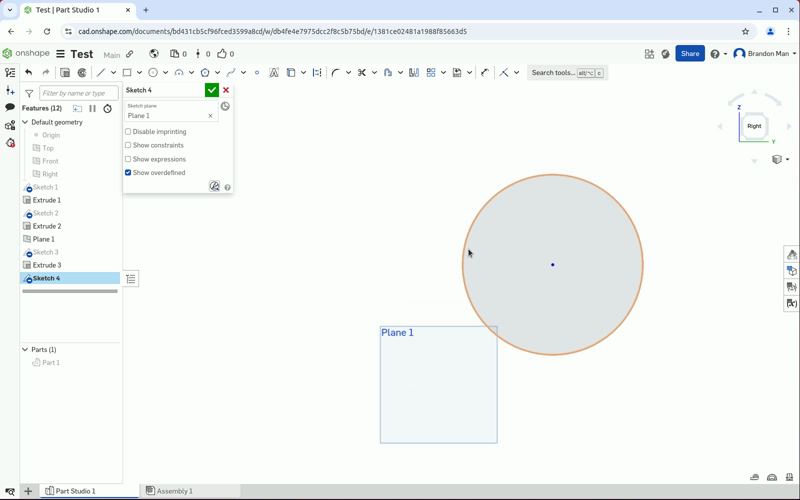
scroll(6)
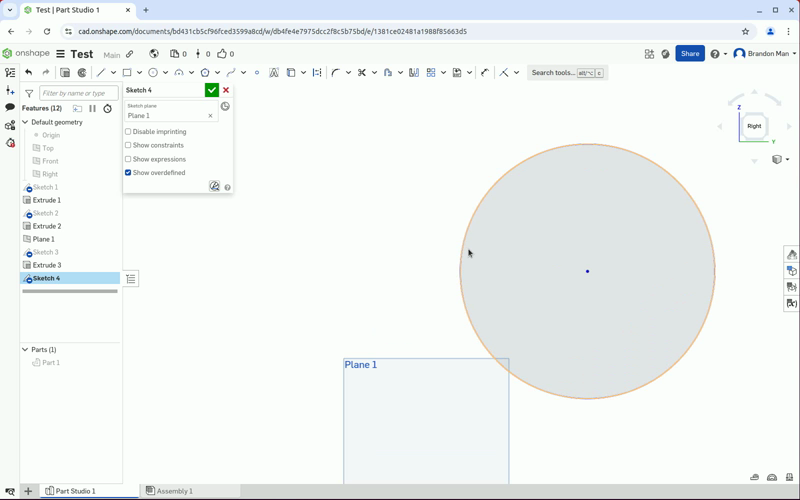
scroll(6)
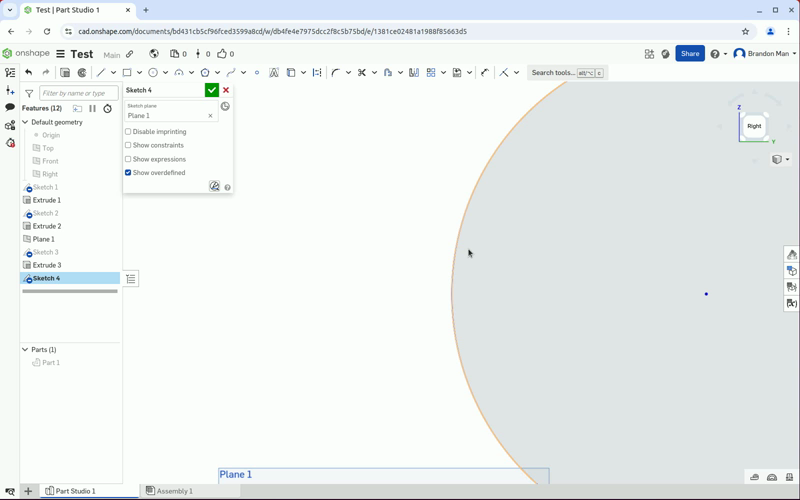
click(468, 248)
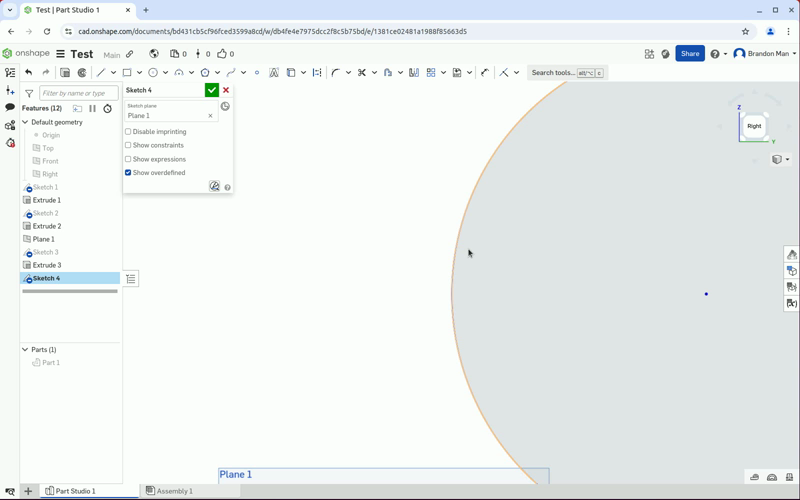
scroll(-6)
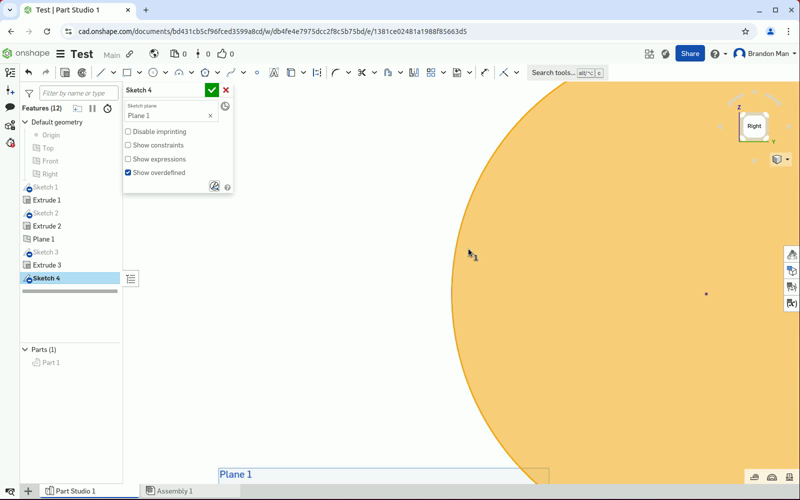
scroll(-6)
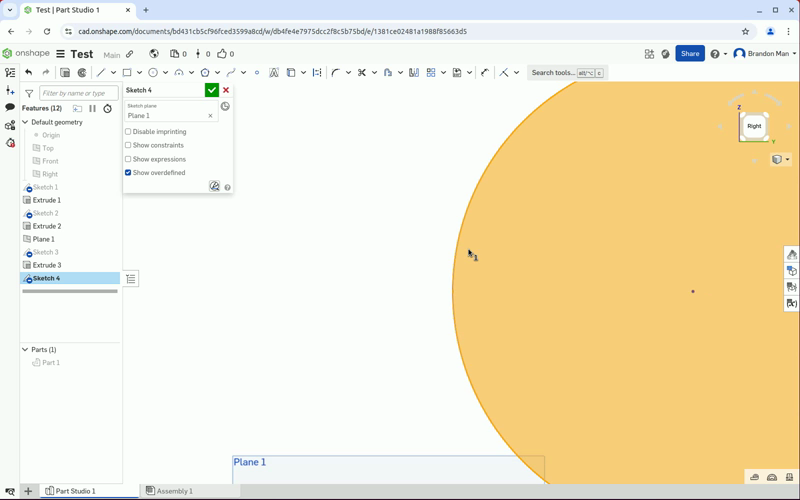
scroll(-6)
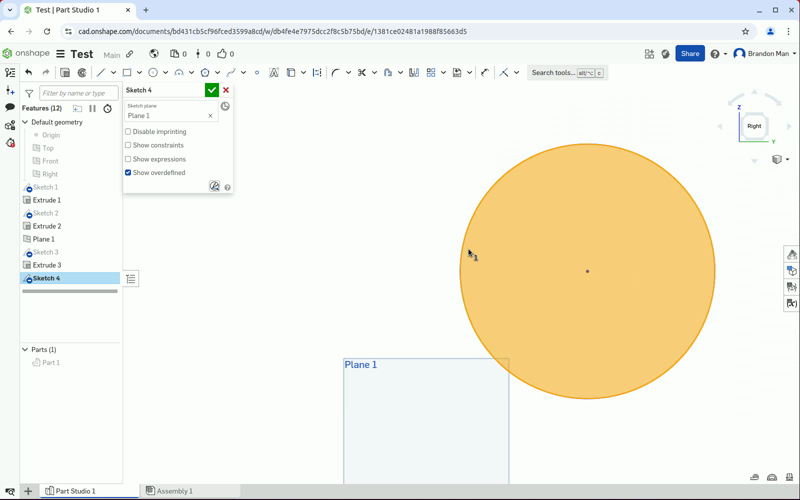
scroll(-6)
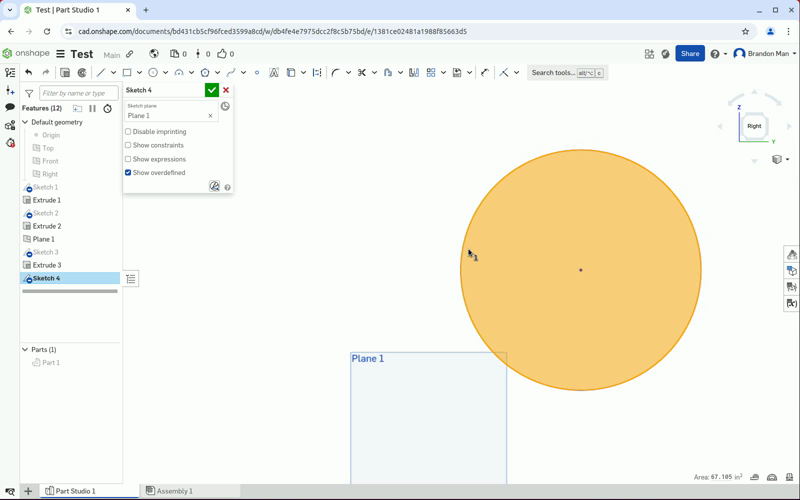
scroll(-6)
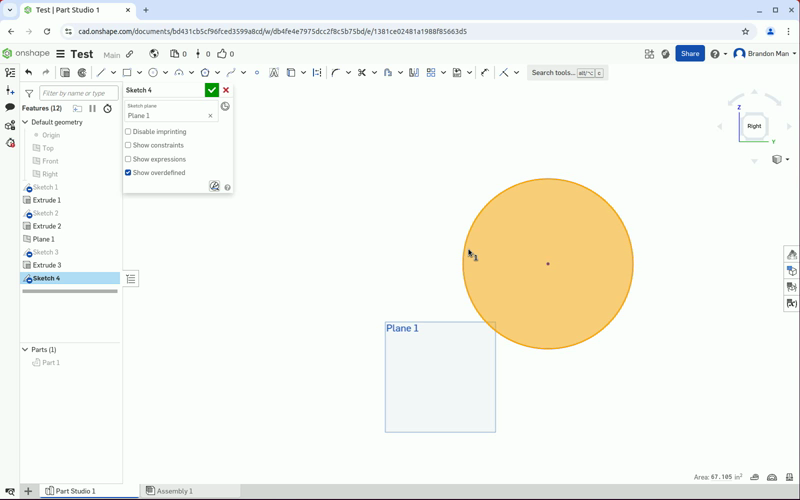
scroll(-6)
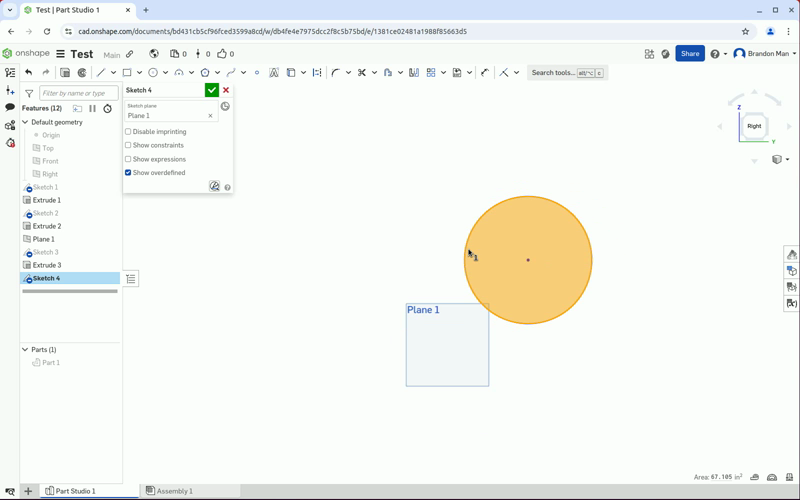
scroll(-6)
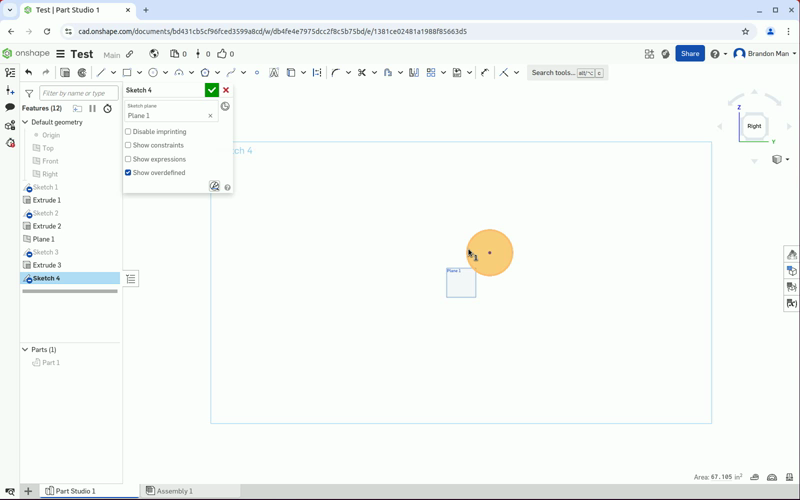
mouse_move(73, 352)
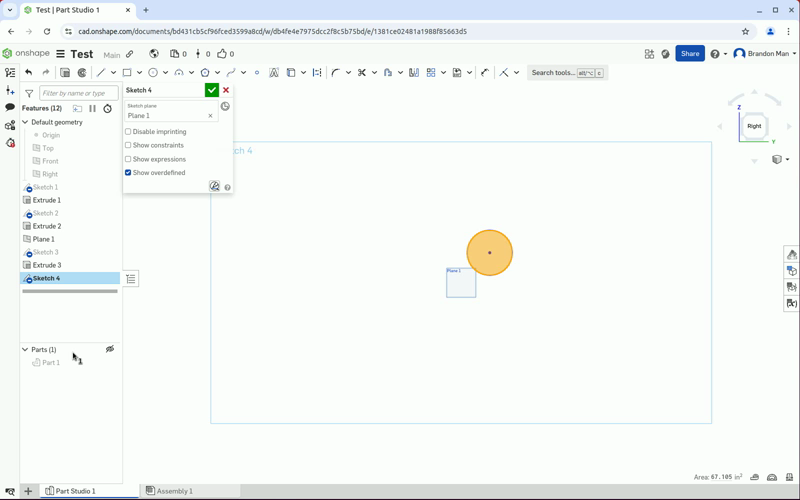
key(shift+y)
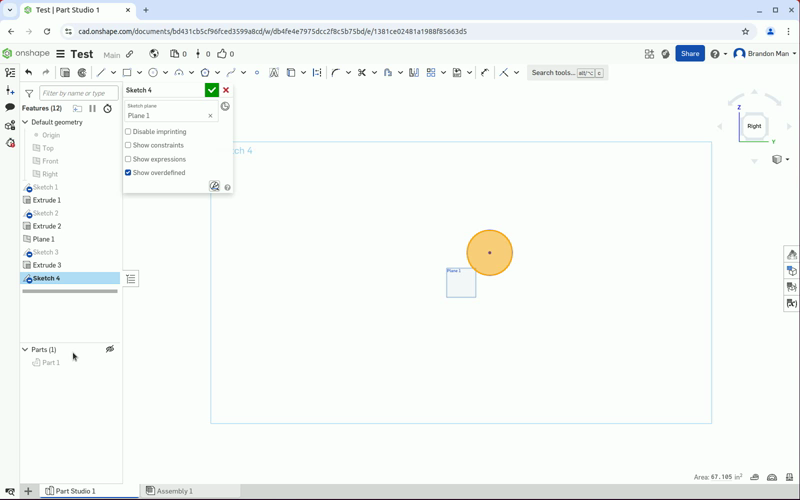
key(shift+e)
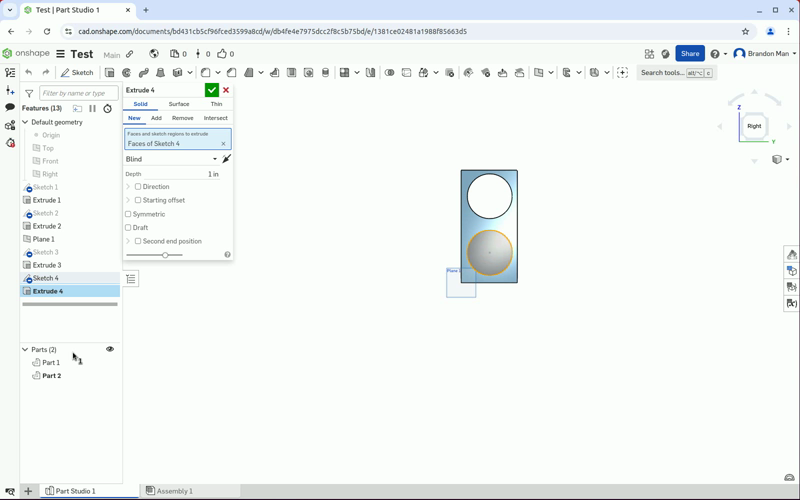
mouse_move(143, 106)
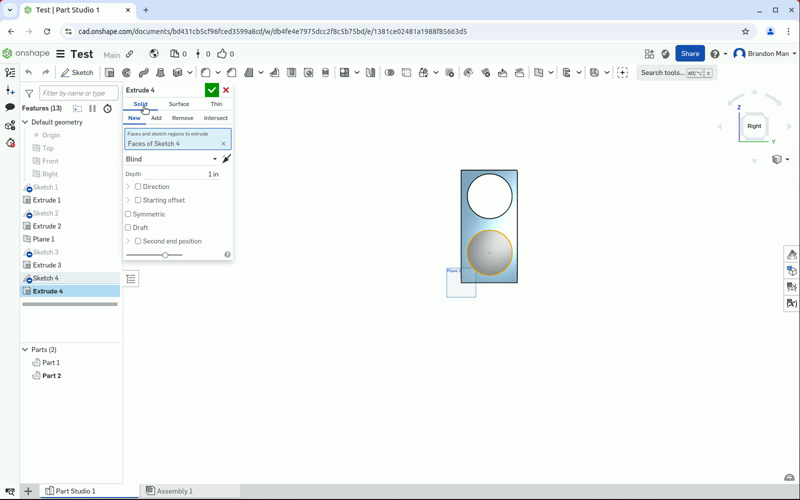
click(143, 106)
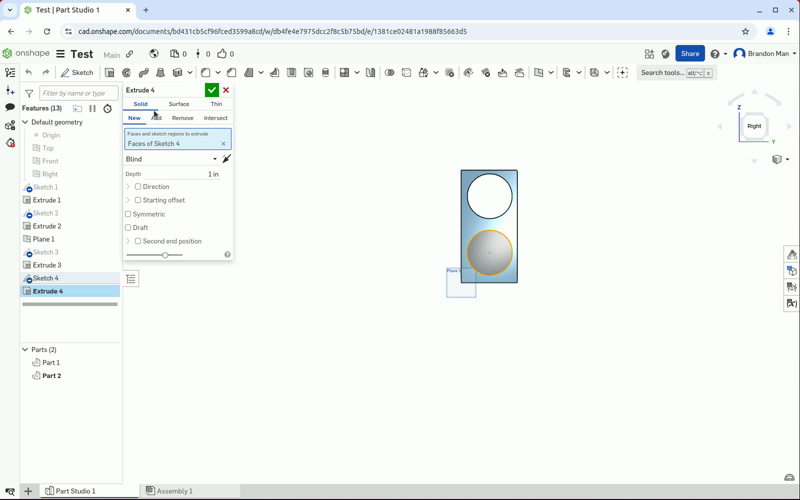
mouse_move(186, 120)
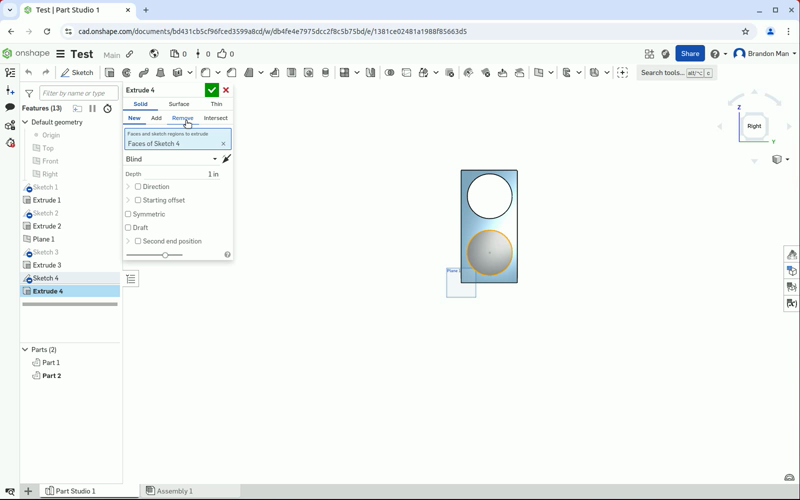
click(186, 120)
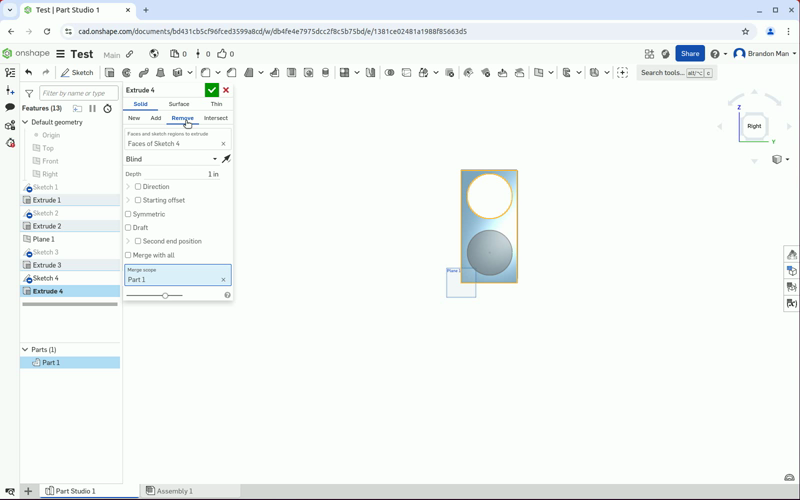
key(tab, 4)
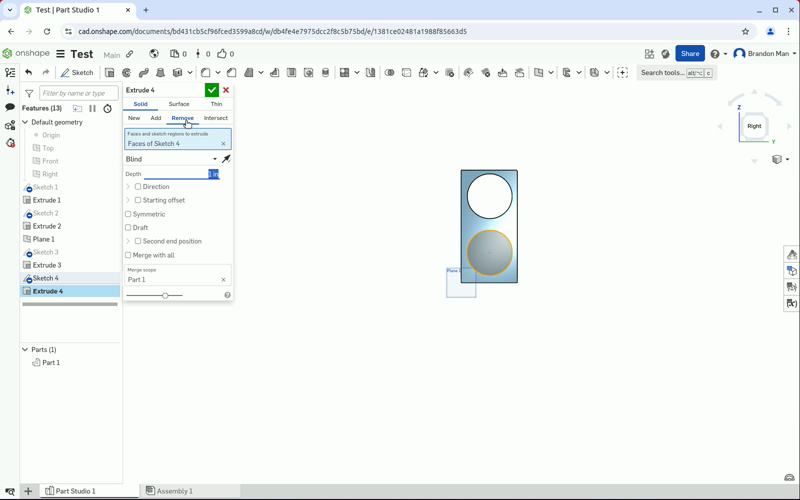
text(23.108)
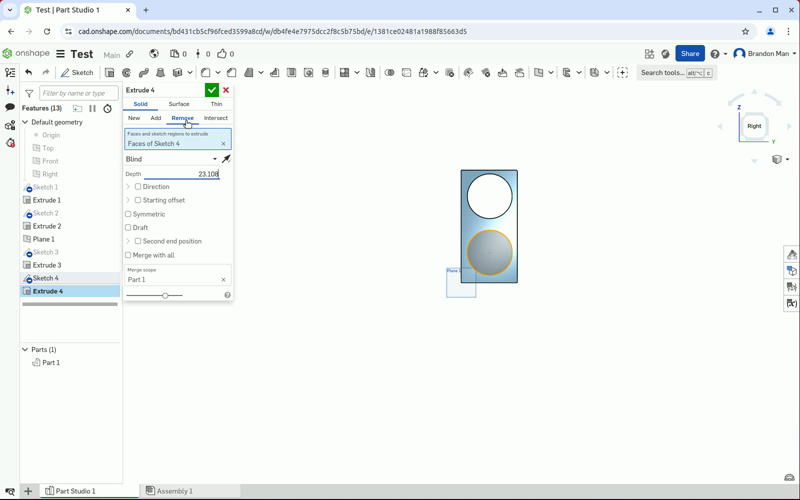
key(tab, 6)
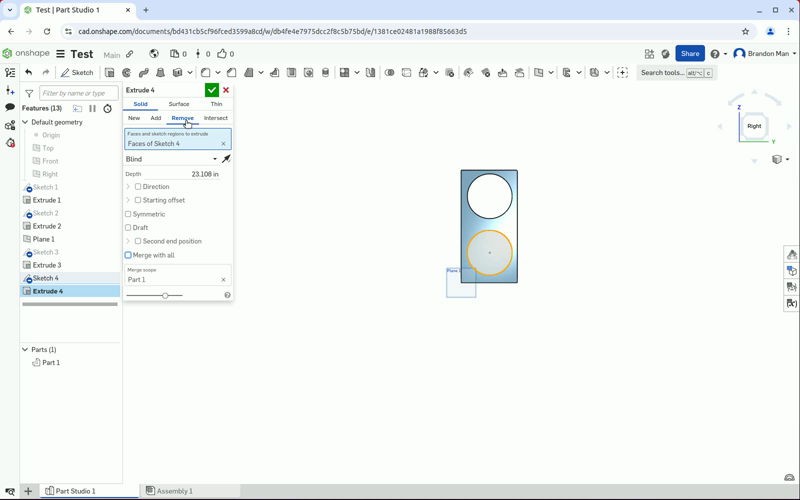
key(space)
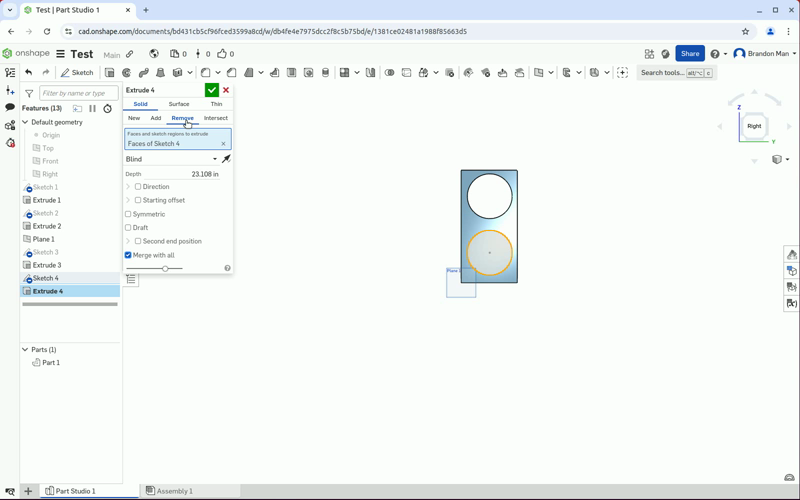
key(enter)
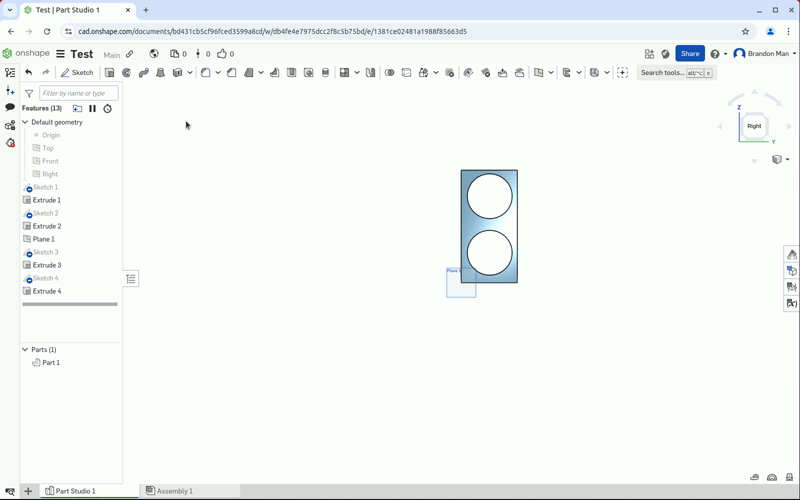
key(shift+h)
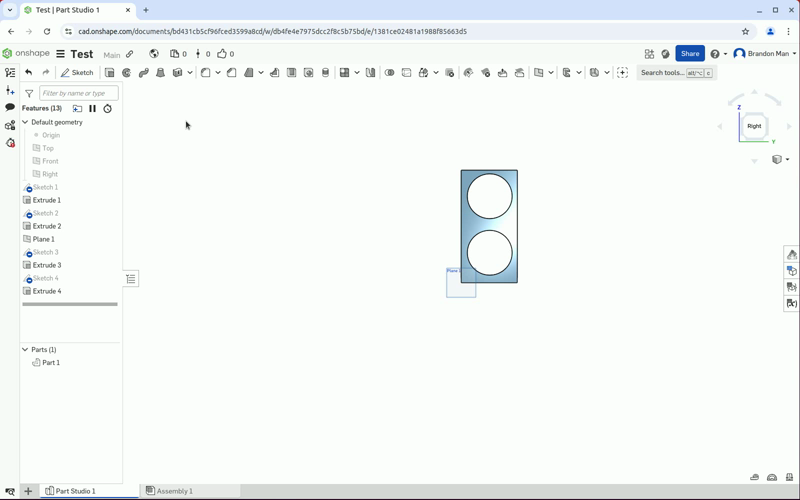
key(shift+h)
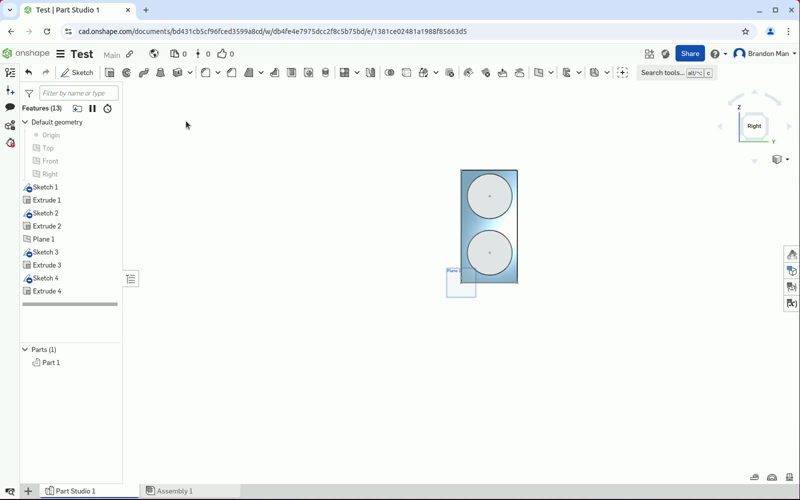
key(shift+7)
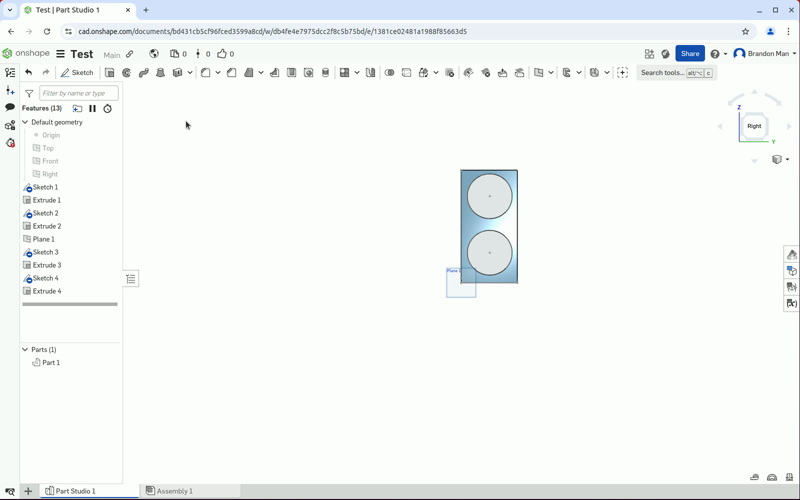
key(right, 2)
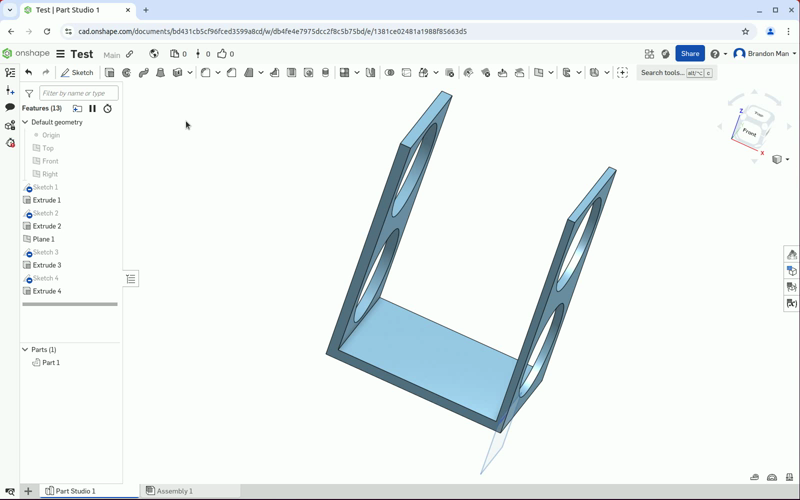
key(down, 2)
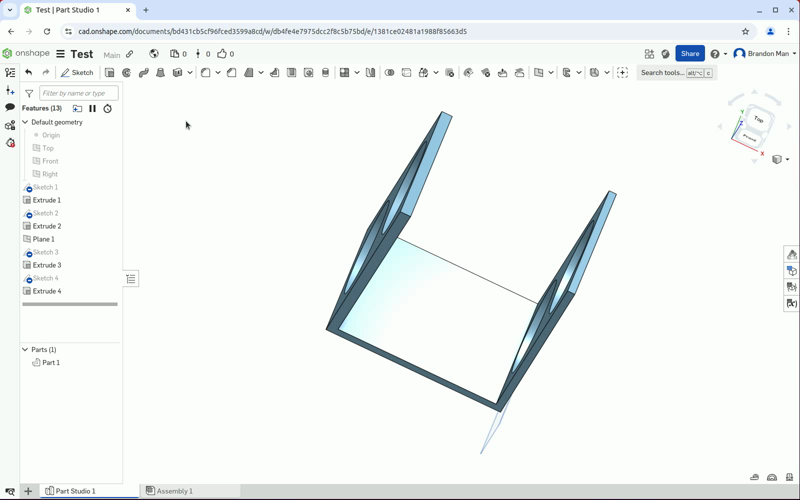
key(up, 2)
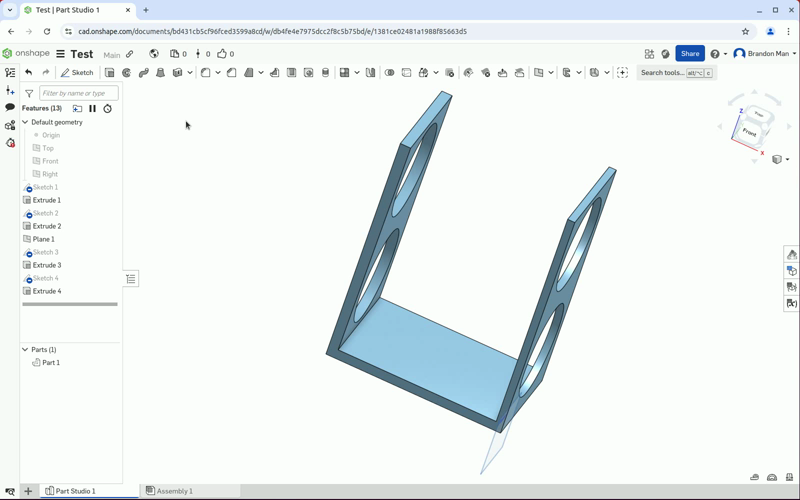
key(left, 2)
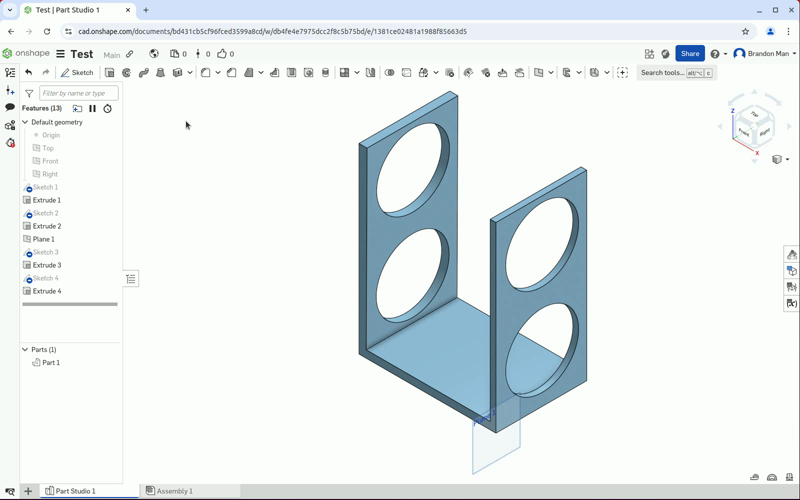
mouse_move(73, 189)
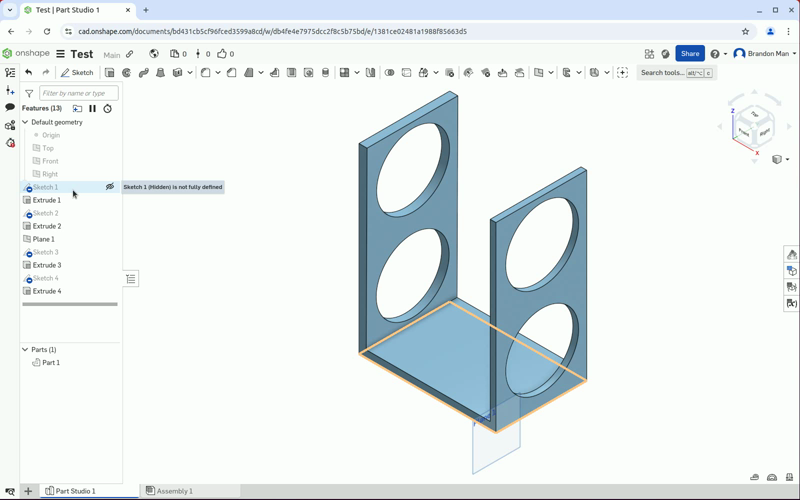
click(73, 189)